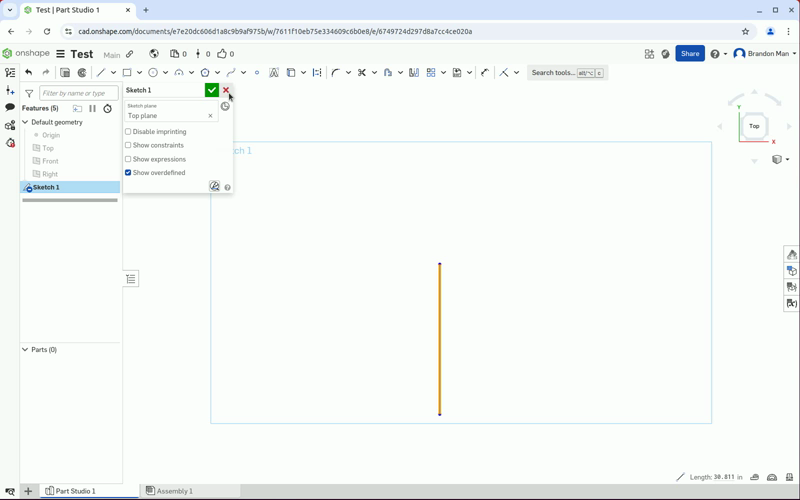
key(shift+h)
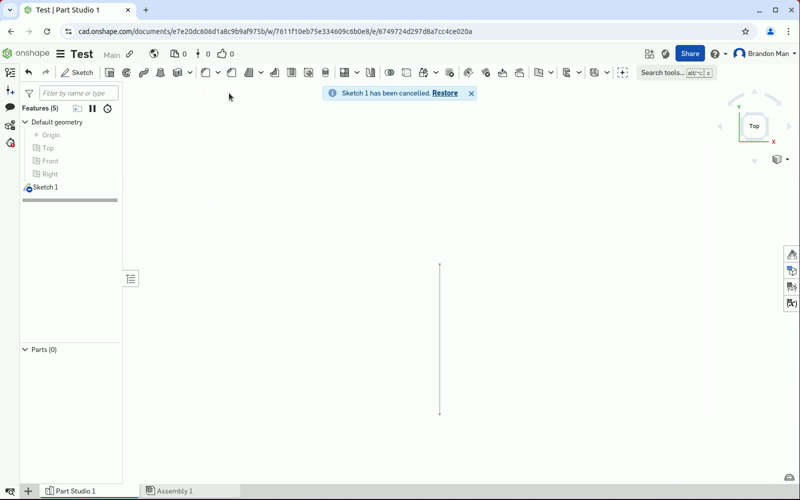
key(shift+s)
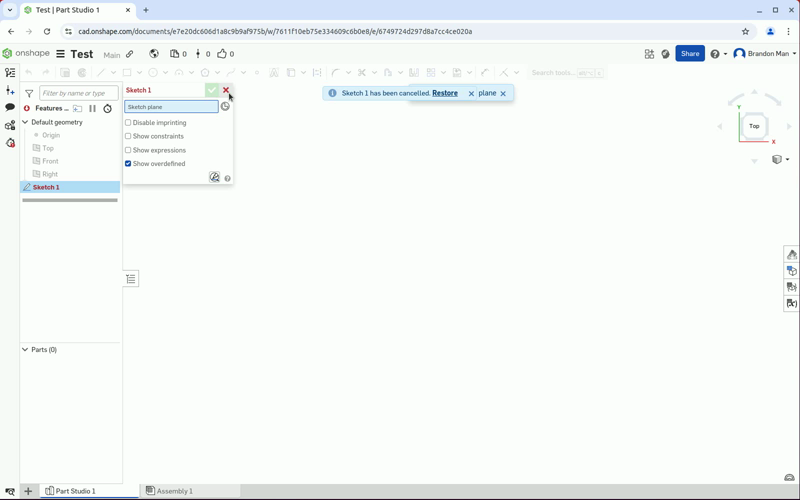
mouse_move(73, 150)
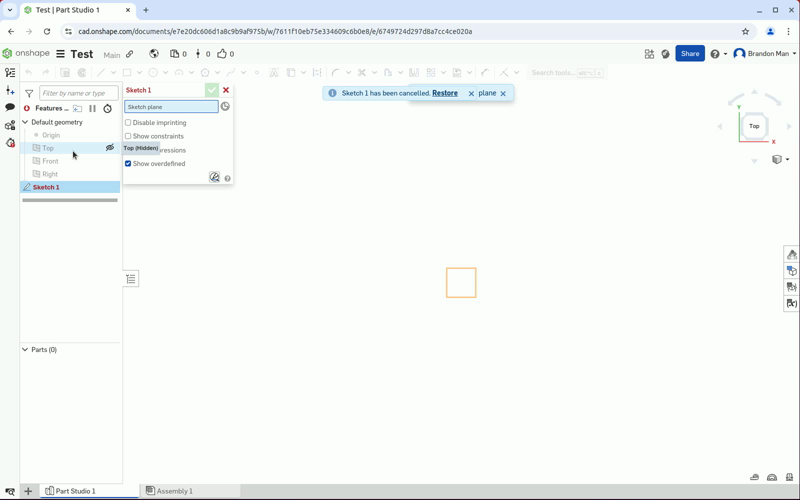
click(73, 150)
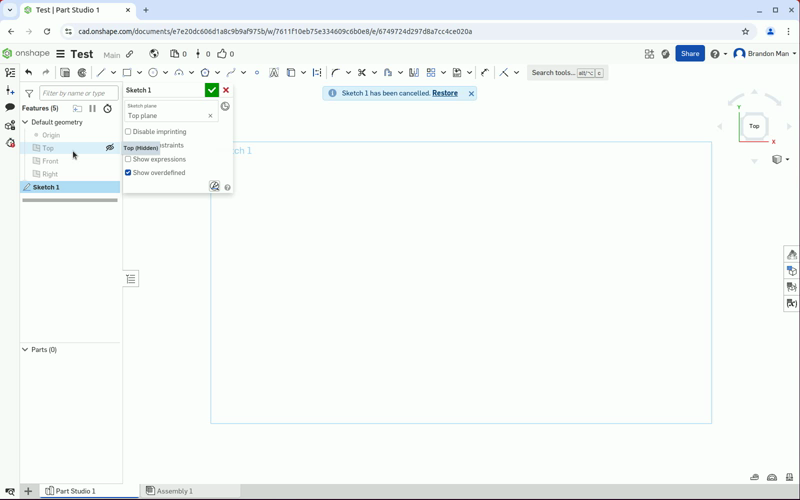
mouse_move(73, 352)
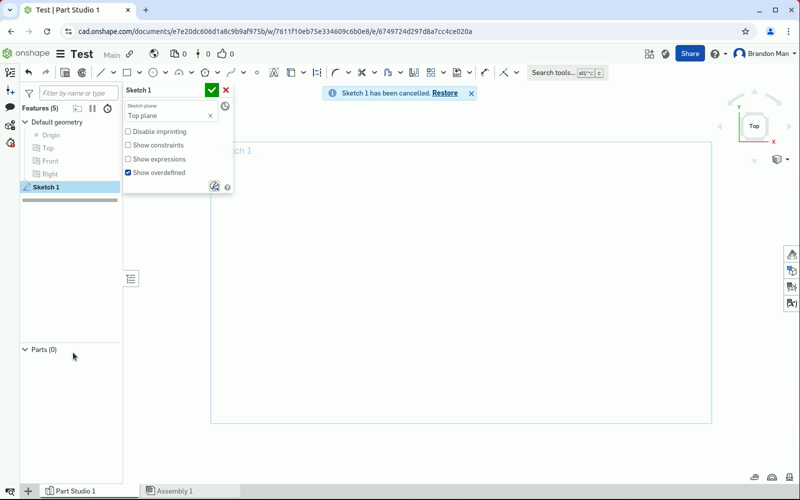
key(y)
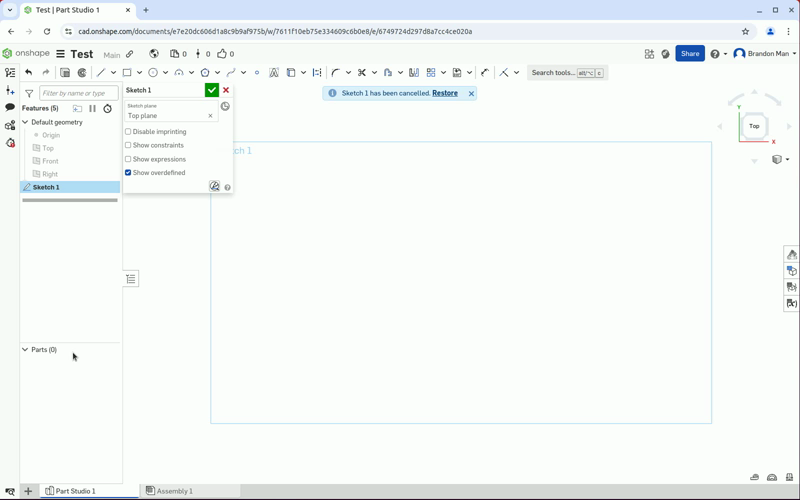
key(l)
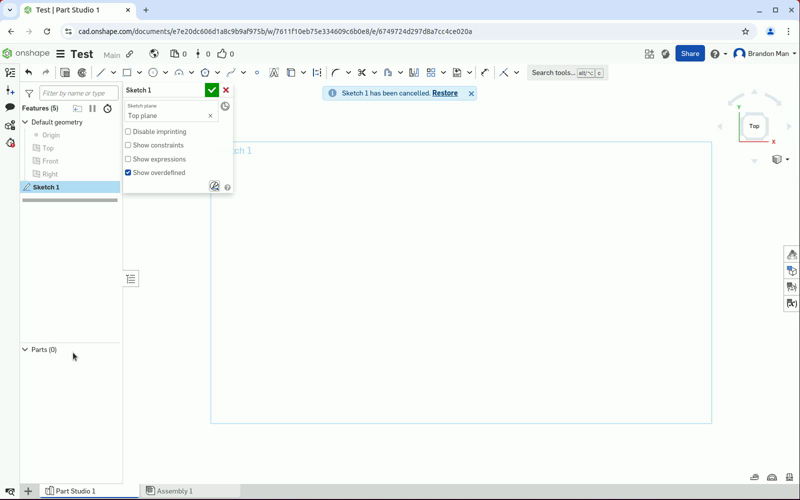
key_down(shift)
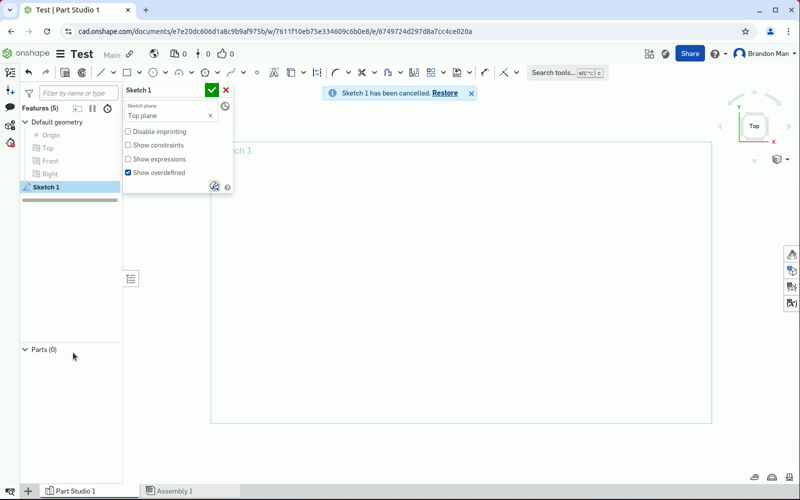
mouse_move(348, 347)
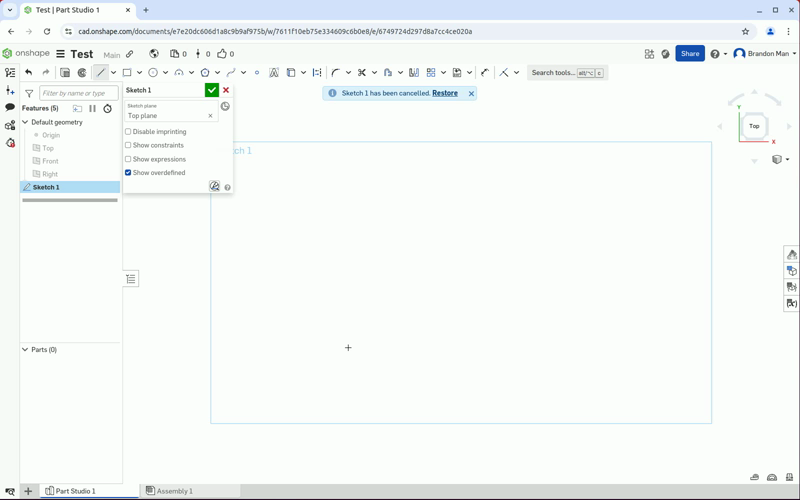
click(348, 347)
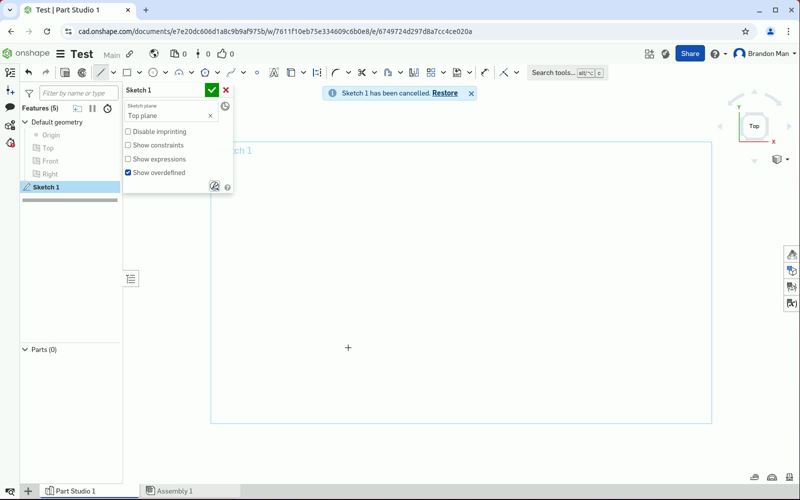
key_up(shift)
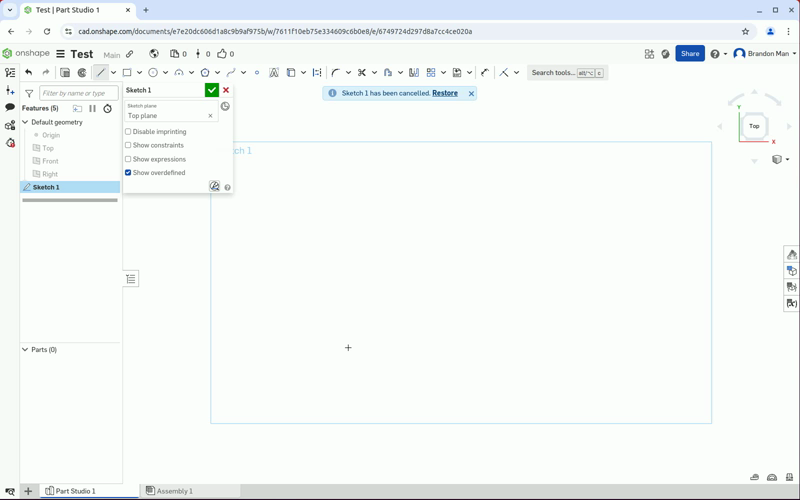
key_down(shift)
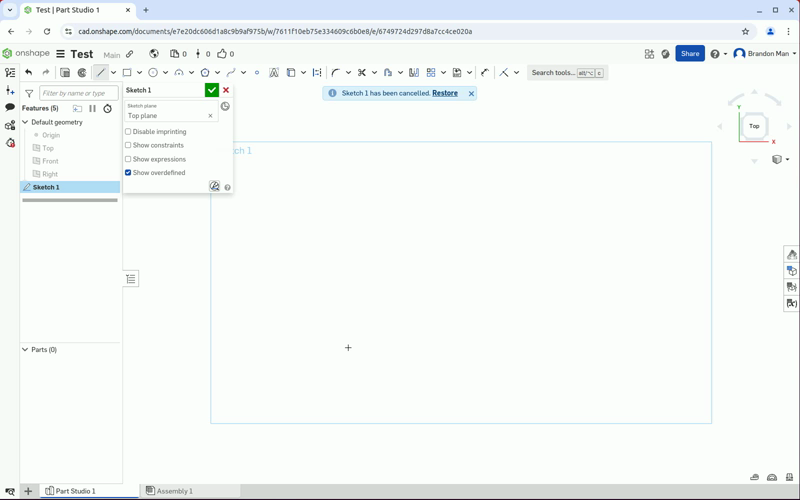
mouse_move(378, 347)
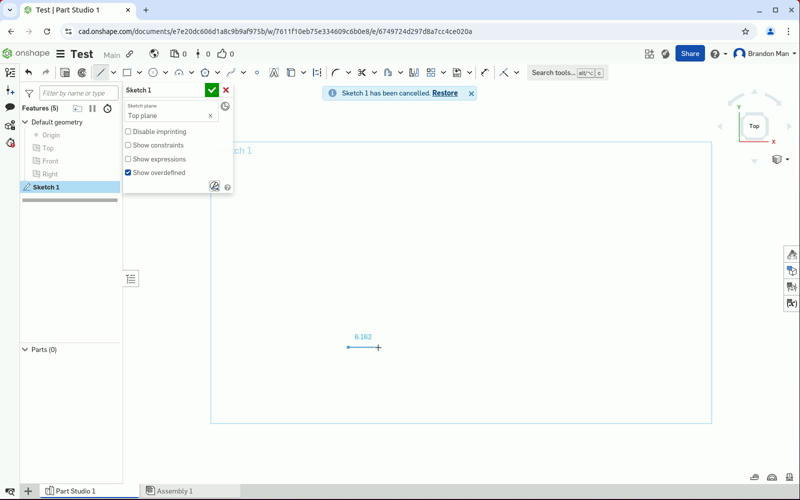
mouse_move(371, 347)
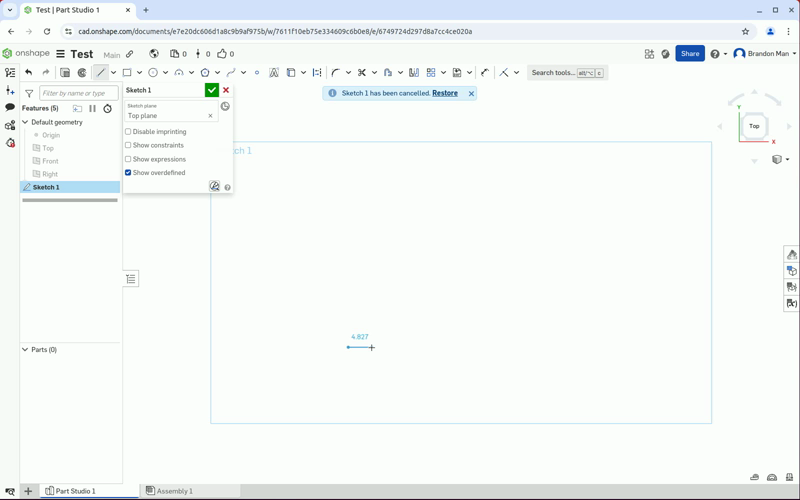
click(371, 347)
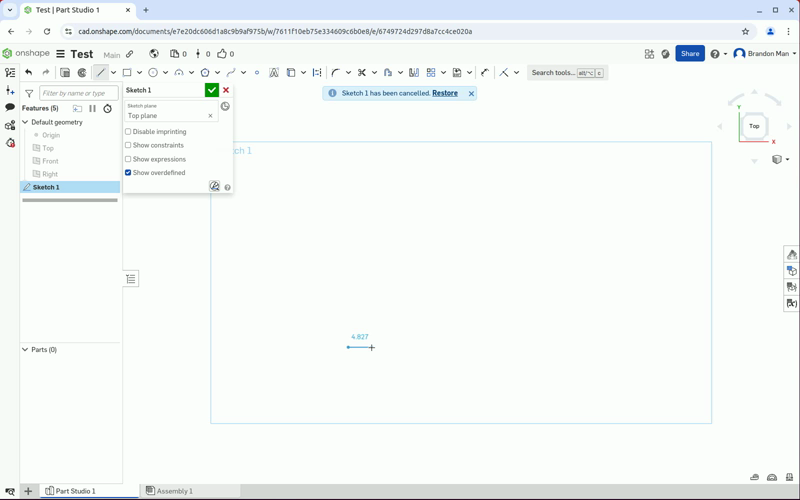
key_up(shift)
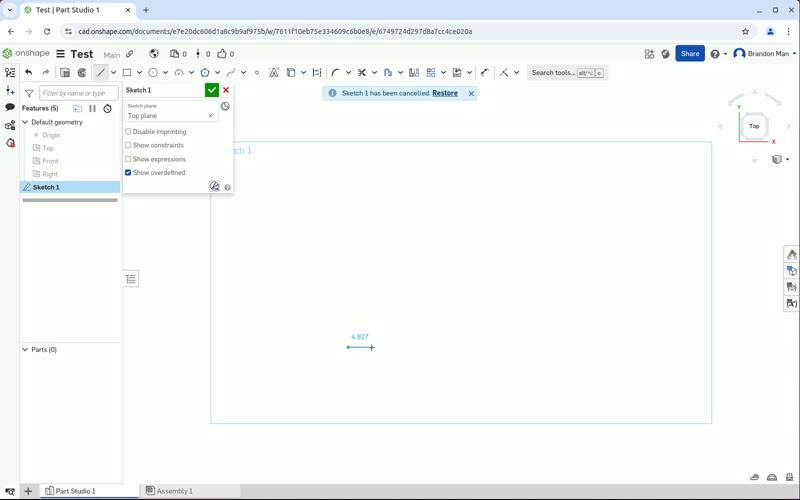
key_down(shift)
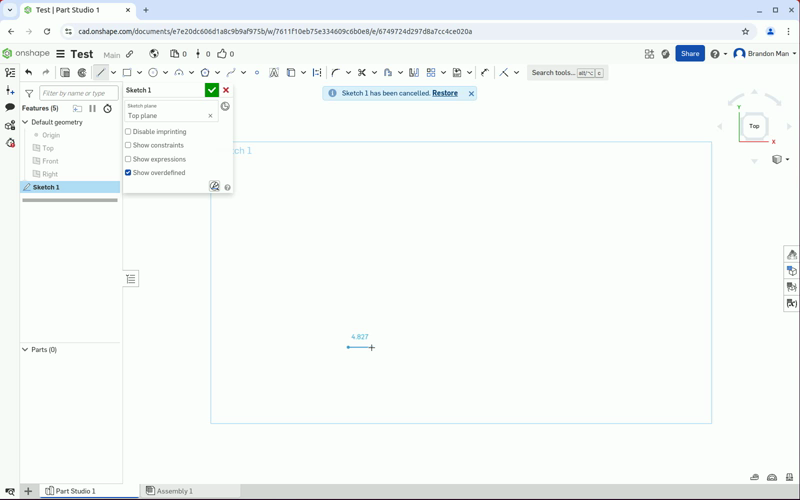
mouse_move(401, 347)
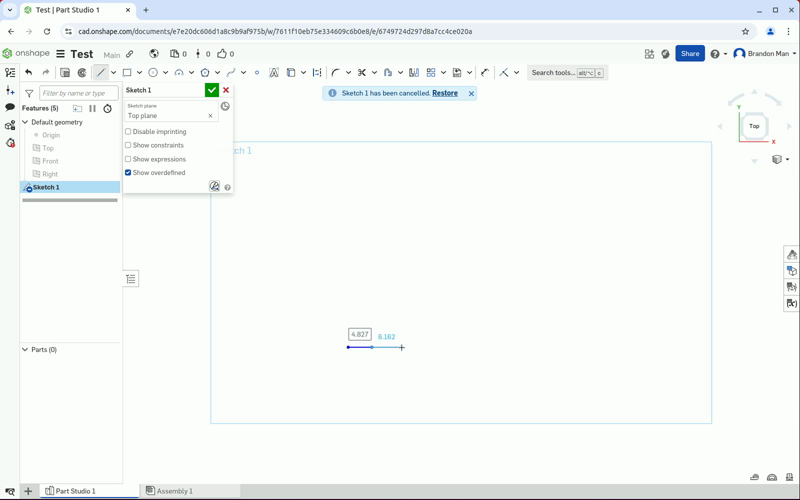
mouse_move(371, 338)
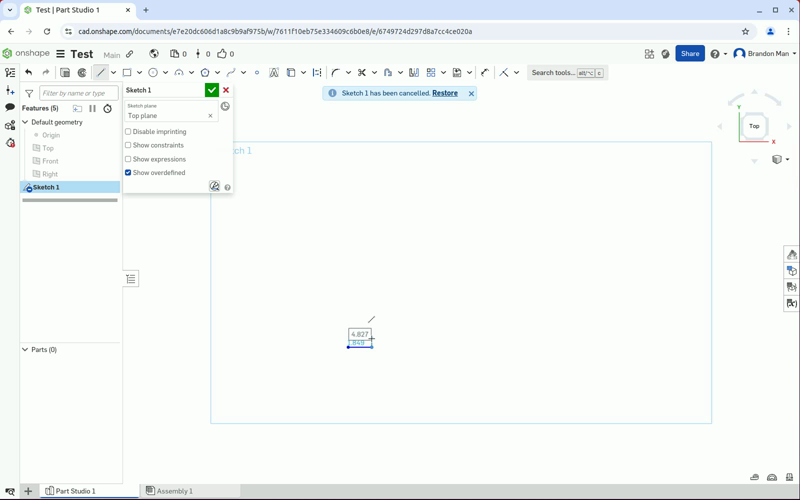
click(371, 338)
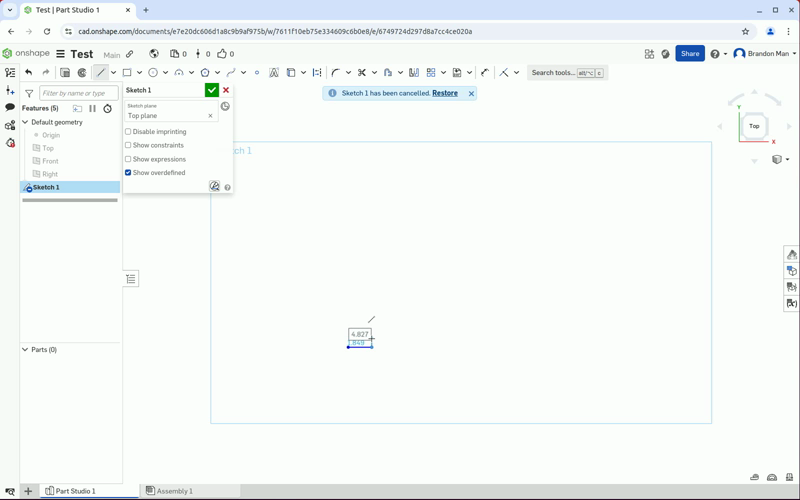
key_up(shift)
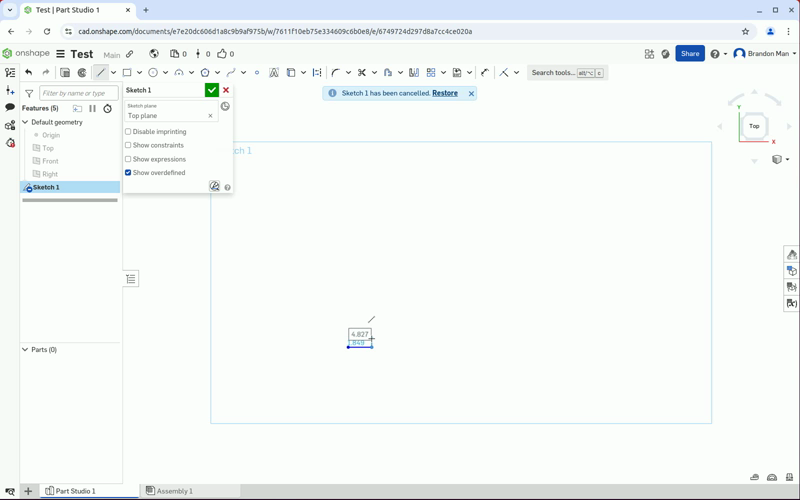
key_down(shift)
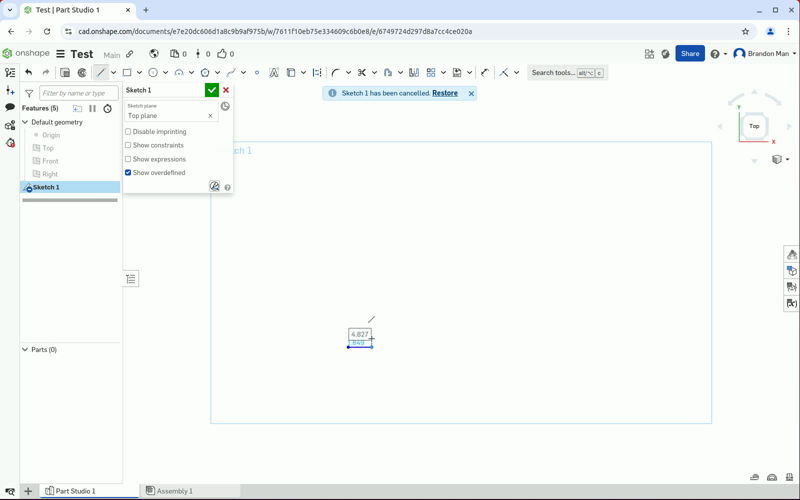
mouse_move(401, 338)
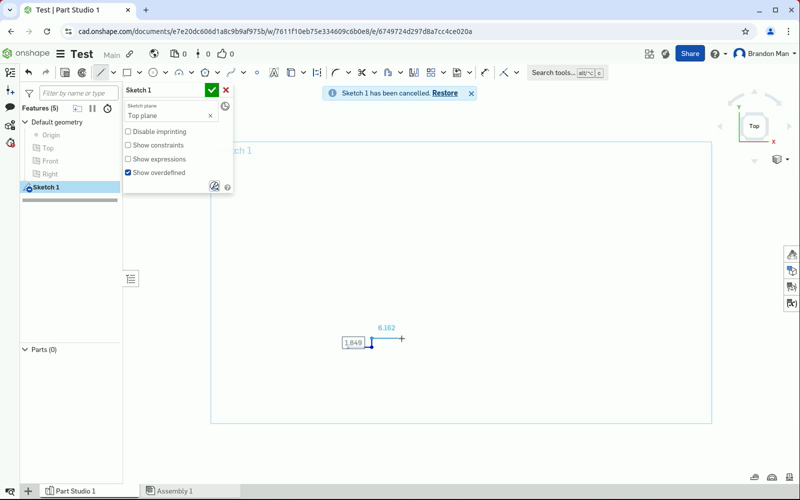
mouse_move(357, 338)
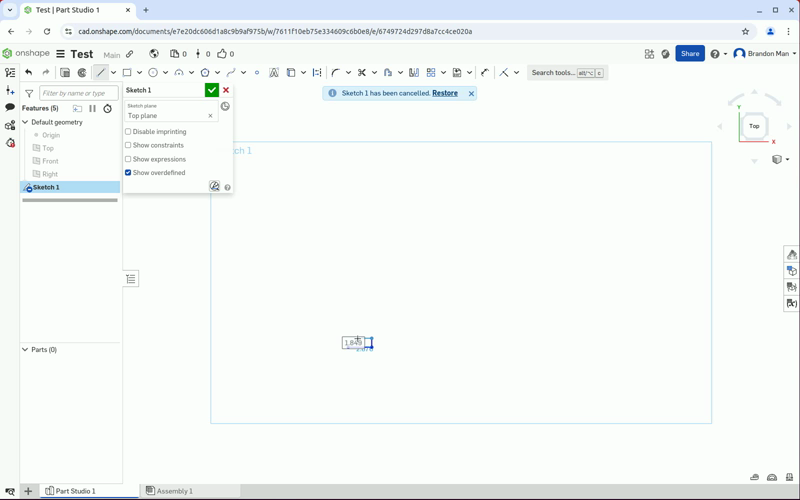
click(357, 338)
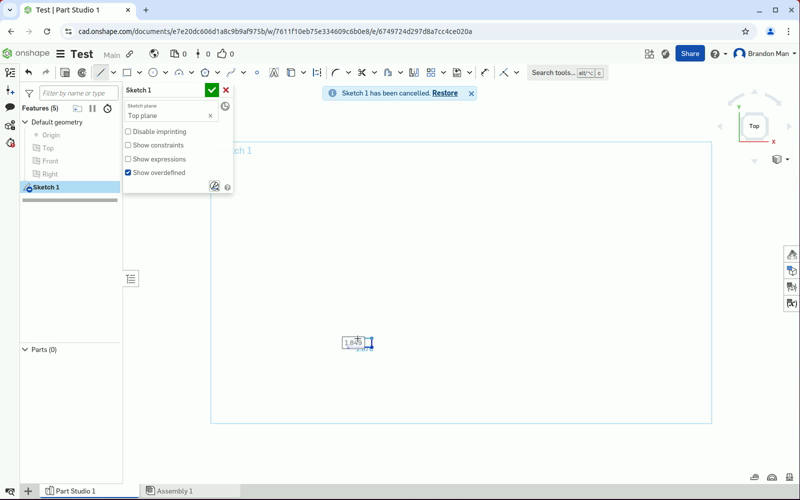
key_up(shift)
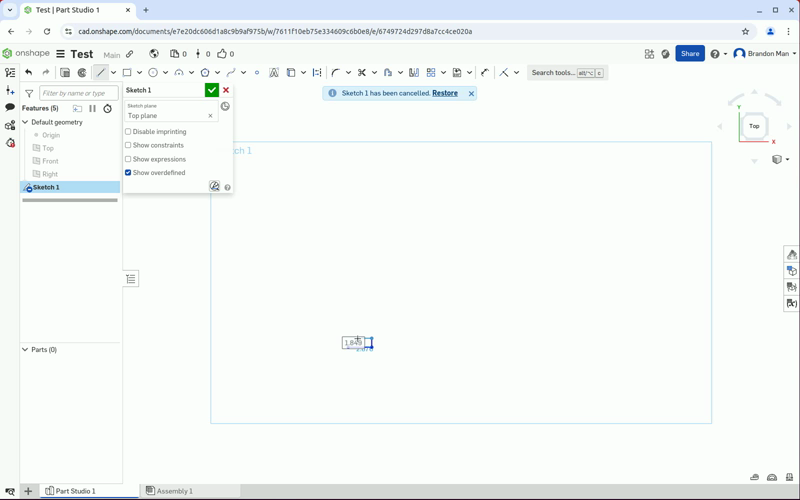
key_down(shift)
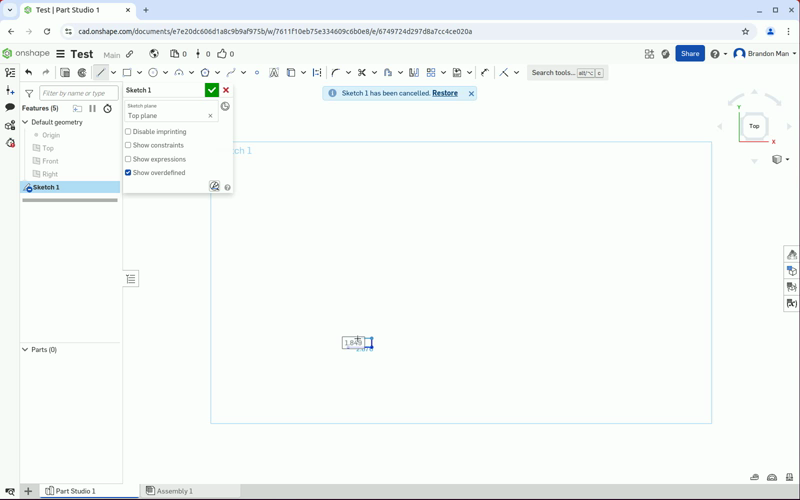
mouse_move(357, 244)
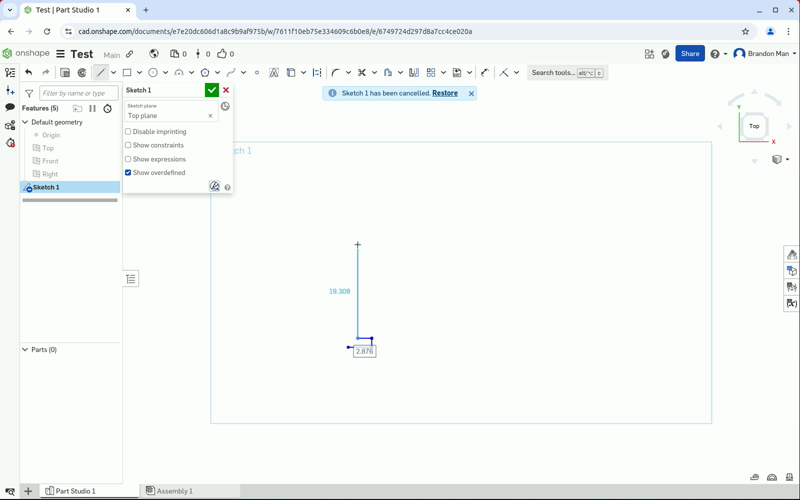
click(357, 244)
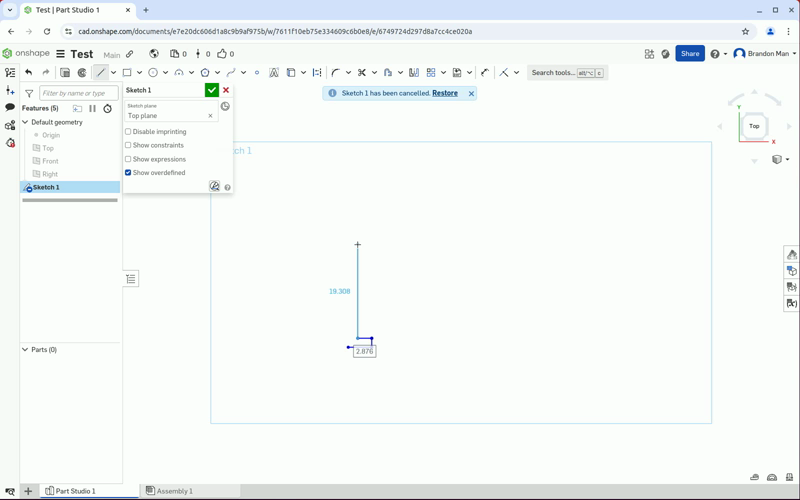
key_up(shift)
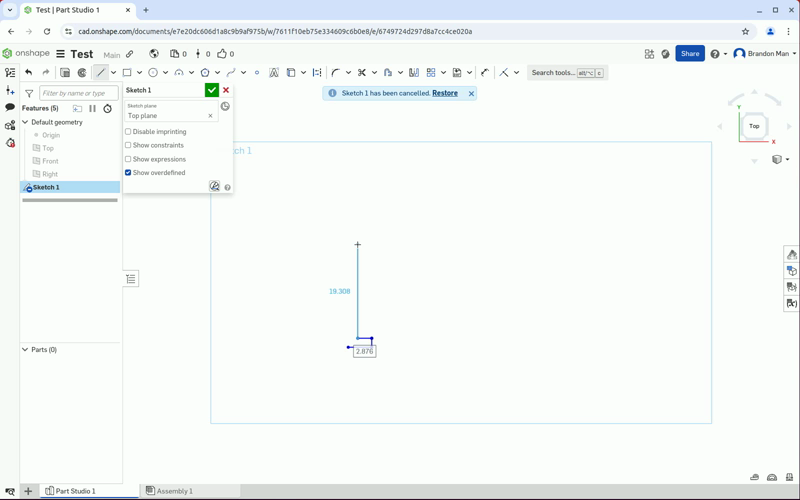
key_down(shift)
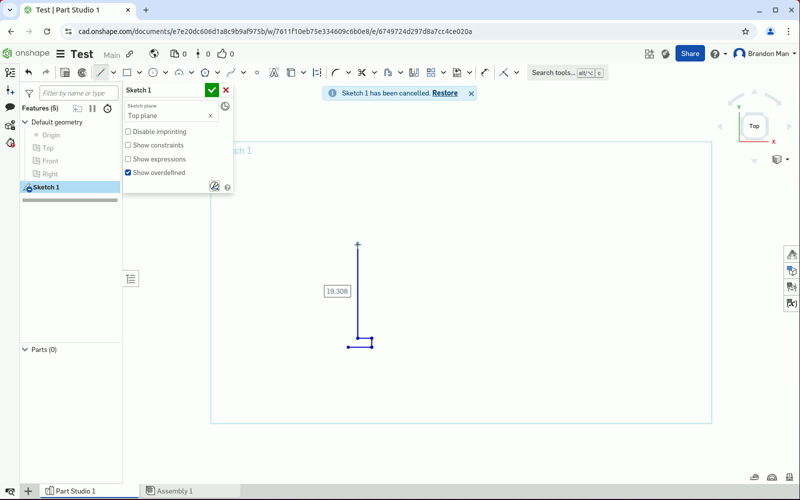
mouse_move(561, 244)
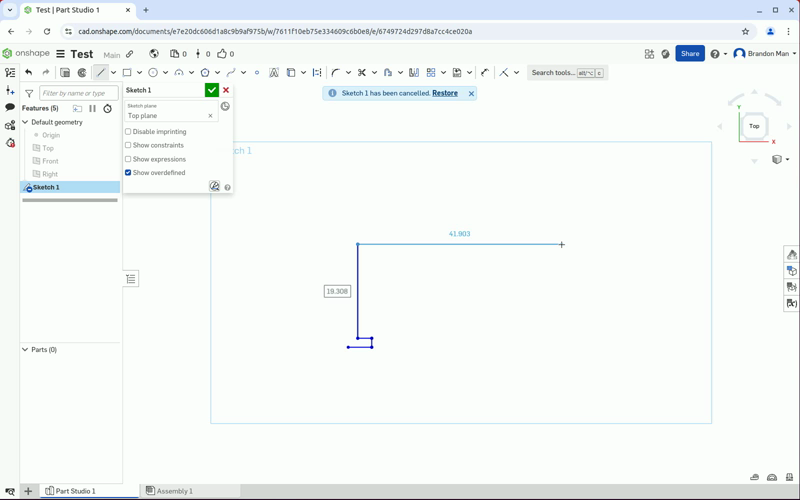
click(561, 244)
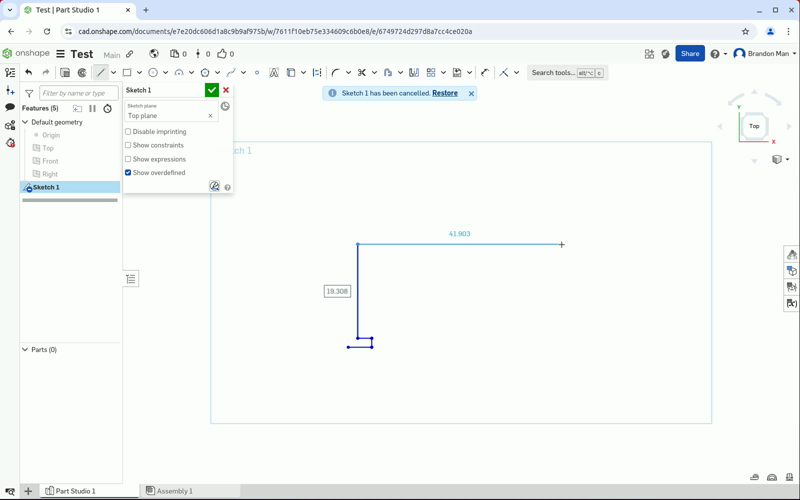
key_up(shift)
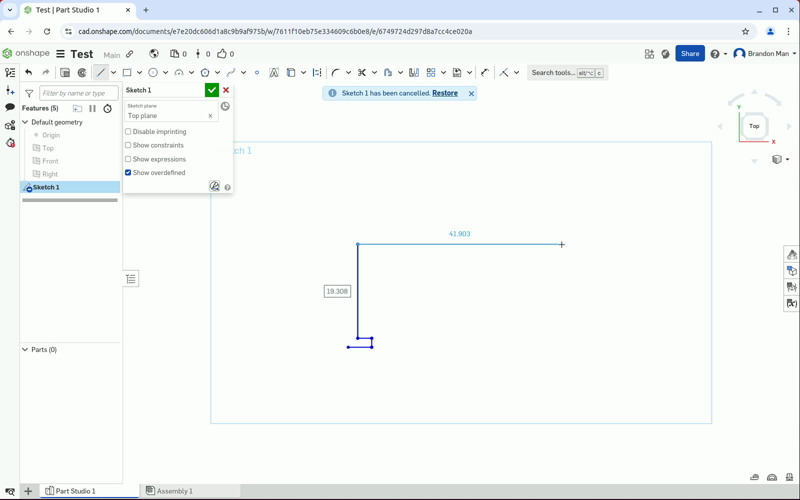
key_down(shift)
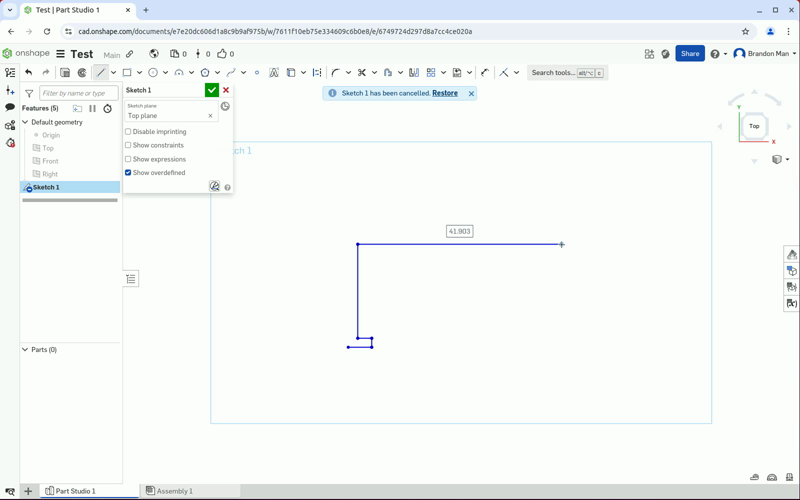
mouse_move(561, 312)
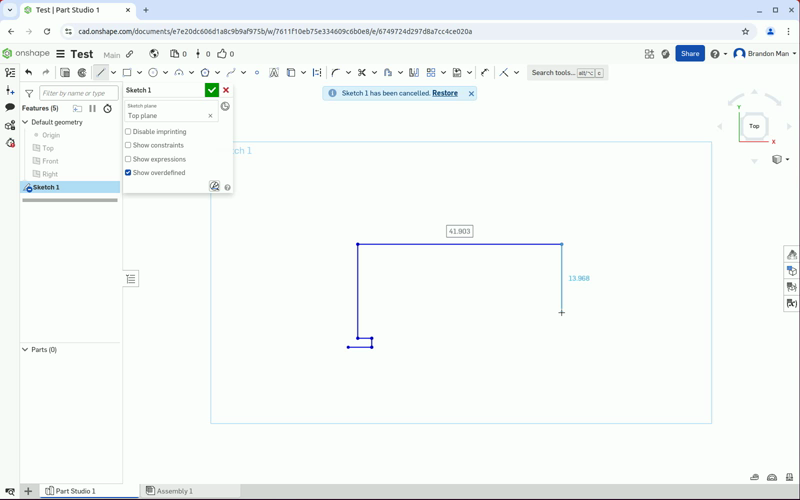
click(561, 312)
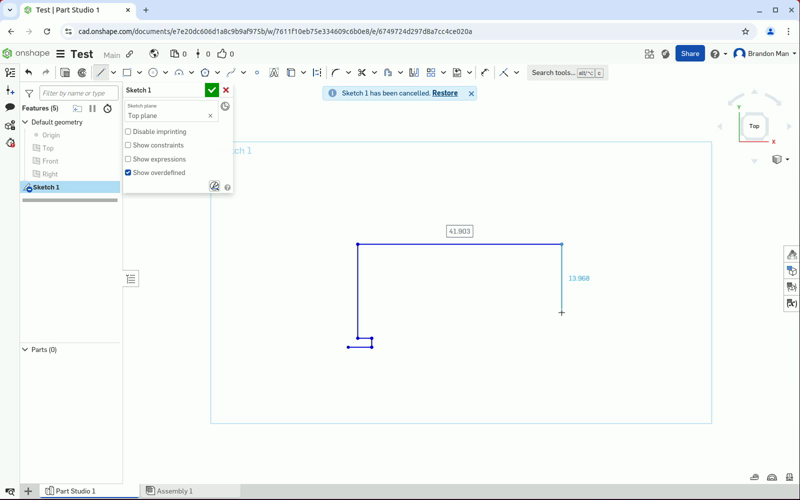
key_up(shift)
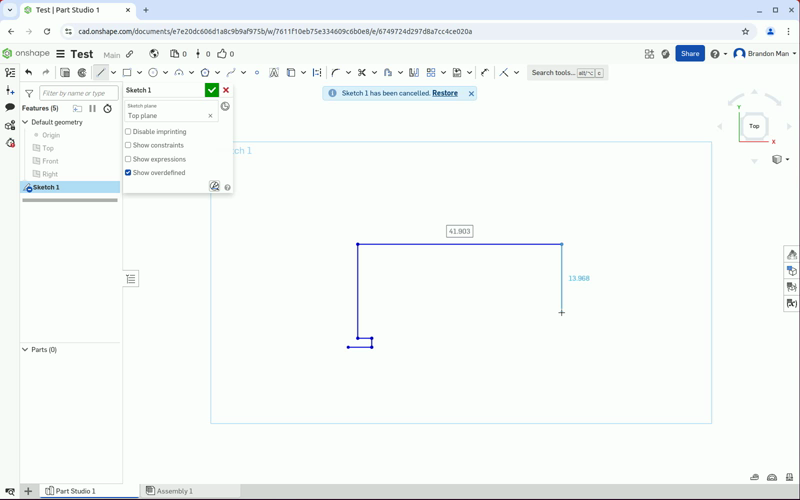
key_down(shift)
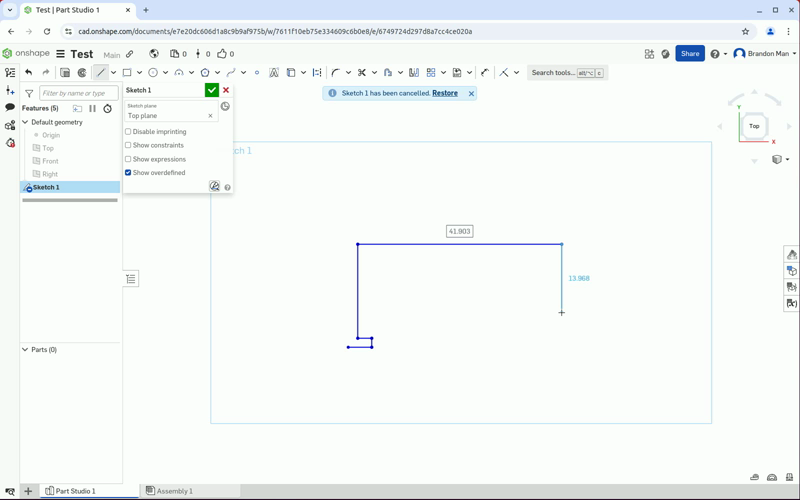
mouse_move(589, 312)
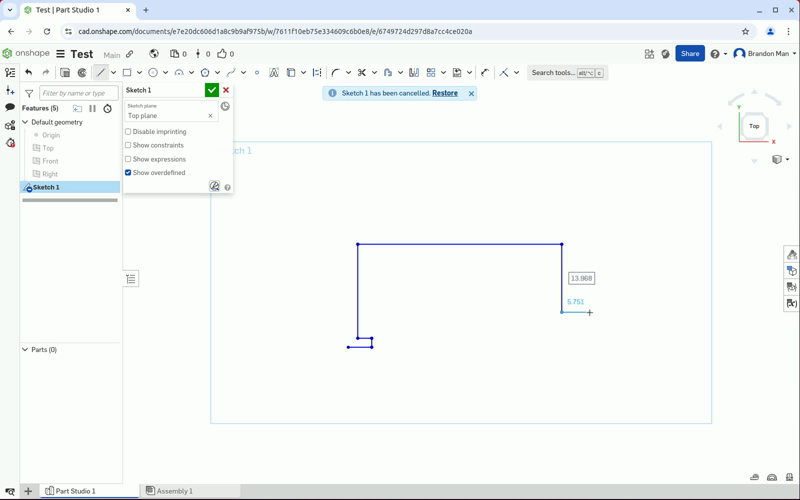
mouse_move(556, 312)
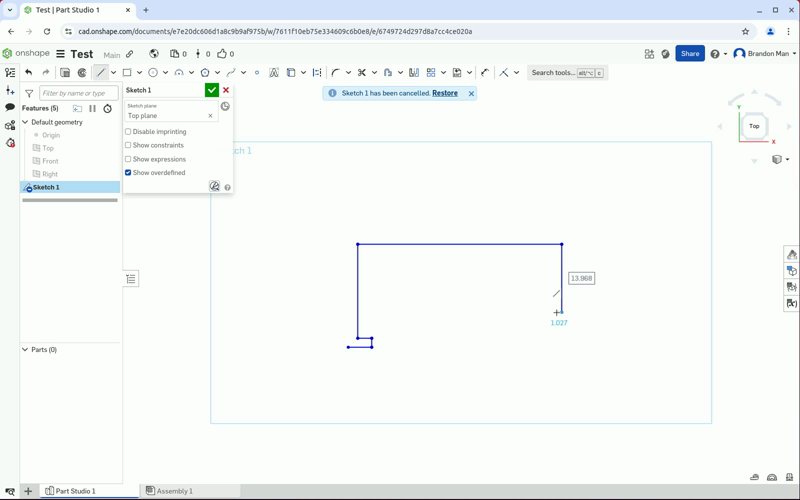
scroll(6)
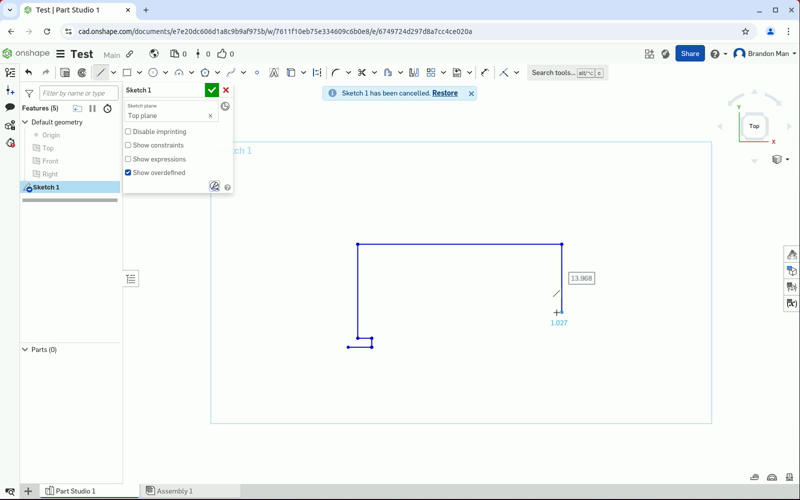
scroll(6)
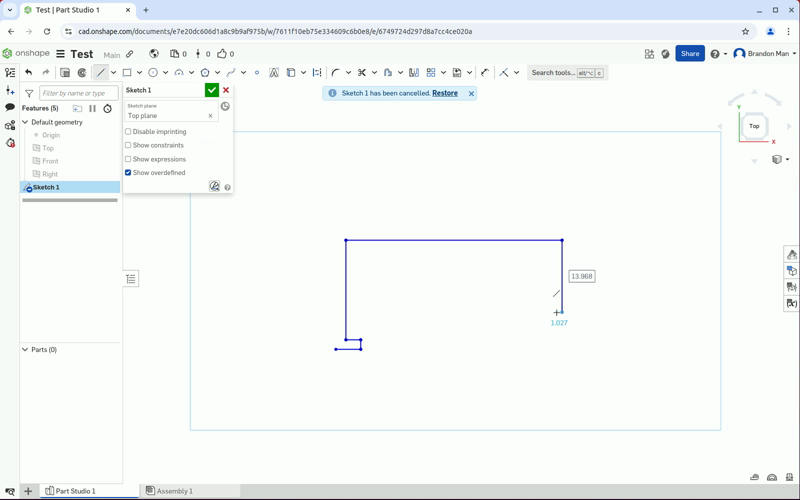
scroll(6)
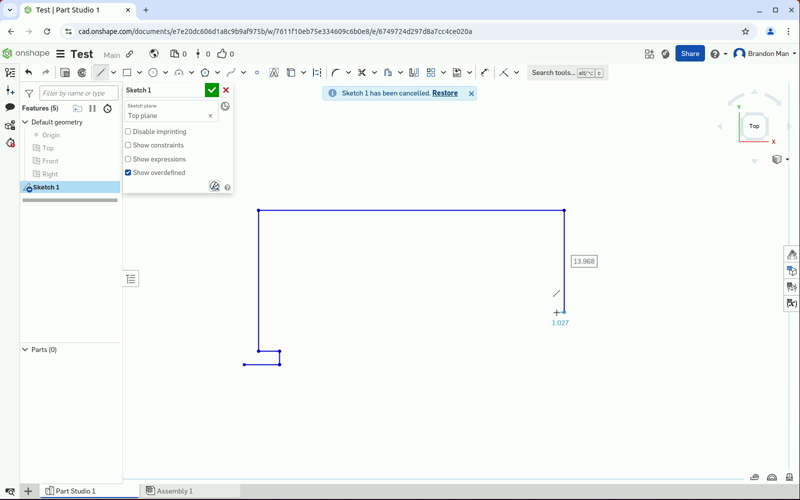
scroll(6)
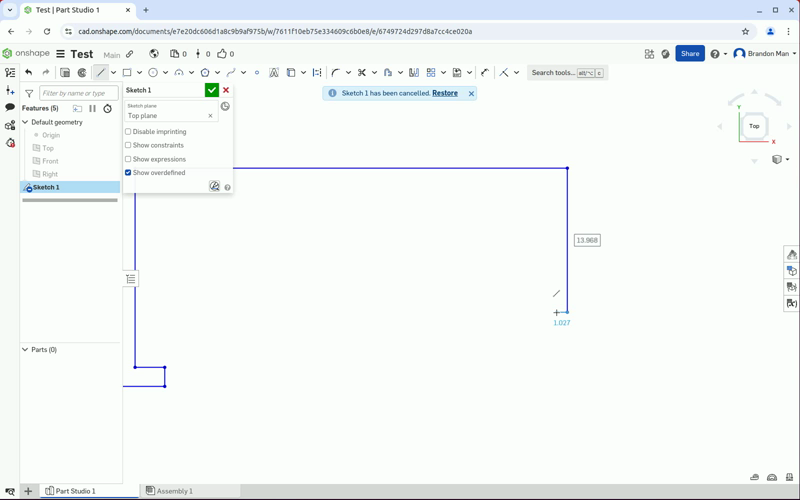
scroll(6)
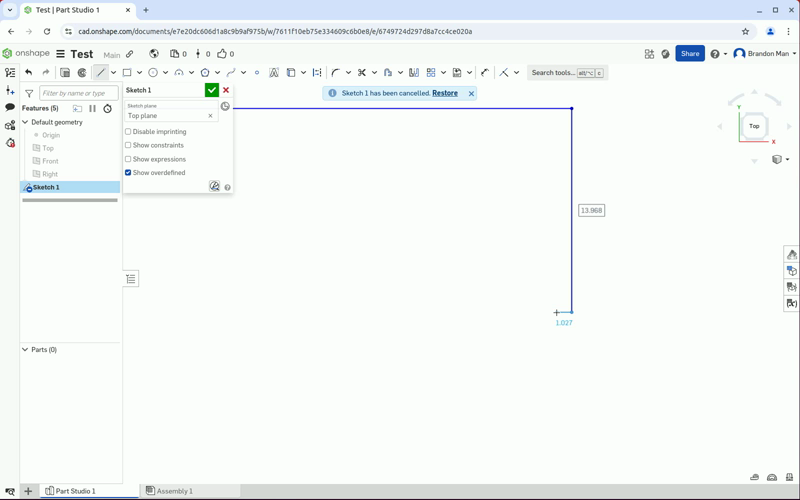
scroll(6)
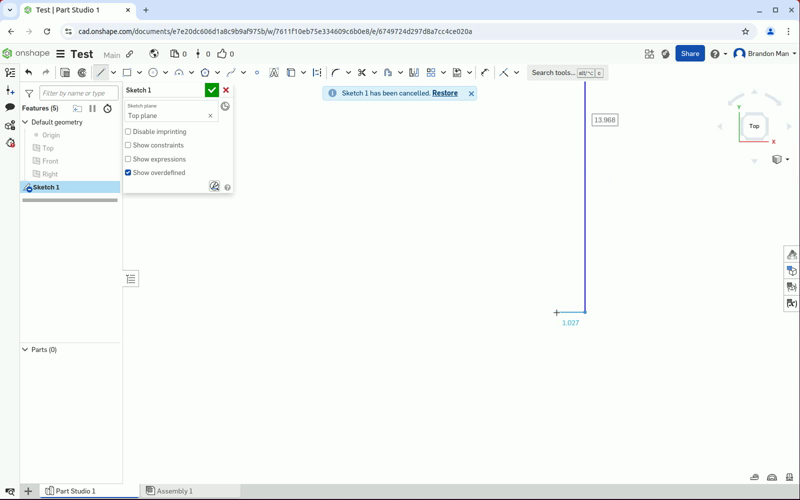
scroll(6)
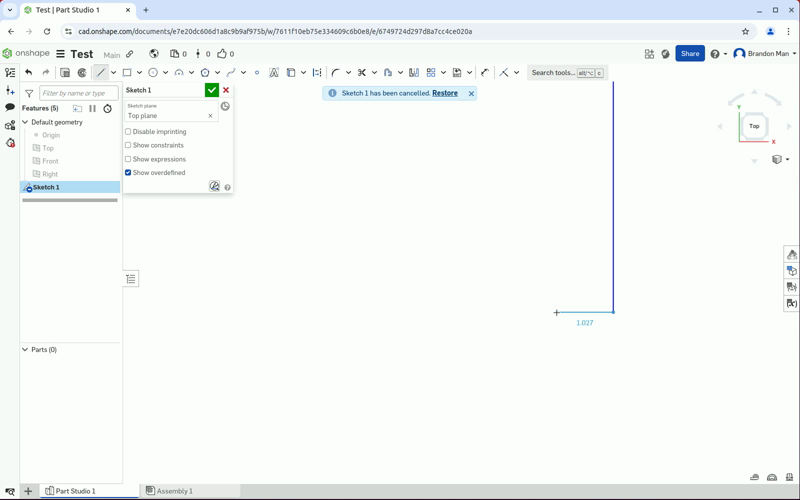
click(556, 312)
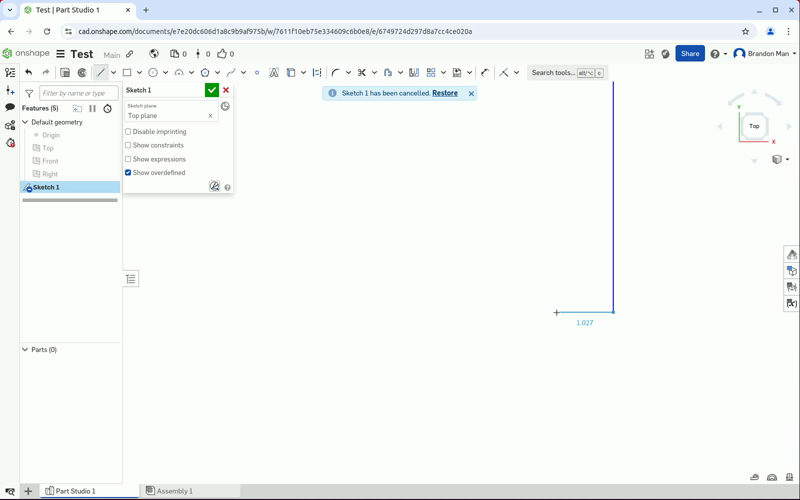
scroll(-6)
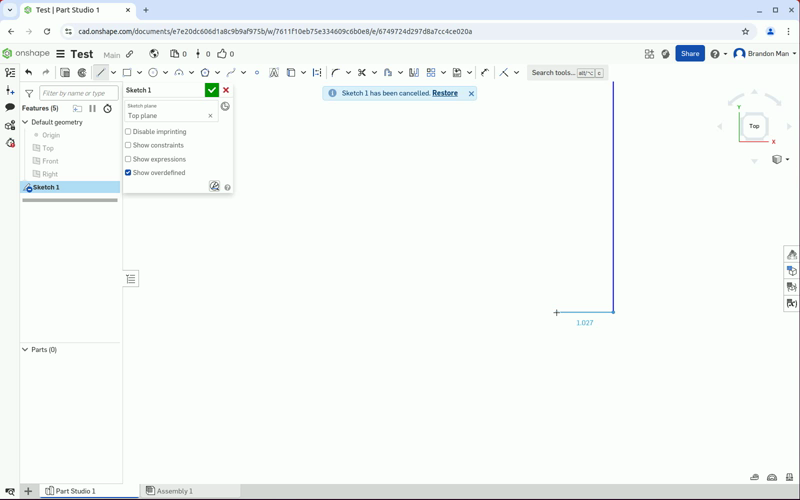
scroll(-6)
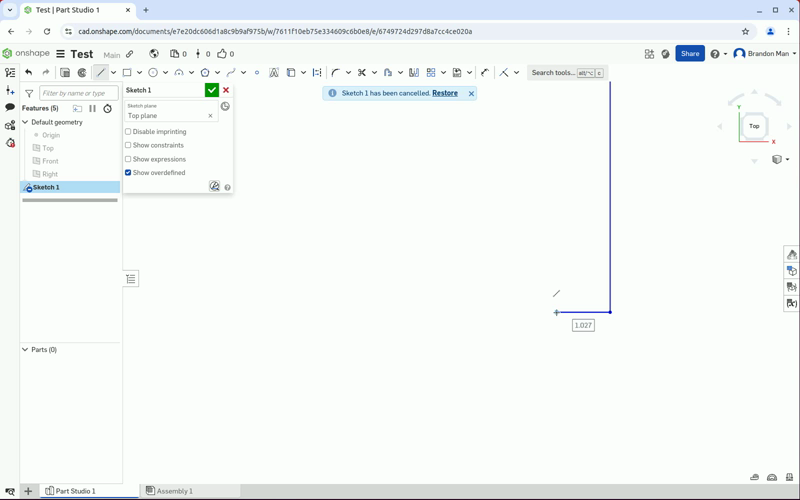
scroll(-6)
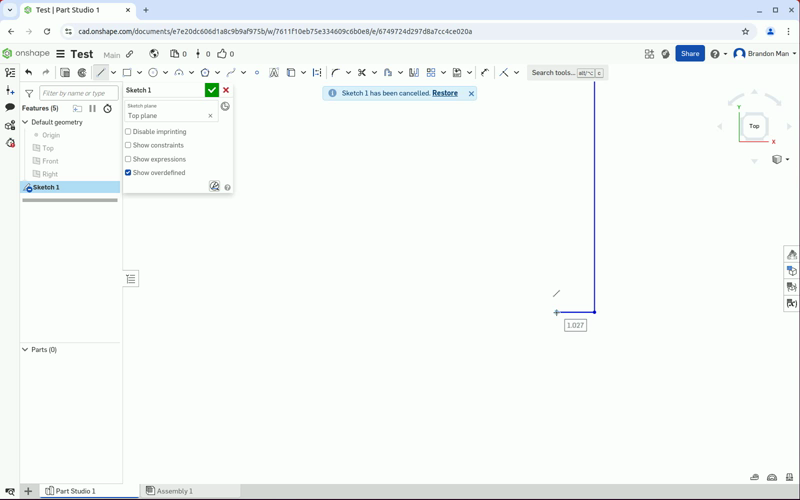
scroll(-6)
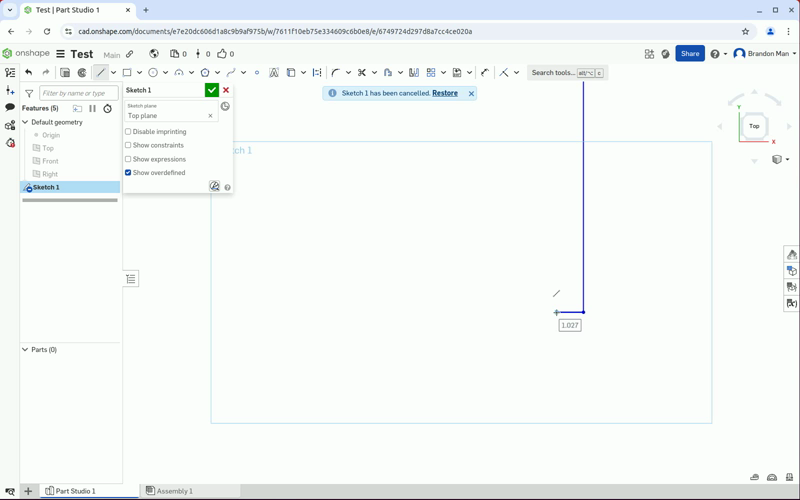
scroll(-6)
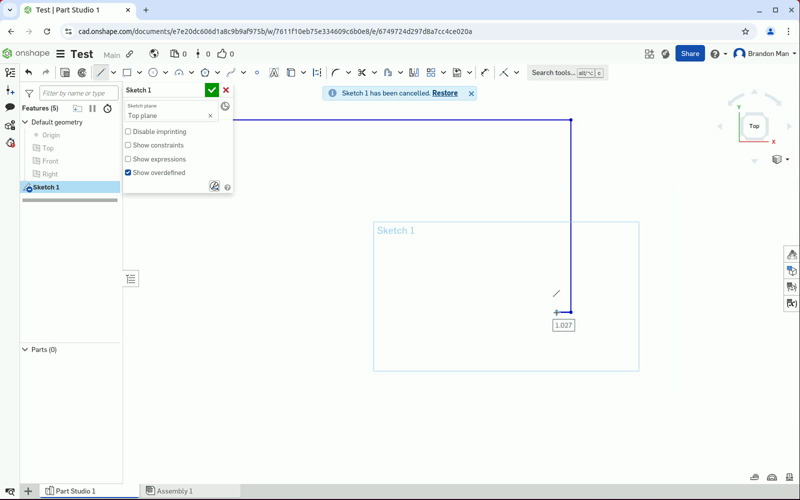
scroll(-6)
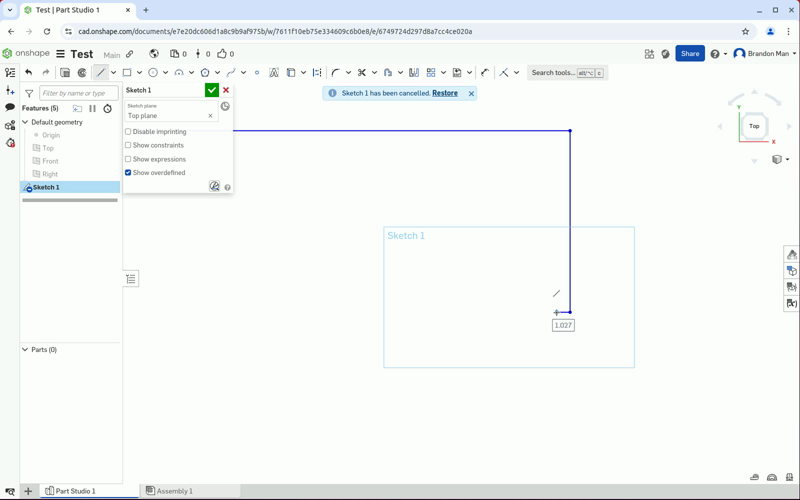
scroll(-6)
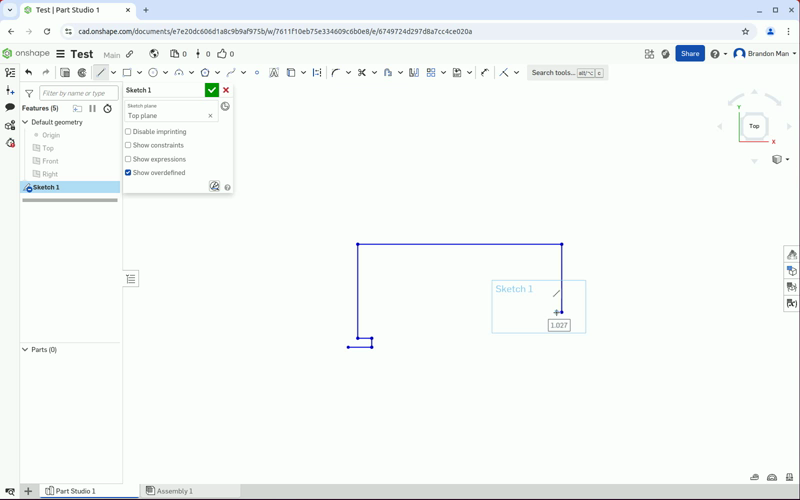
key_up(shift)
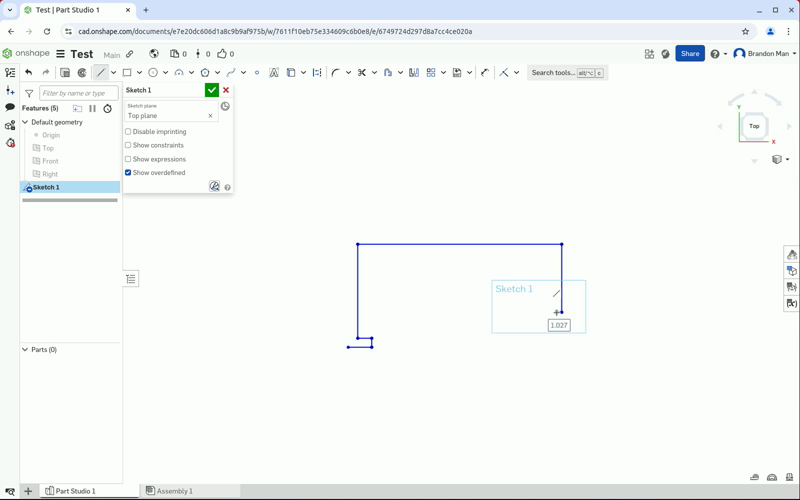
key_down(shift)
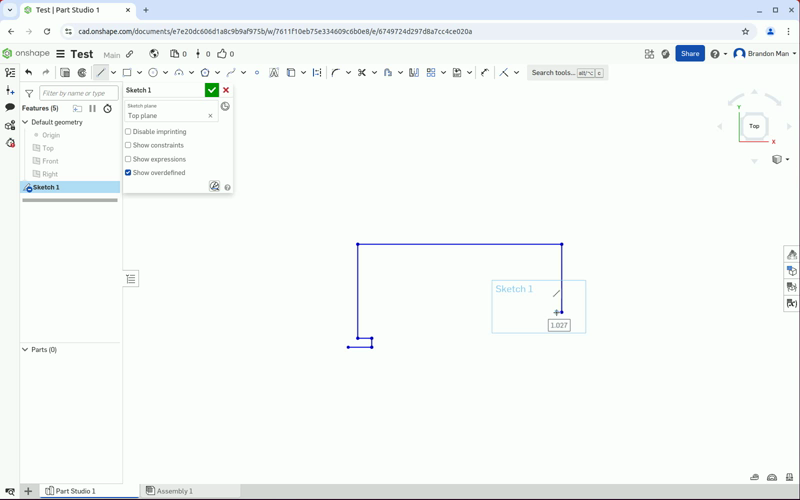
mouse_move(586, 312)
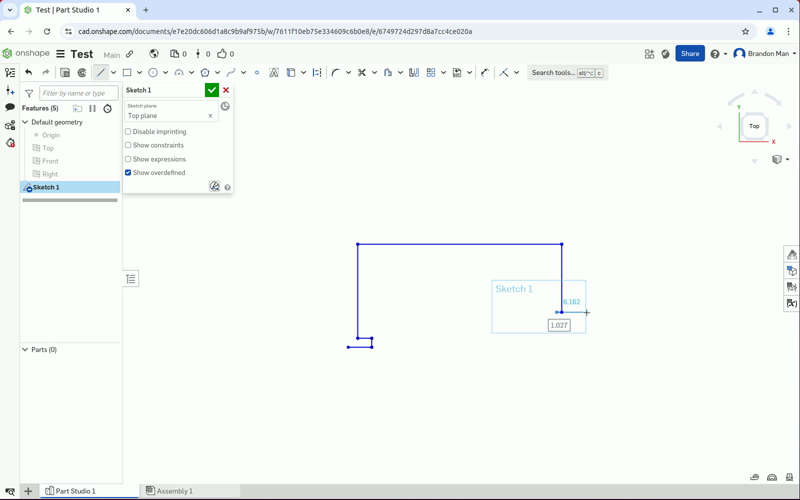
mouse_move(556, 319)
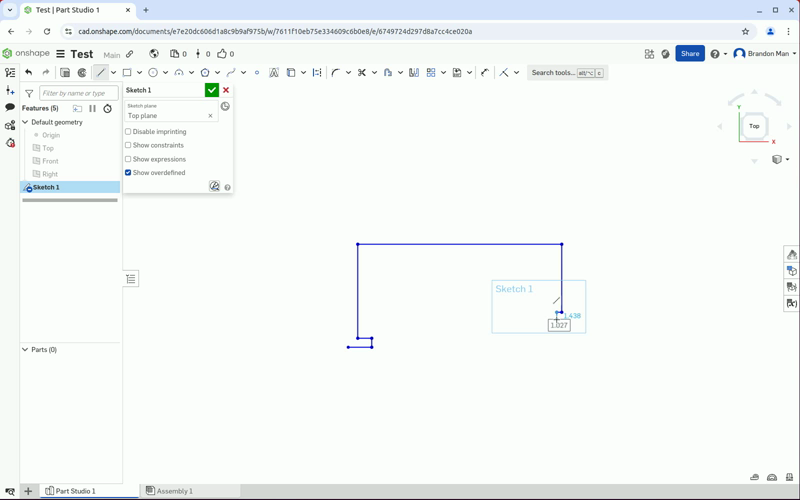
scroll(6)
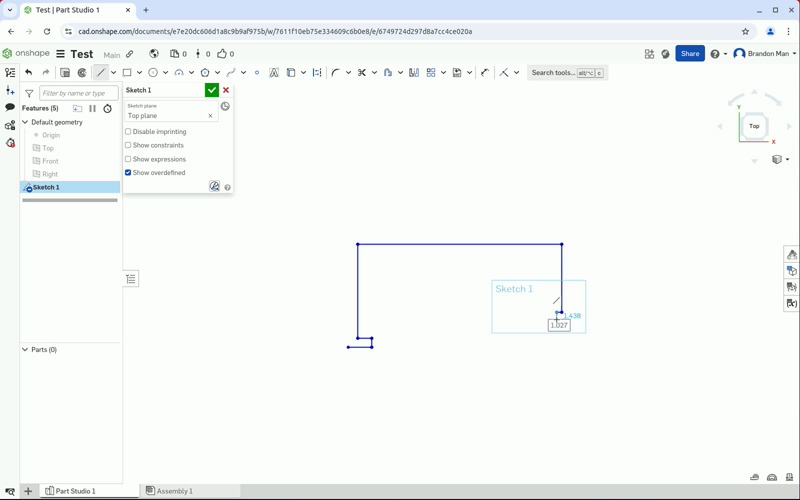
scroll(6)
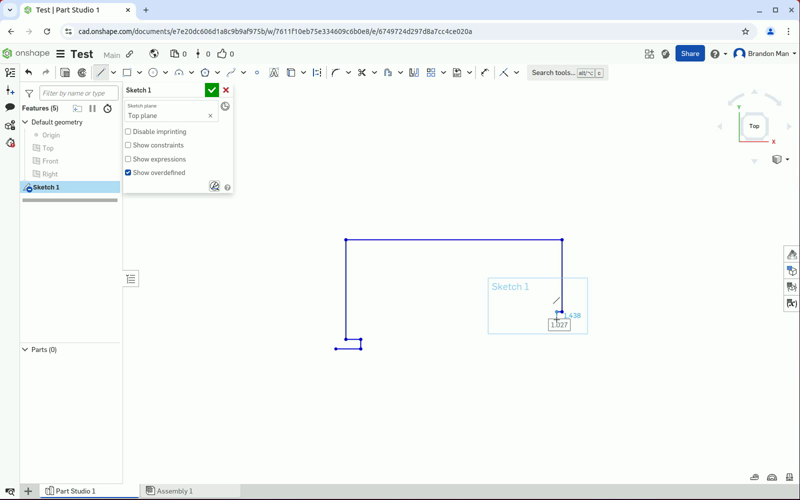
scroll(6)
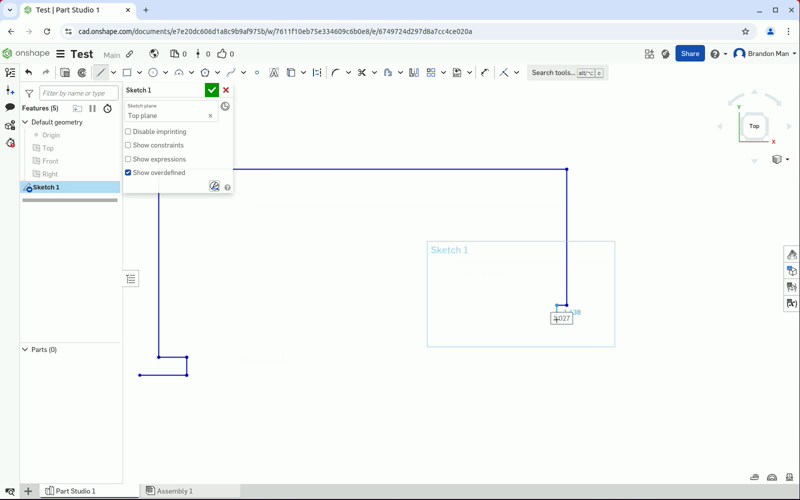
scroll(6)
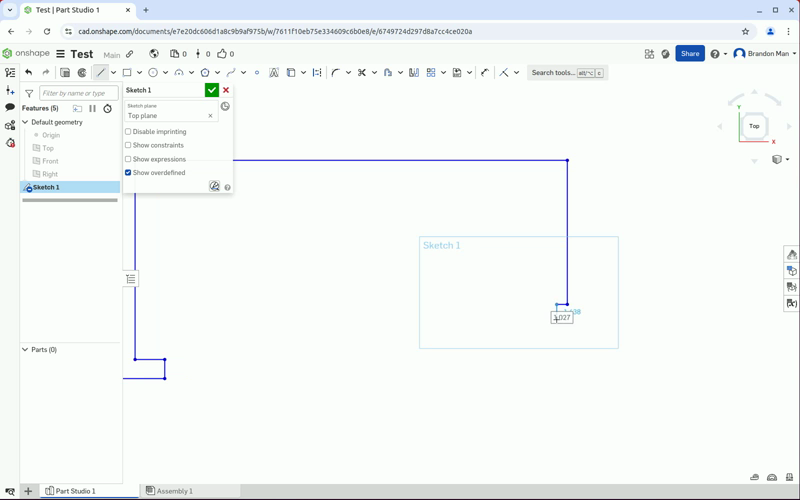
scroll(6)
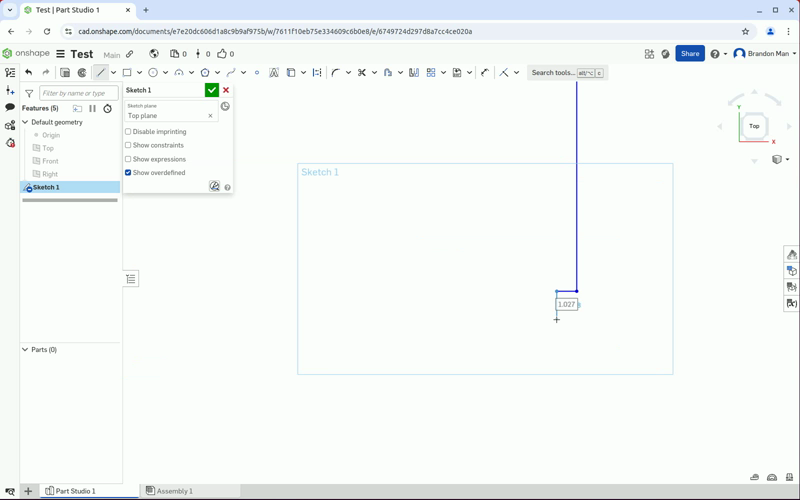
scroll(6)
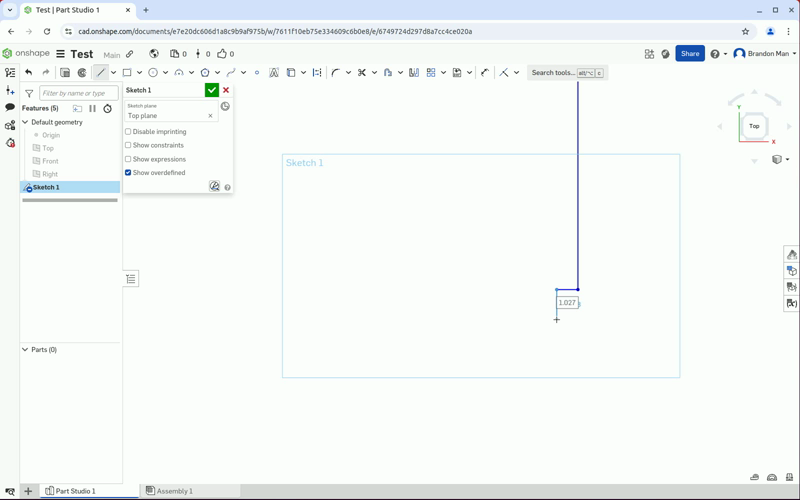
scroll(6)
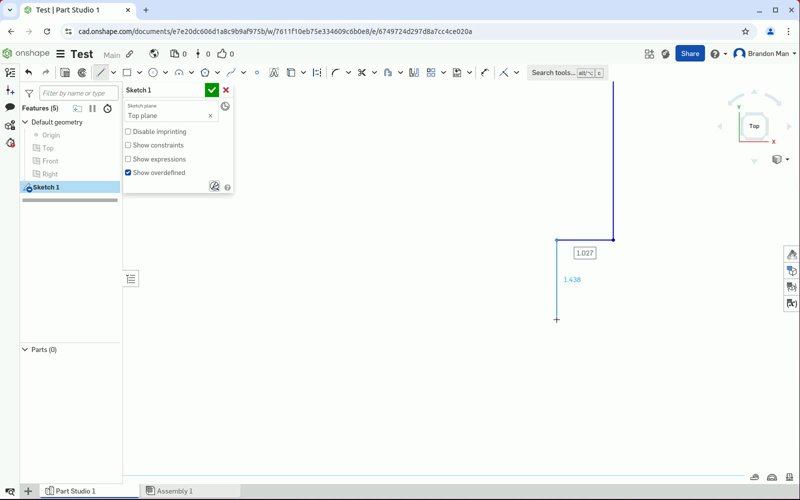
click(556, 319)
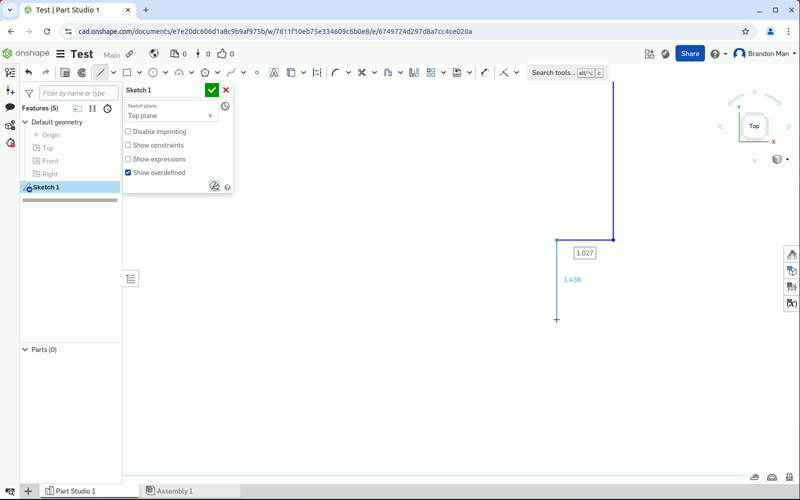
scroll(-6)
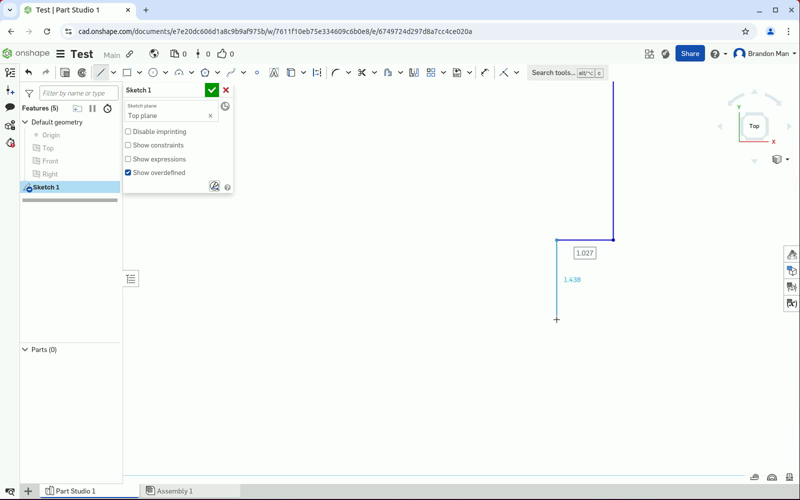
scroll(-6)
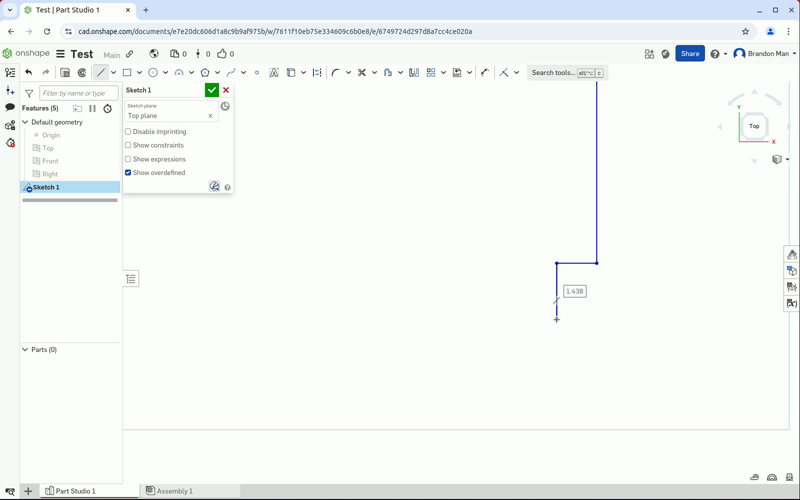
scroll(-6)
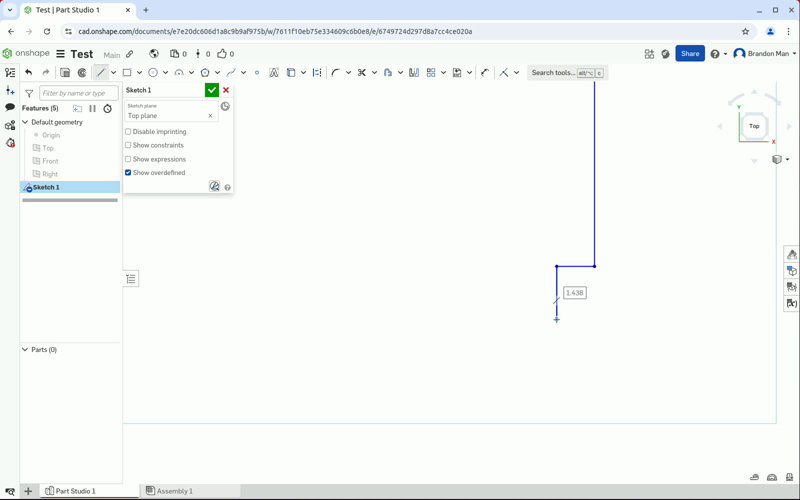
scroll(-6)
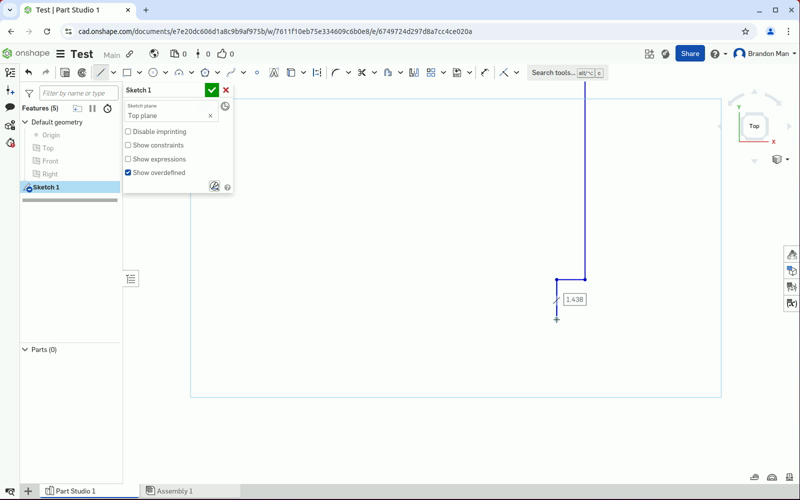
scroll(-6)
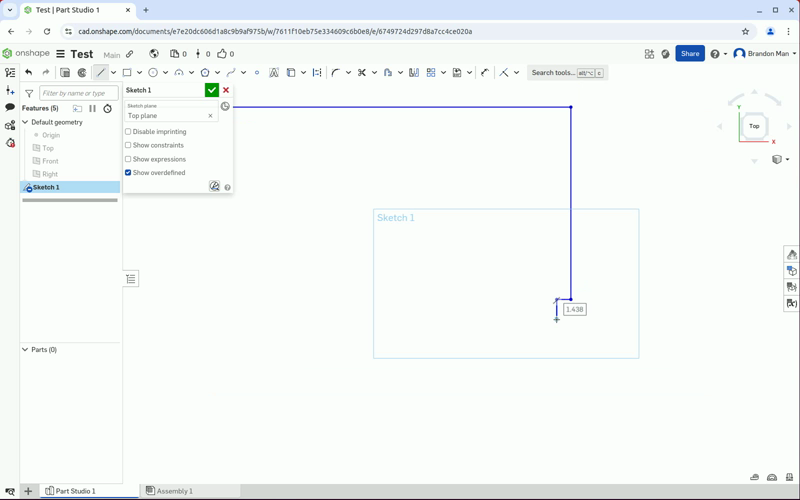
scroll(-6)
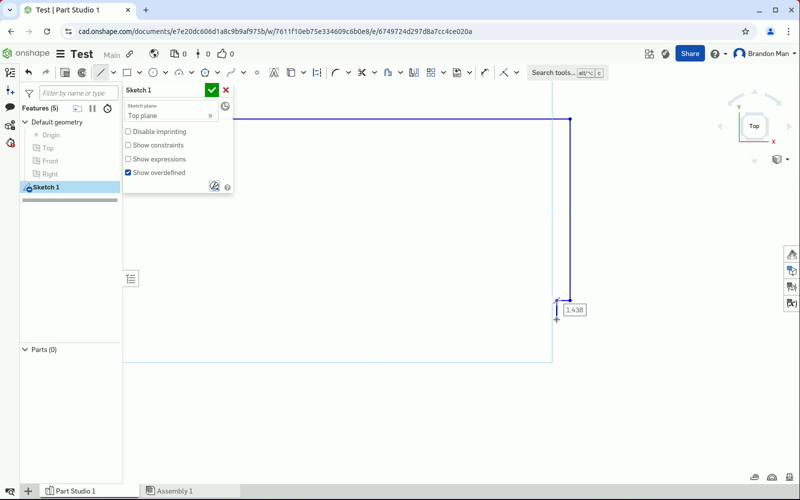
scroll(-6)
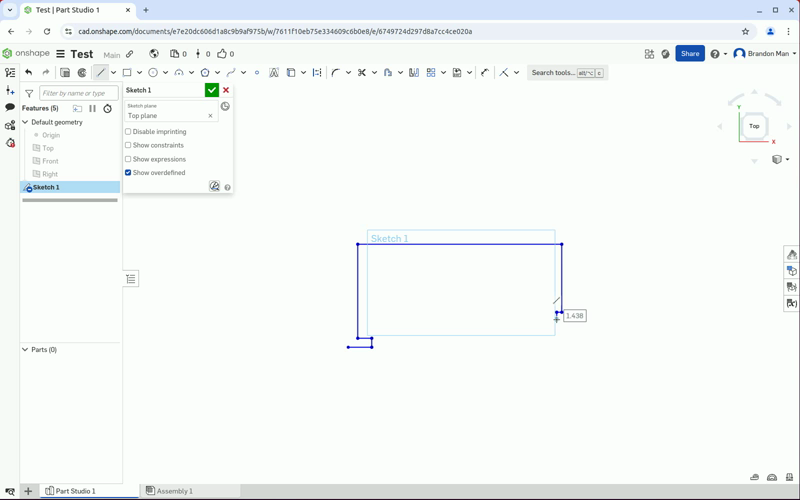
key_up(shift)
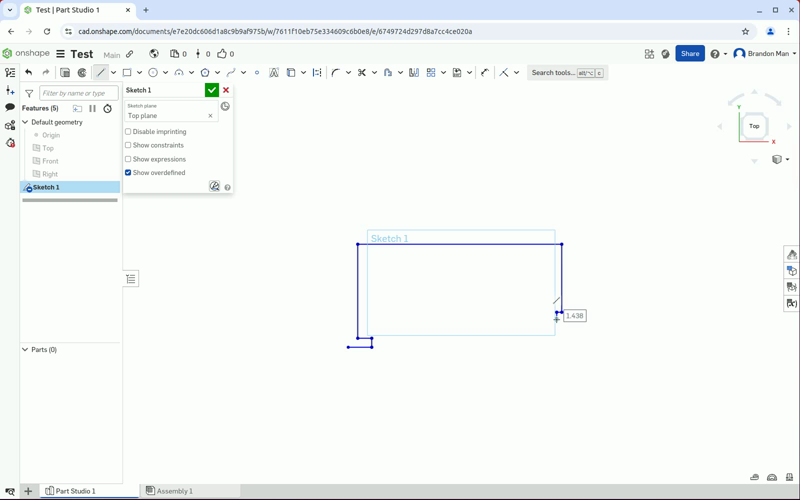
key_down(shift)
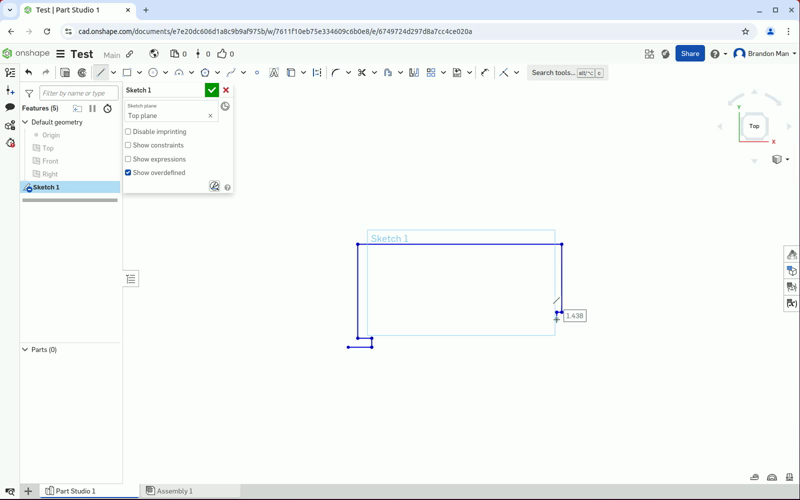
mouse_move(586, 319)
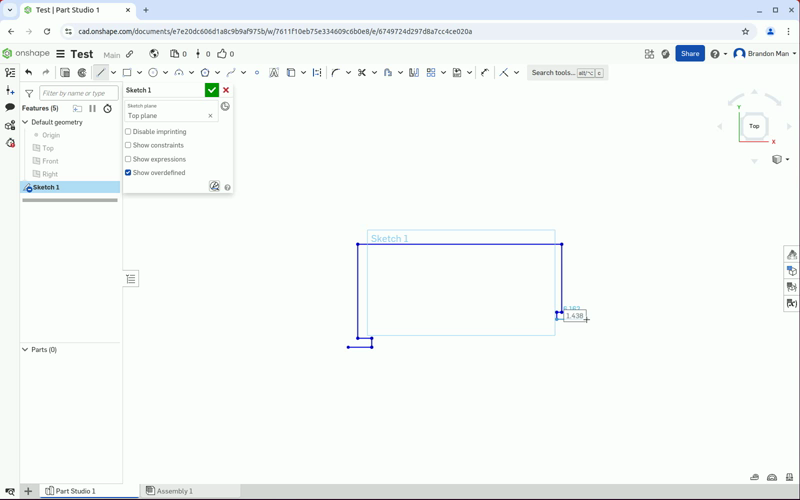
mouse_move(570, 319)
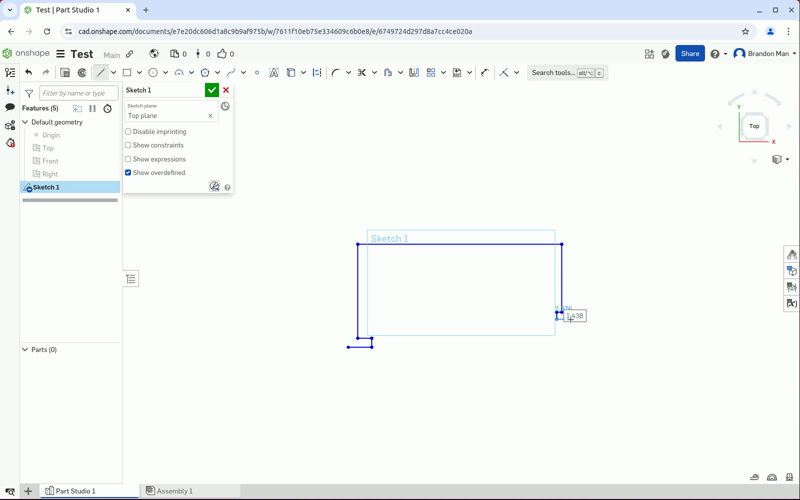
click(570, 319)
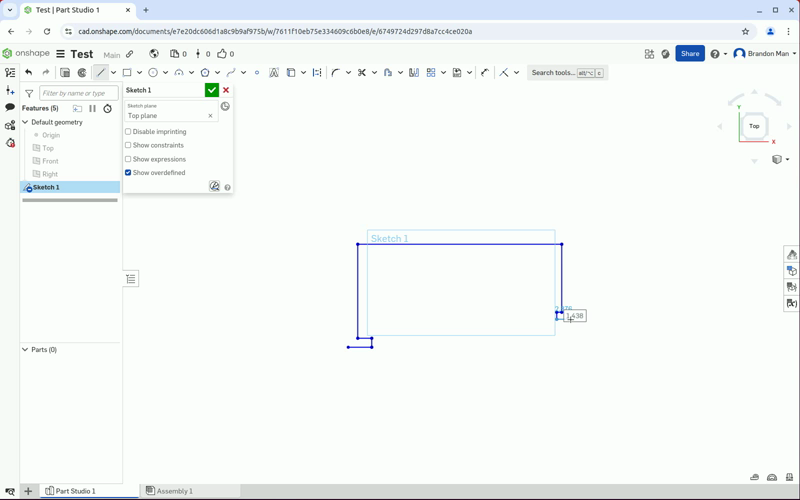
key_up(shift)
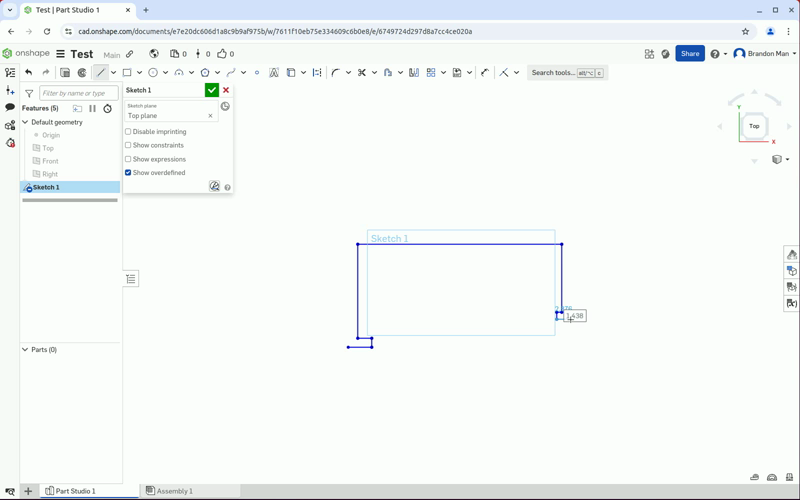
key_down(shift)
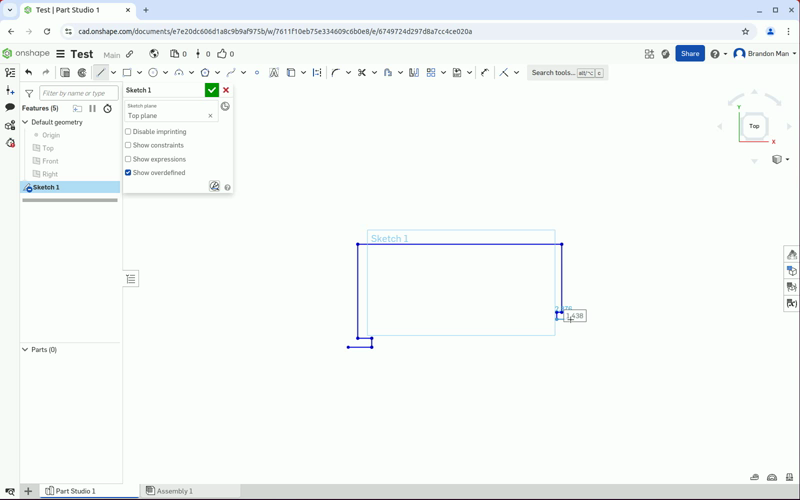
mouse_move(570, 234)
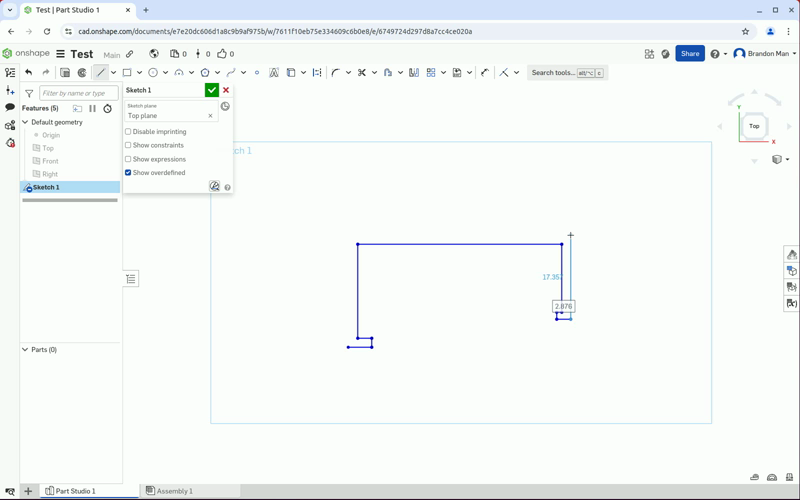
click(570, 234)
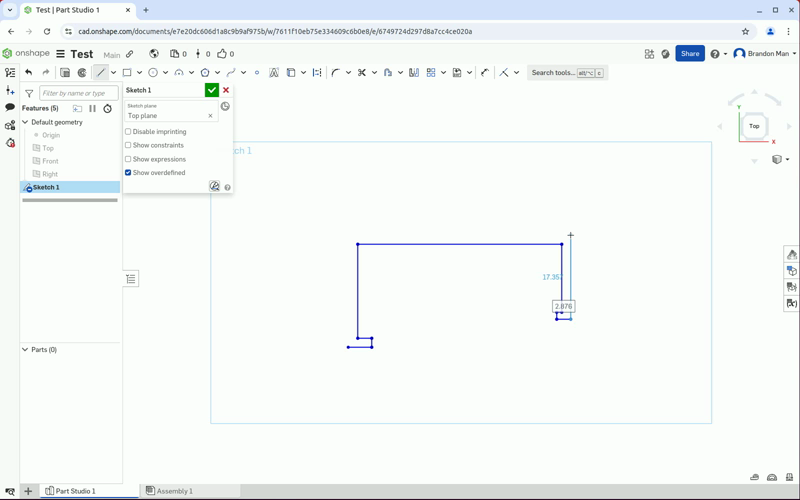
key_up(shift)
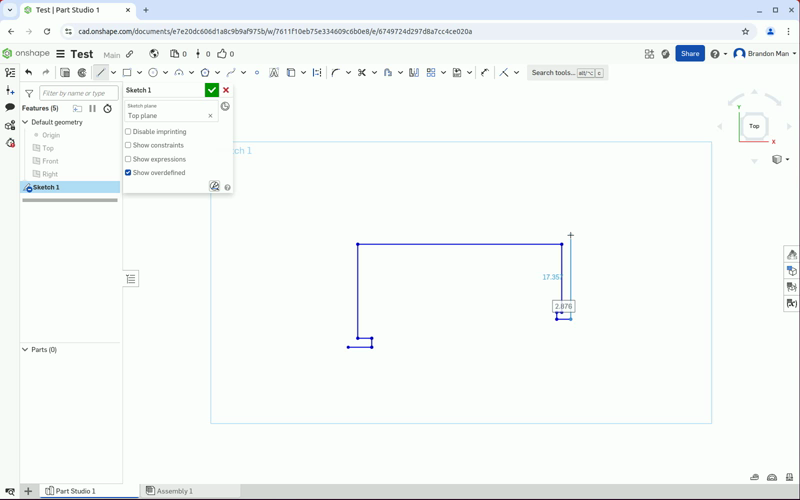
key_down(shift)
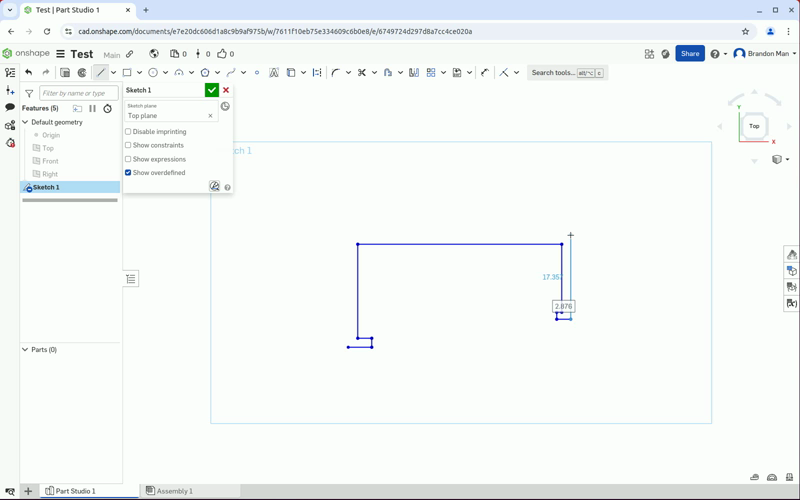
mouse_move(348, 234)
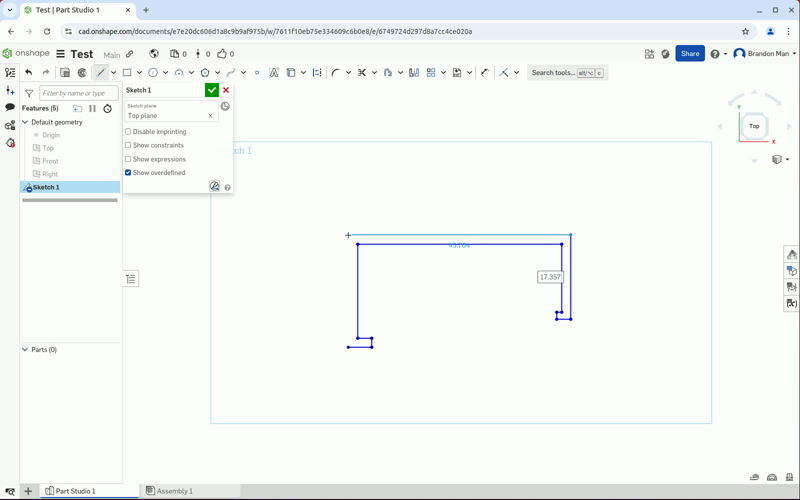
click(348, 234)
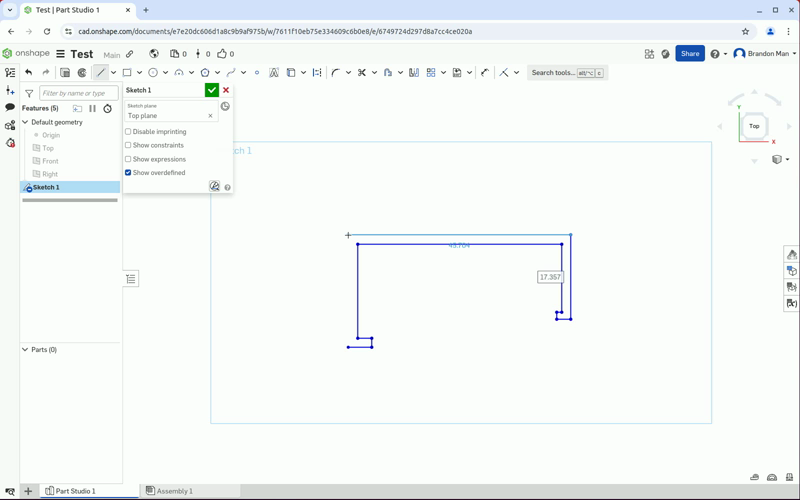
key_up(shift)
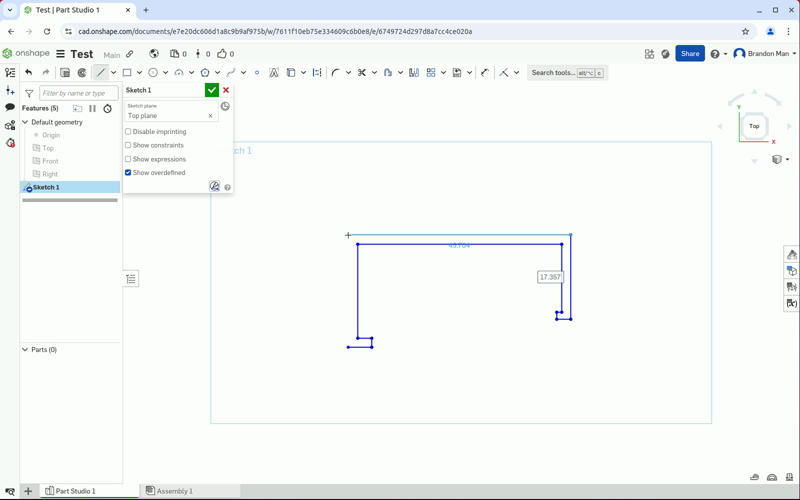
key_down(shift)
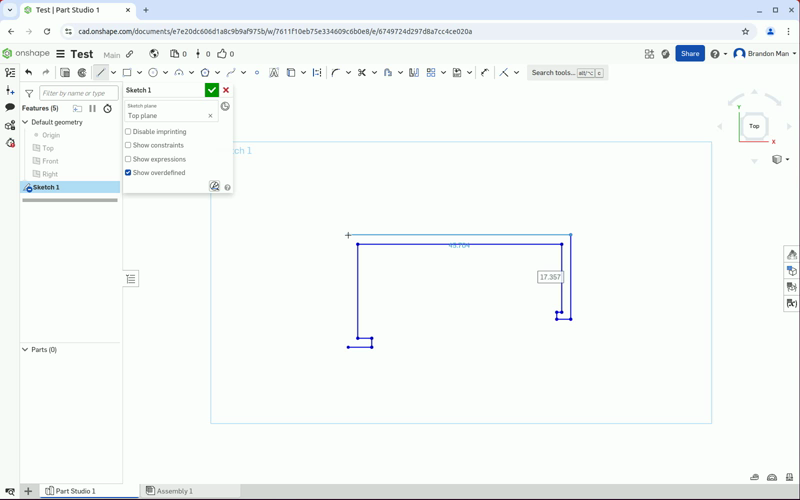
mouse_move(348, 347)
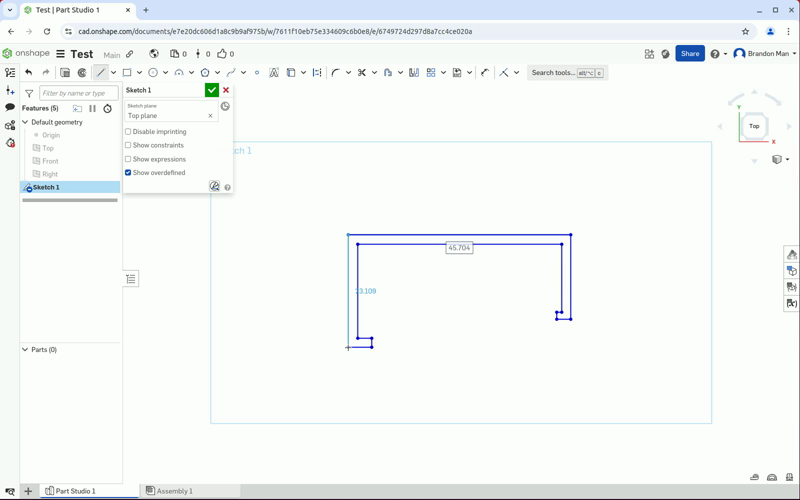
key_up(shift)
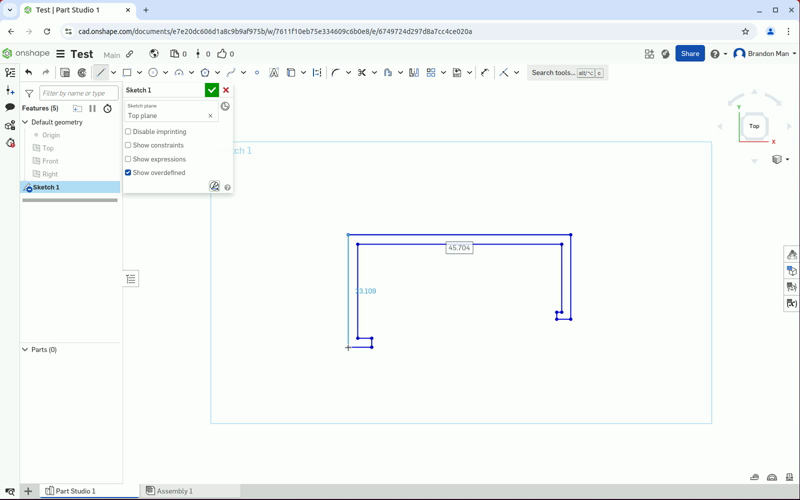
click(348, 347)
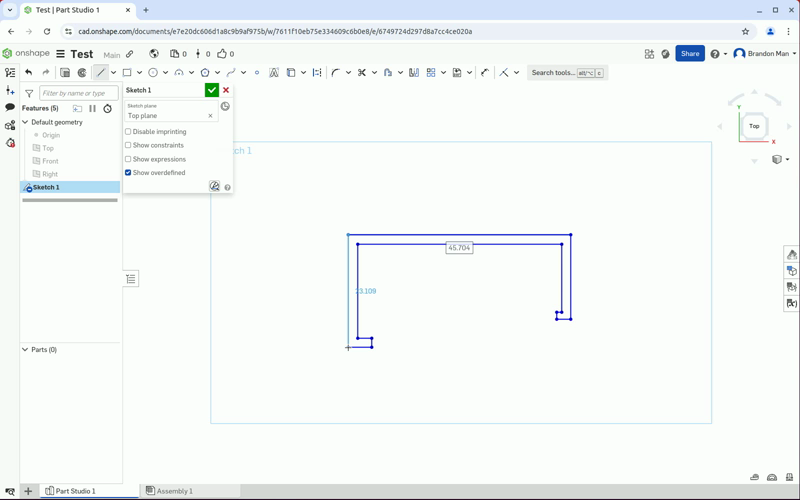
key(esc)
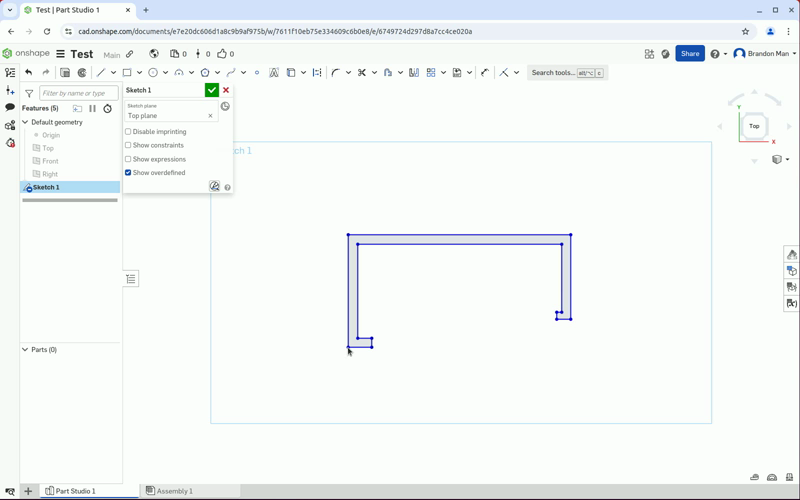
mouse_move(421, 239)
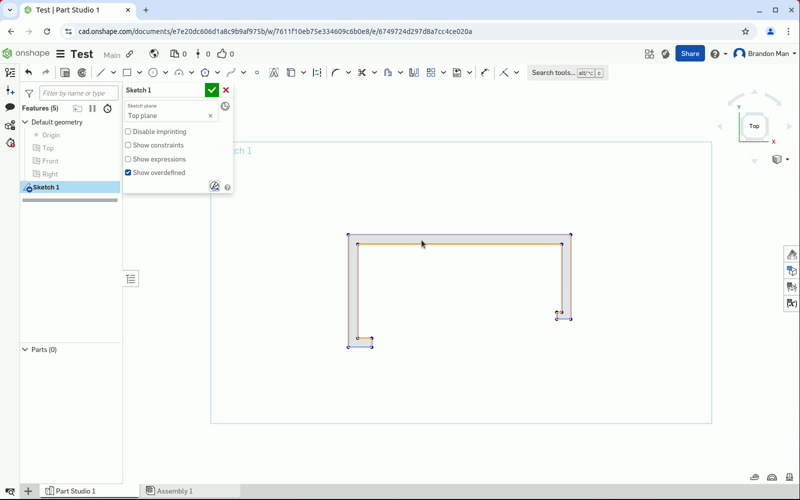
click(421, 239)
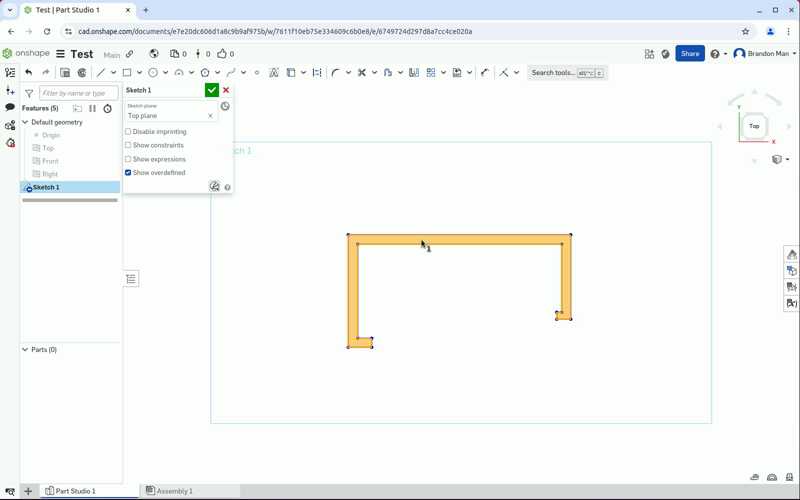
mouse_move(73, 352)
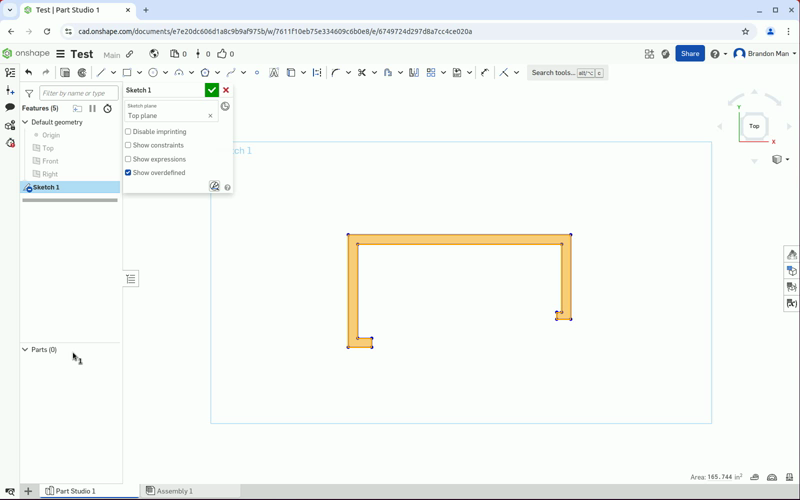
key(shift+y)
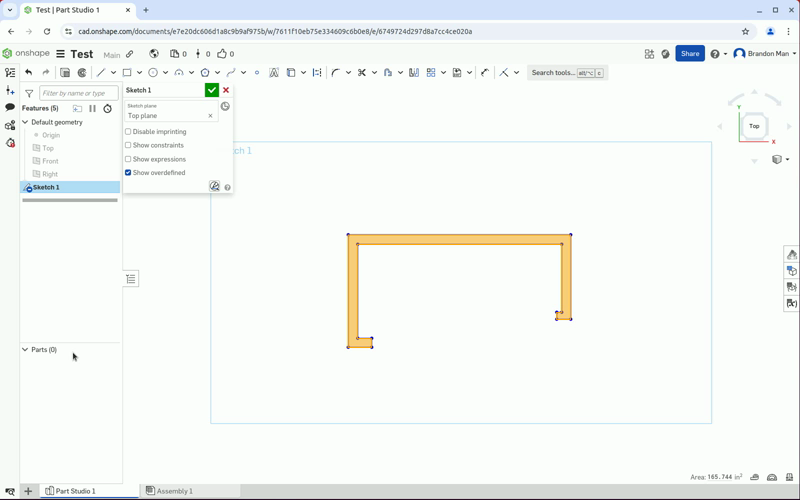
key(shift+e)
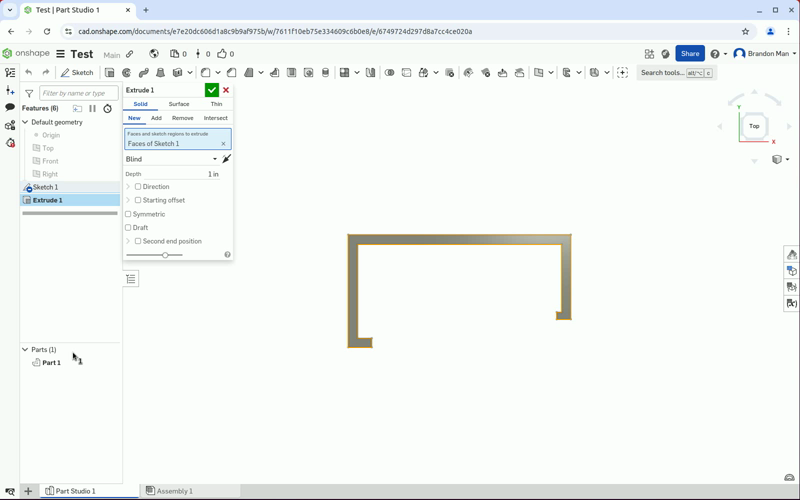
mouse_move(143, 106)
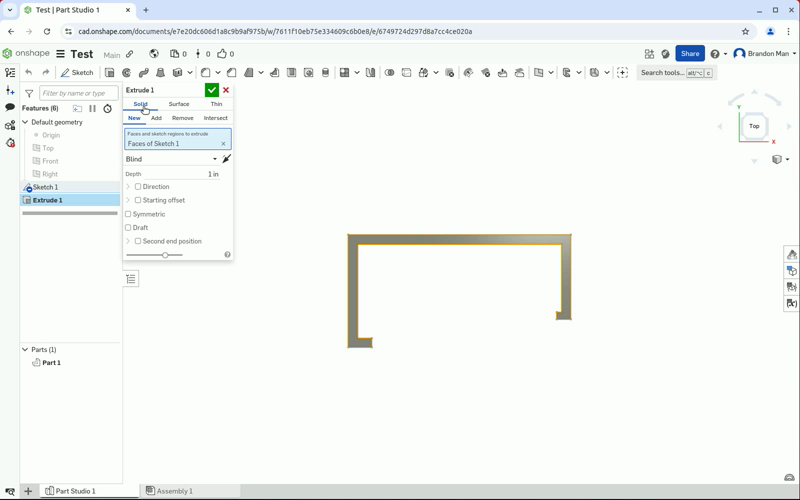
click(143, 106)
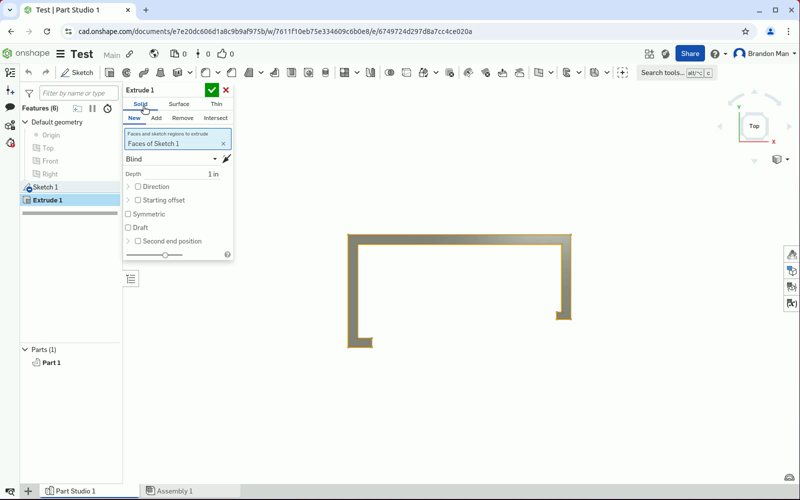
mouse_move(137, 120)
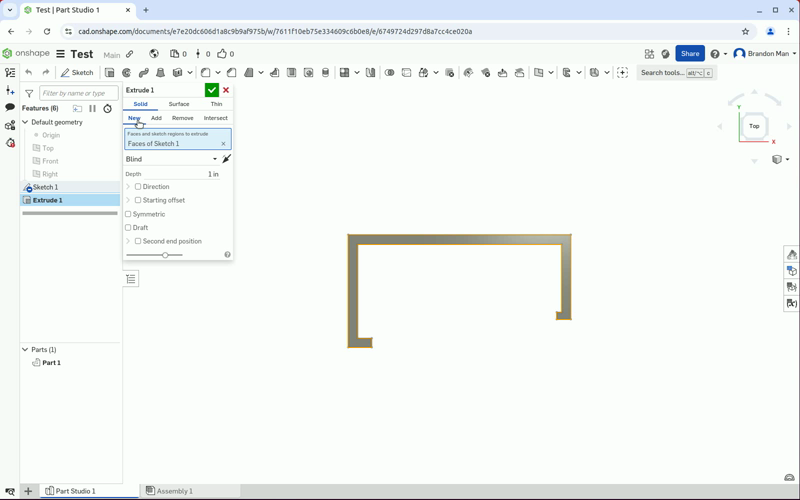
click(137, 120)
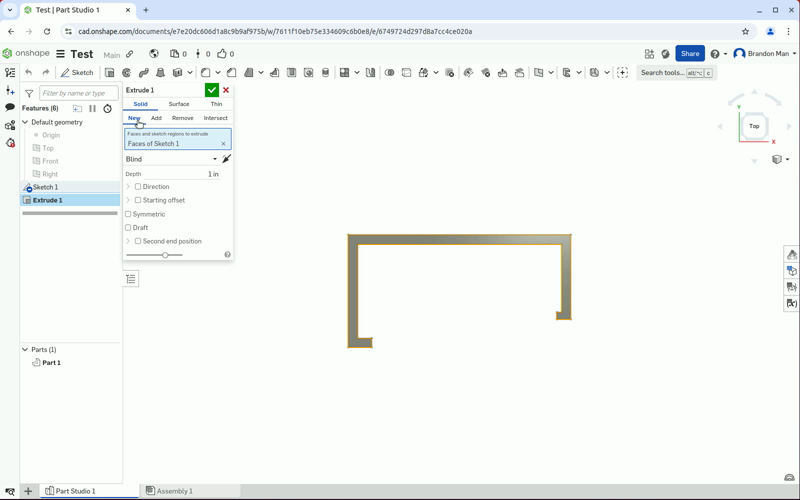
key(tab, 4)
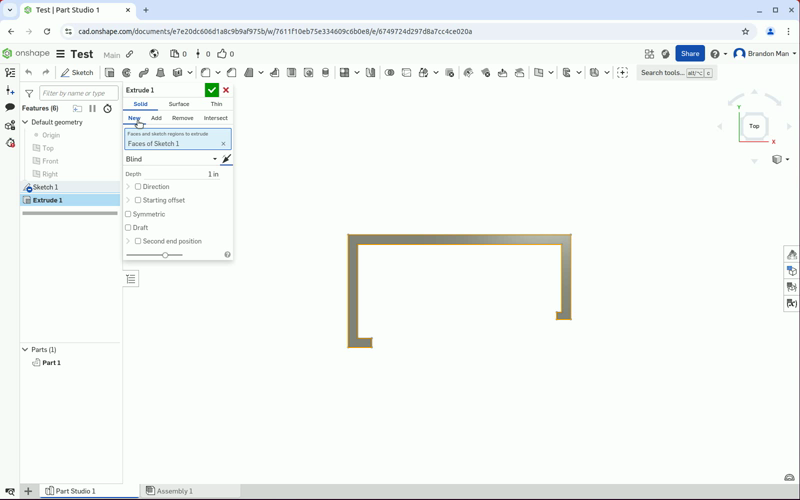
text(14.443)
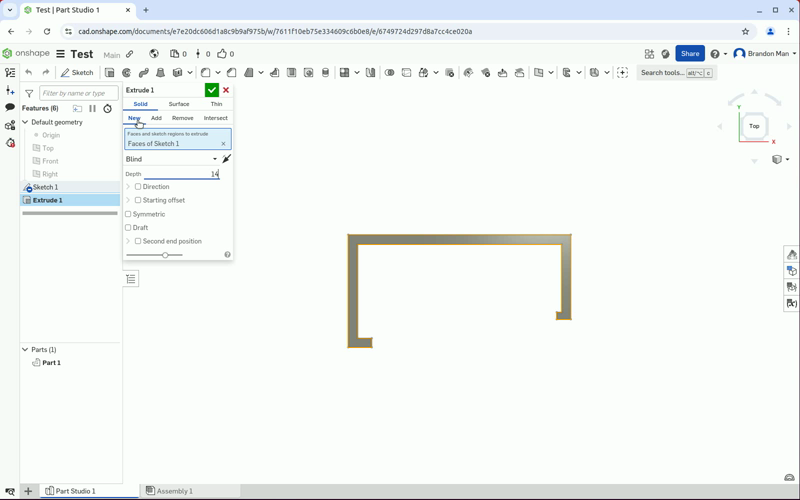
key(enter)
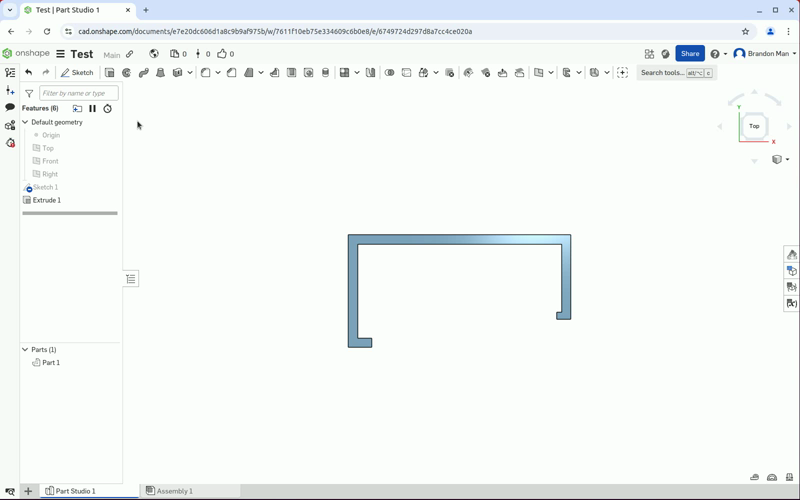
key(shift+h)
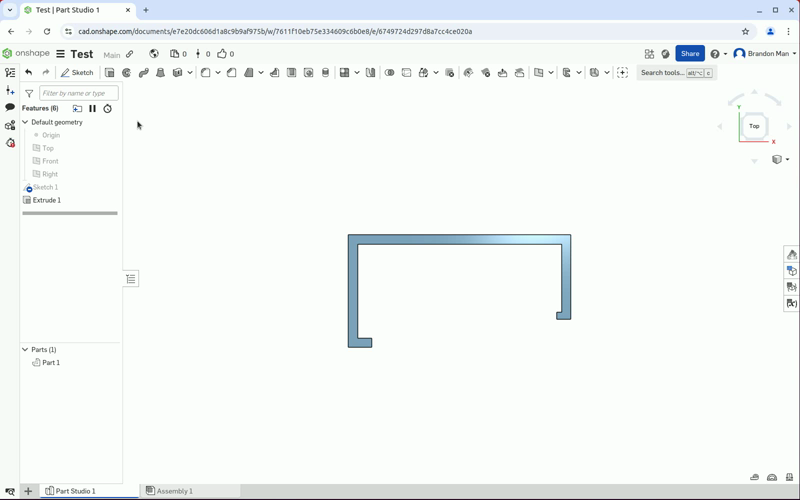
key(shift+h)
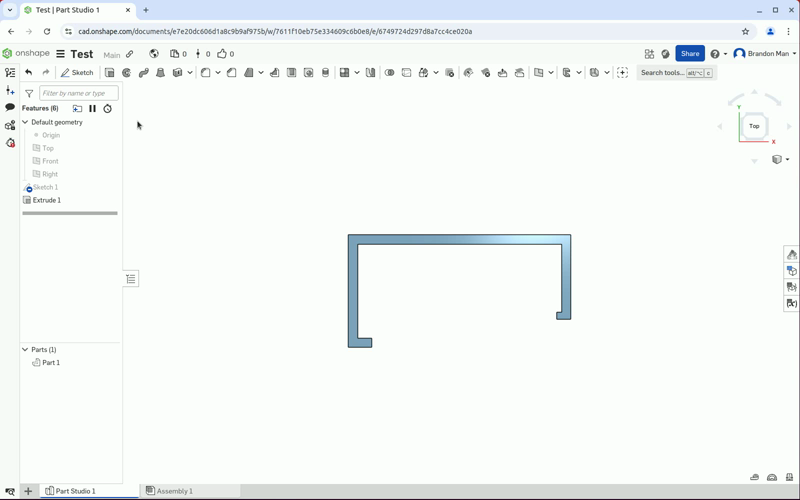
mouse_move(73, 189)
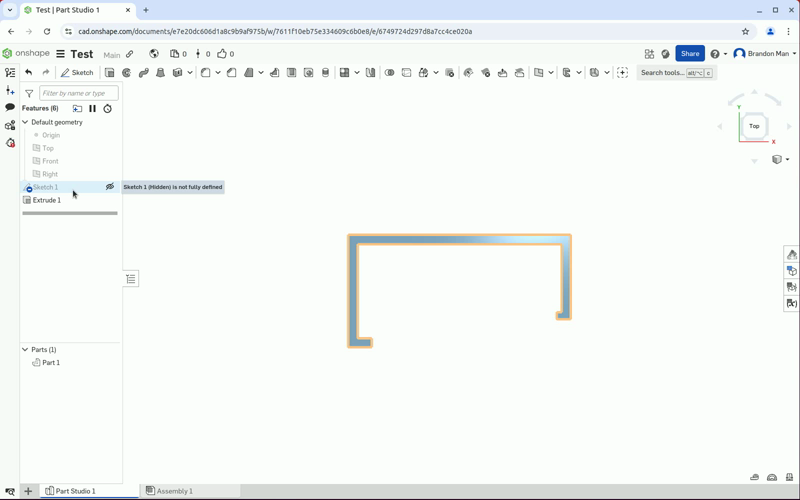
click(73, 189)
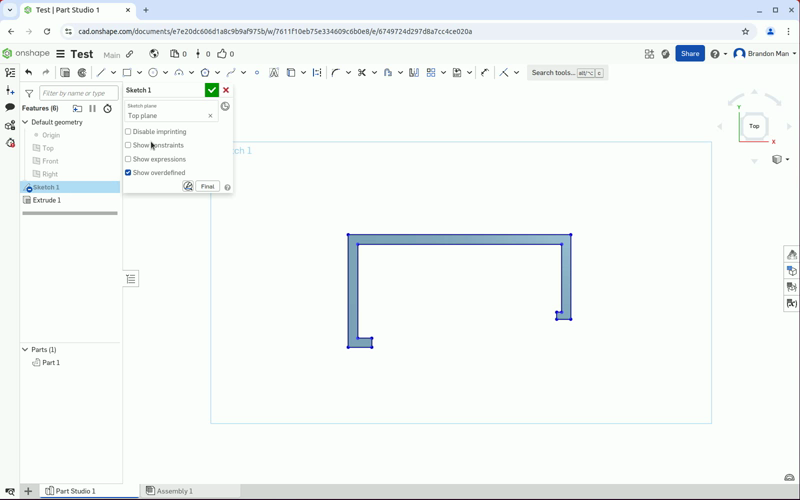
mouse_move(229, 92)
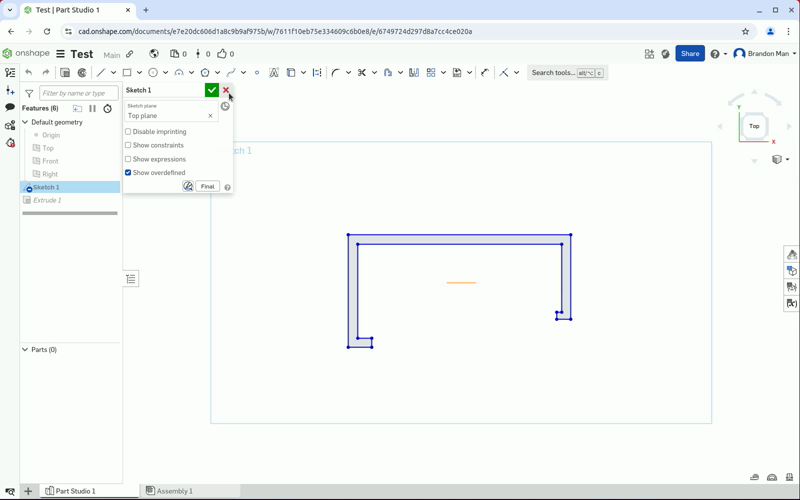
click(229, 92)
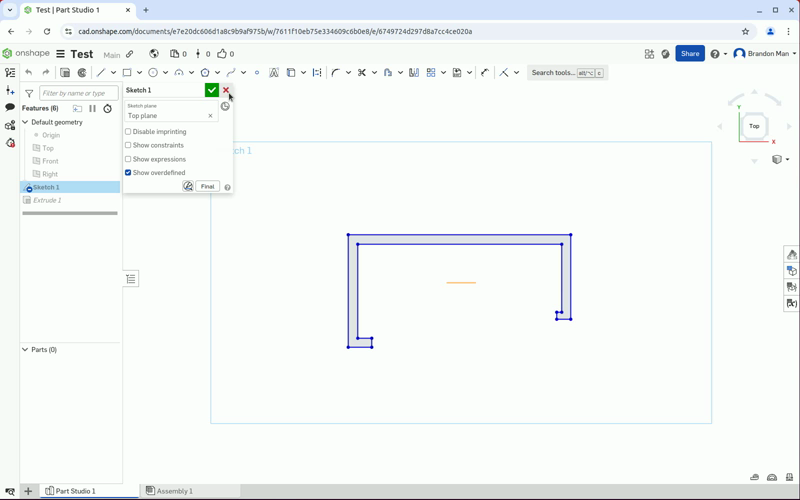
key(shift+s)
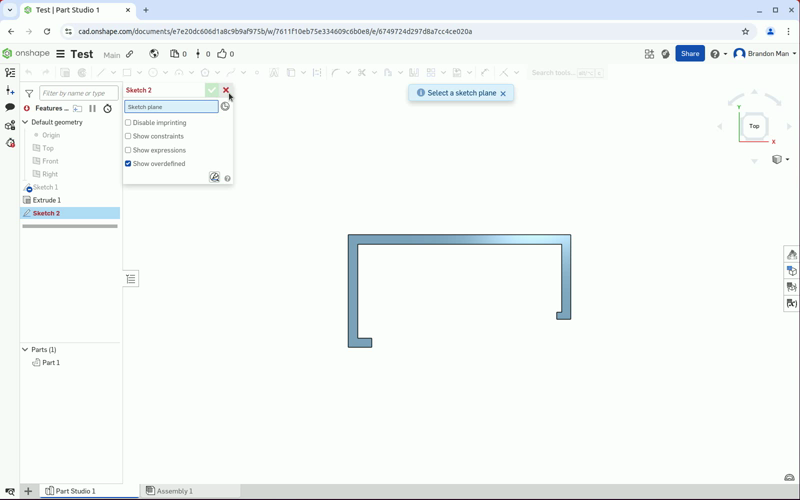
mouse_move(73, 150)
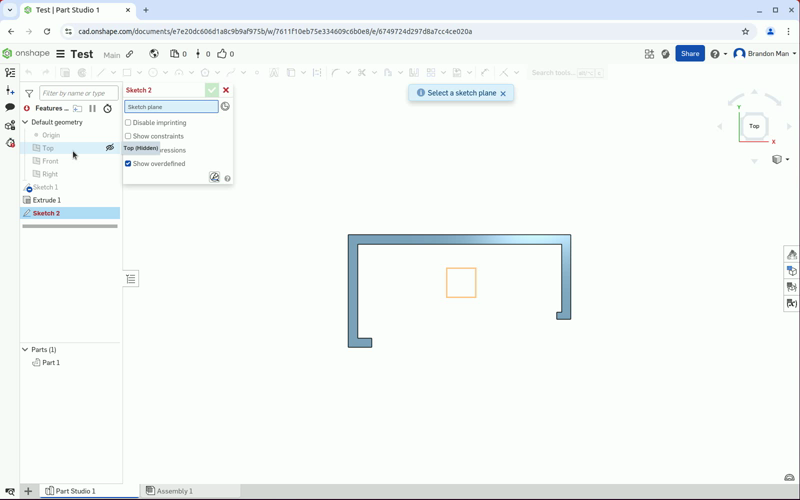
click(73, 150)
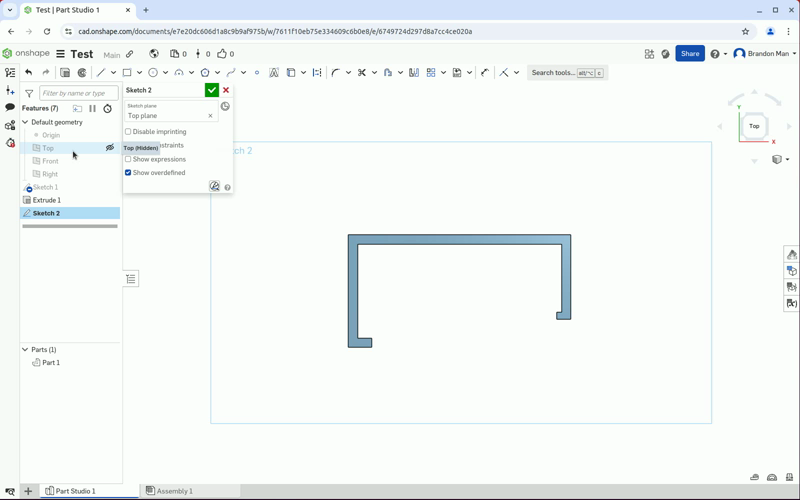
mouse_move(73, 352)
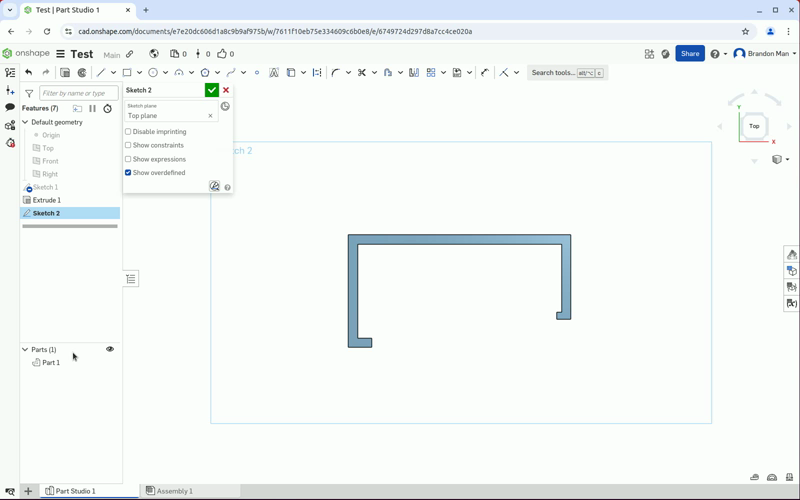
key(y)
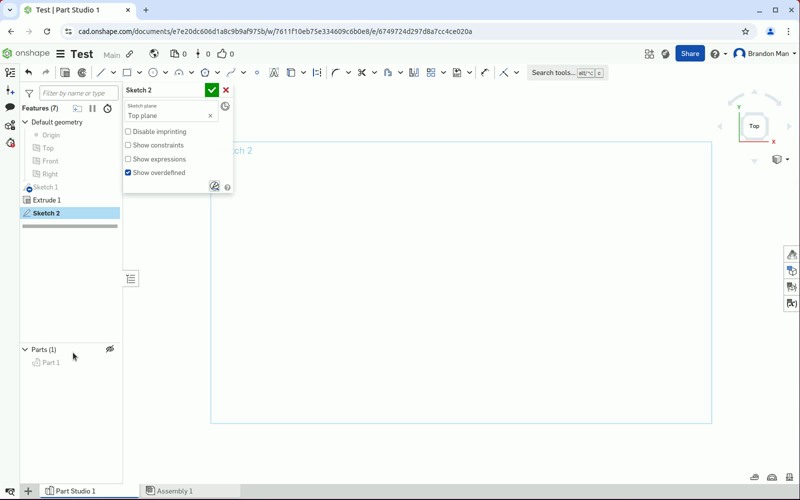
key(l)
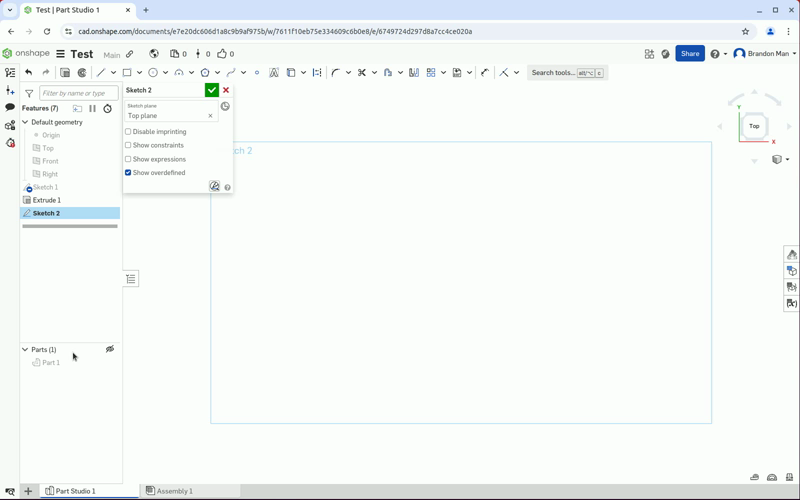
key_down(shift)
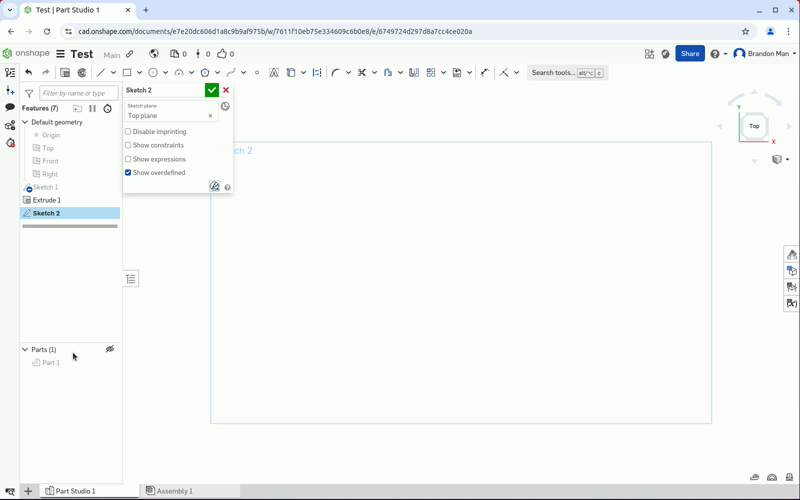
mouse_move(450, 347)
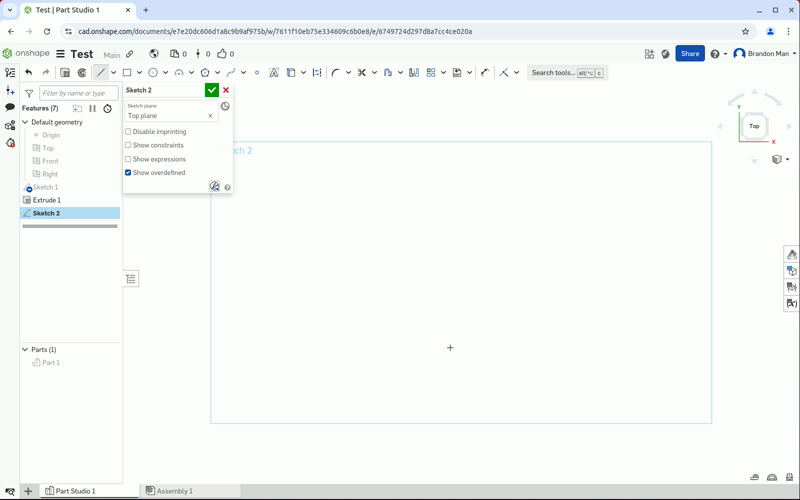
click(450, 347)
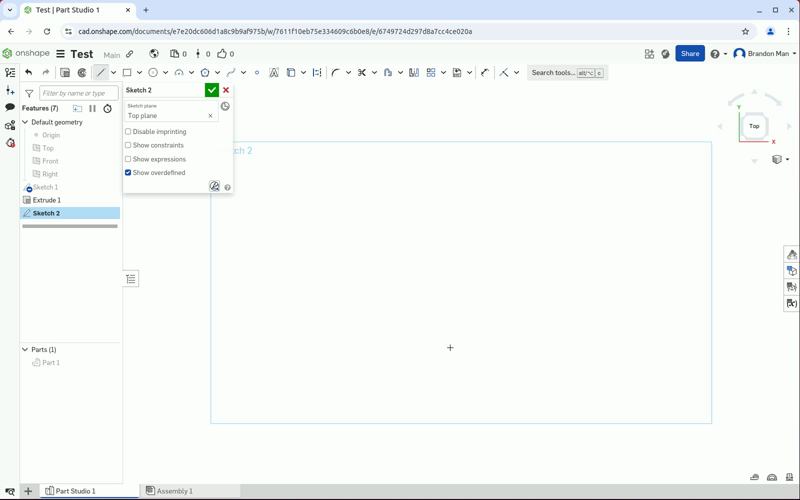
key_up(shift)
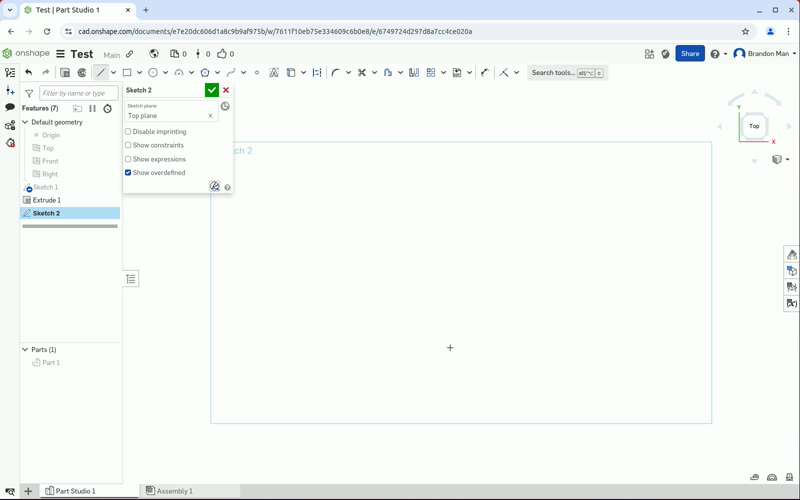
key_down(shift)
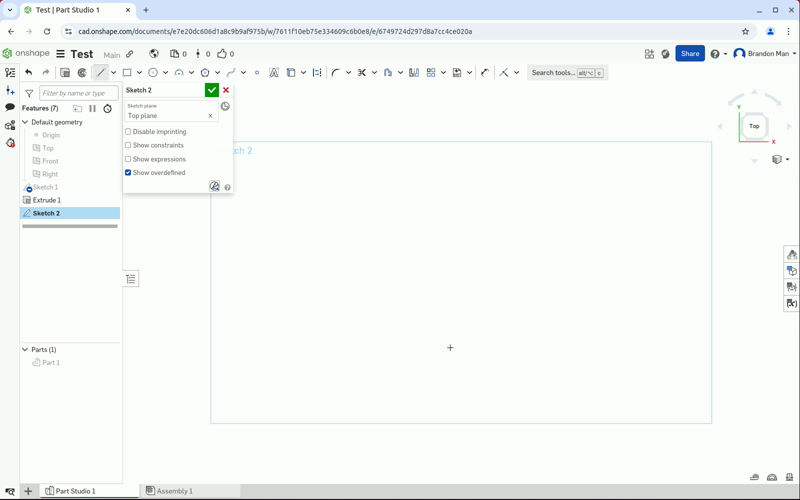
mouse_move(480, 347)
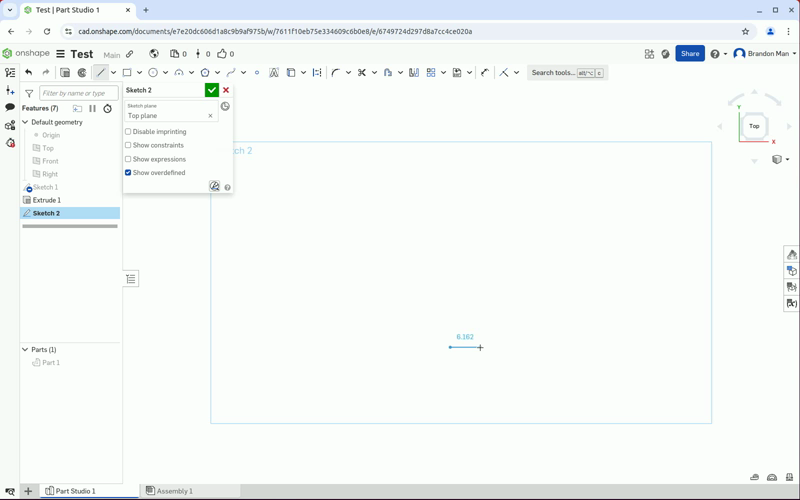
mouse_move(500, 347)
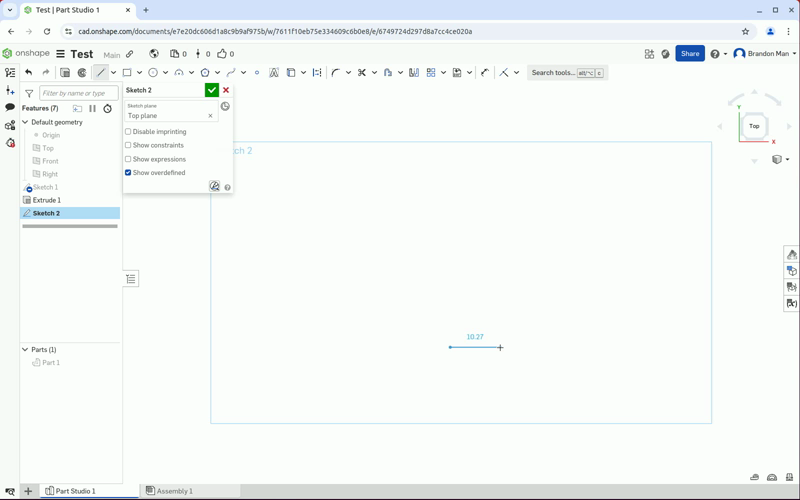
click(500, 347)
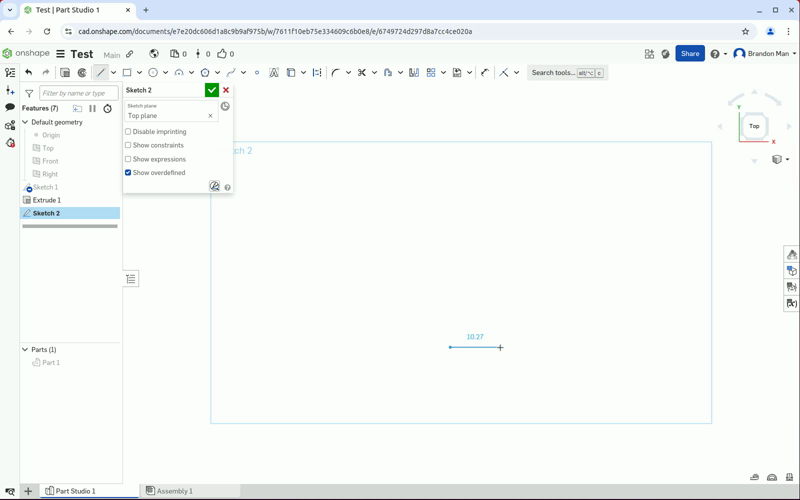
key_up(shift)
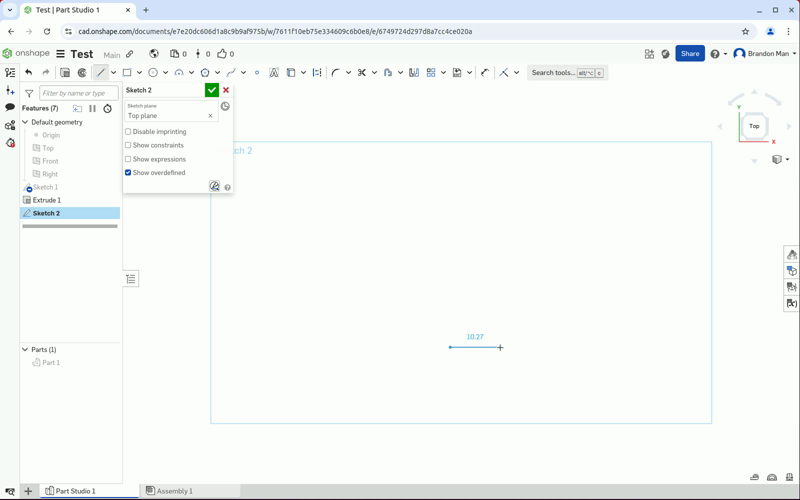
key_down(shift)
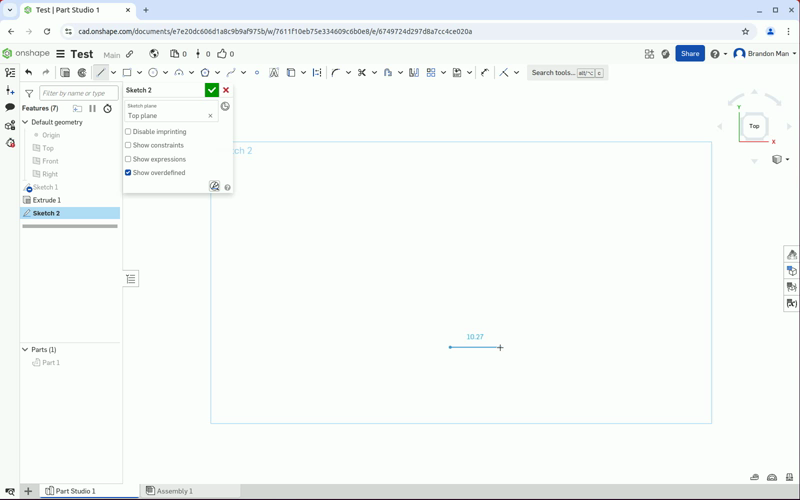
mouse_move(530, 347)
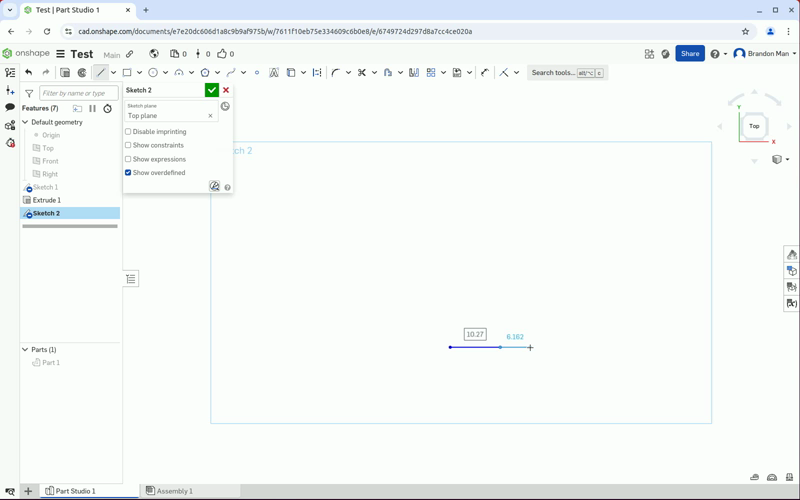
mouse_move(500, 318)
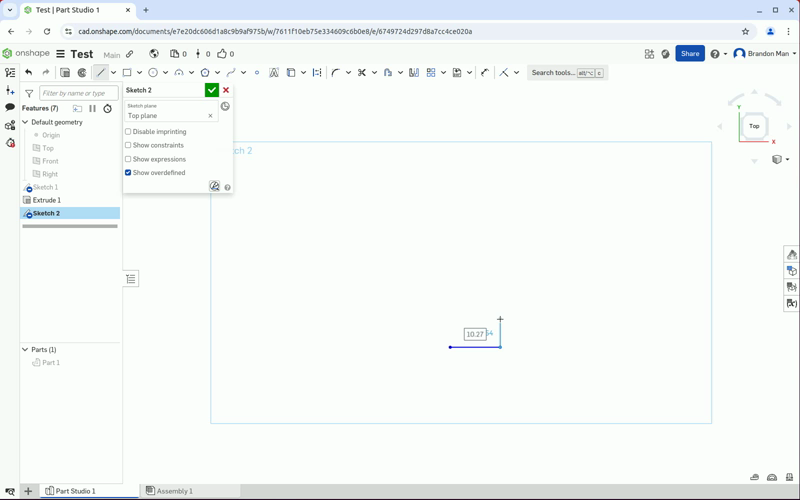
click(500, 318)
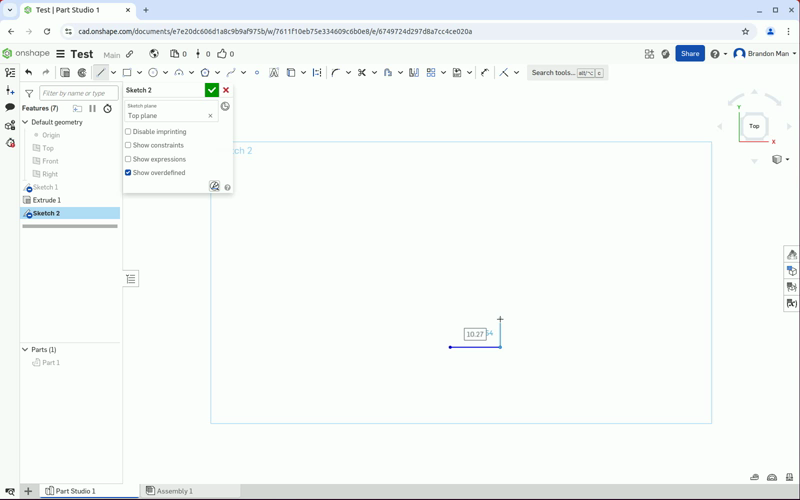
key_up(shift)
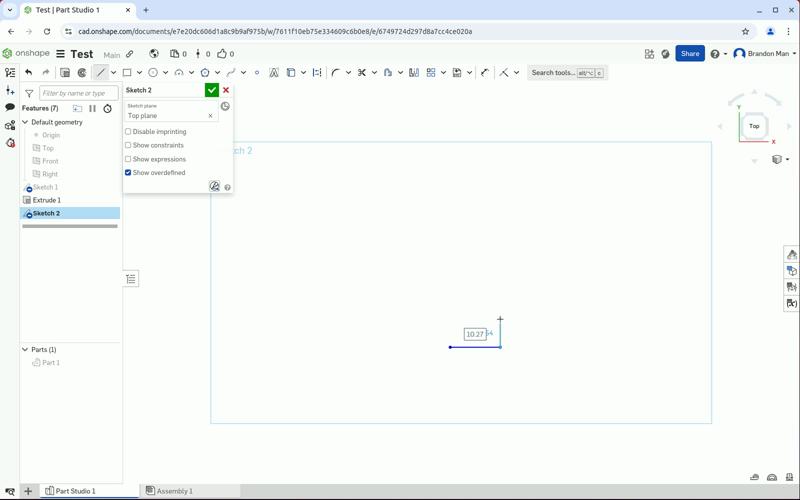
key_down(shift)
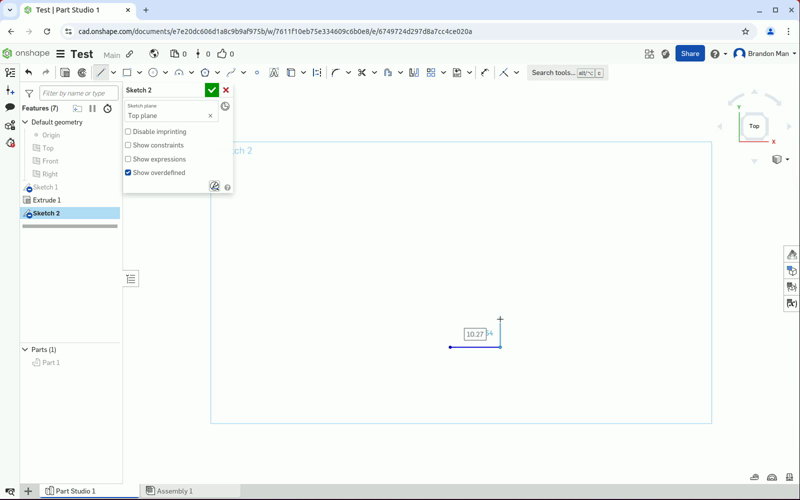
mouse_move(530, 318)
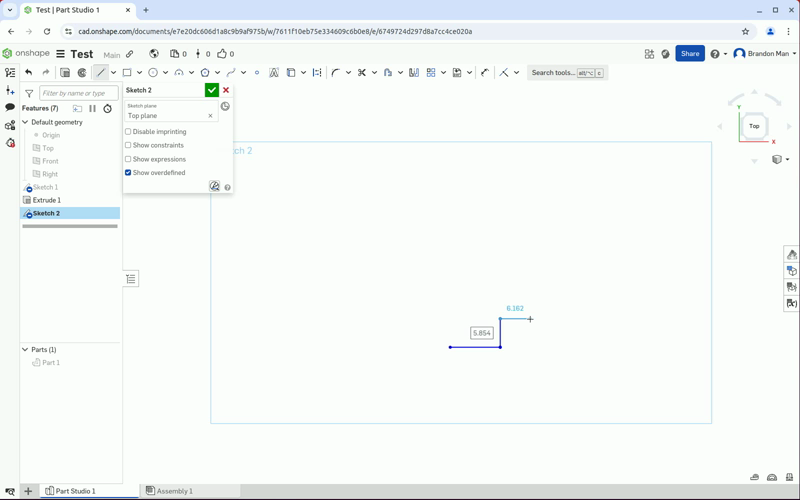
mouse_move(530, 318)
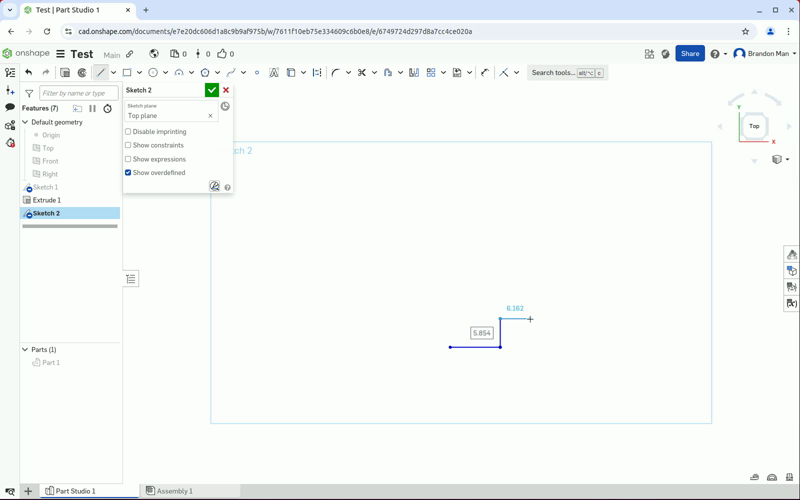
click(530, 318)
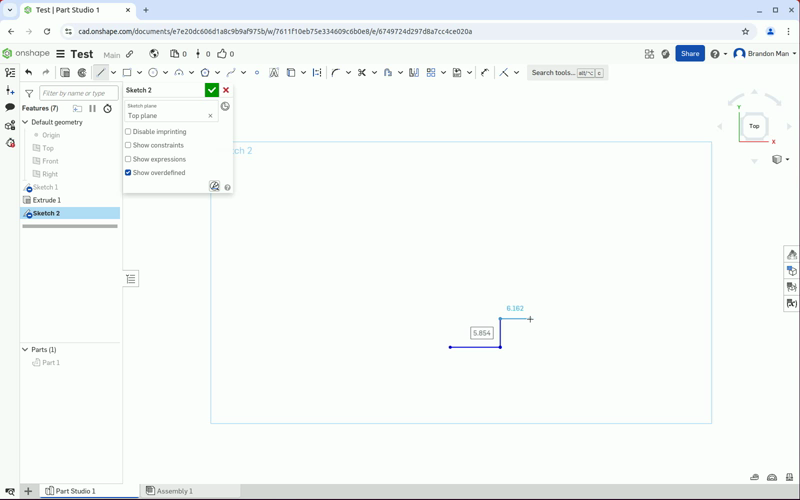
key_up(shift)
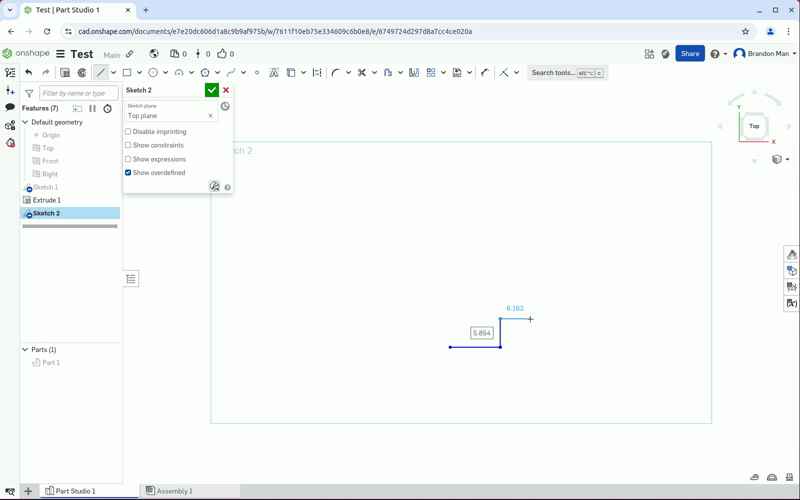
key_down(shift)
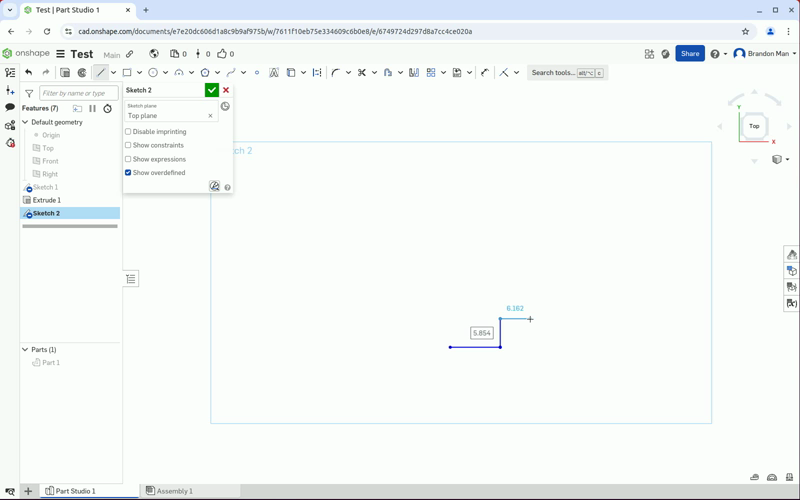
mouse_move(560, 318)
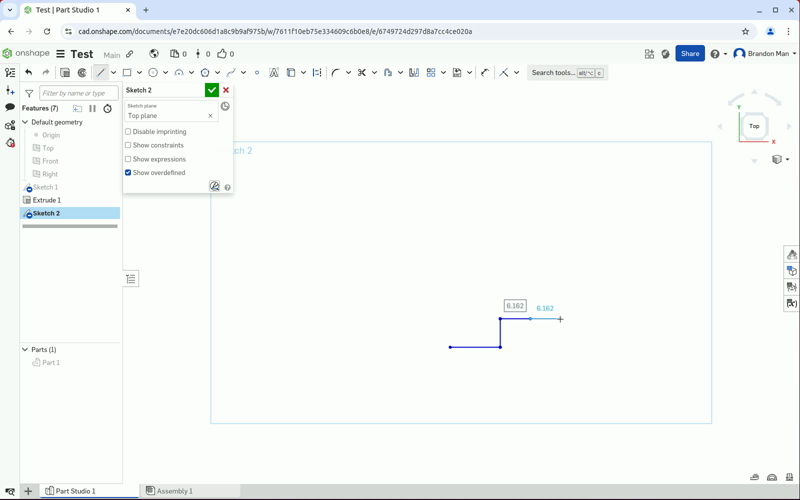
mouse_move(530, 310)
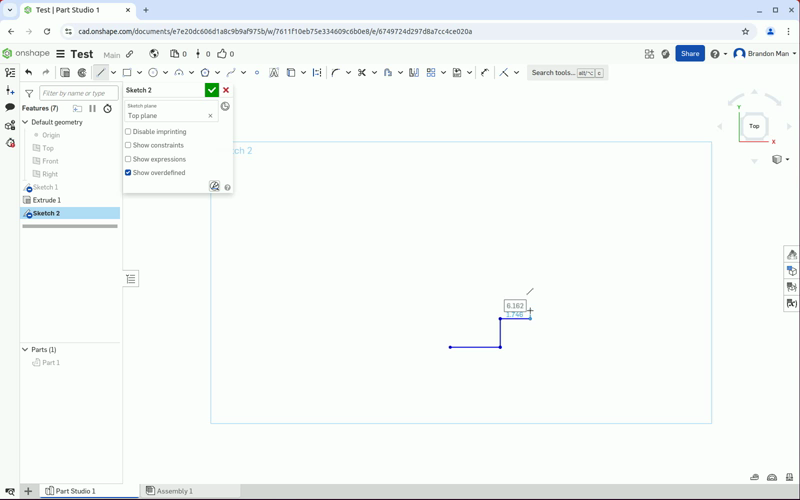
click(530, 310)
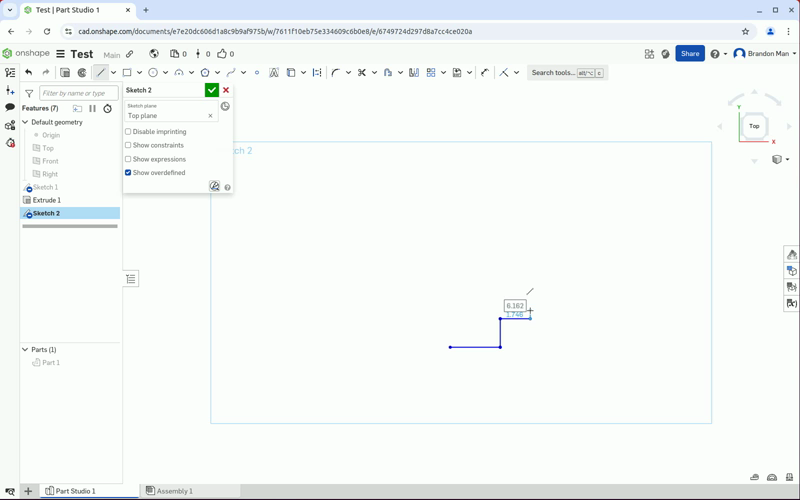
key_up(shift)
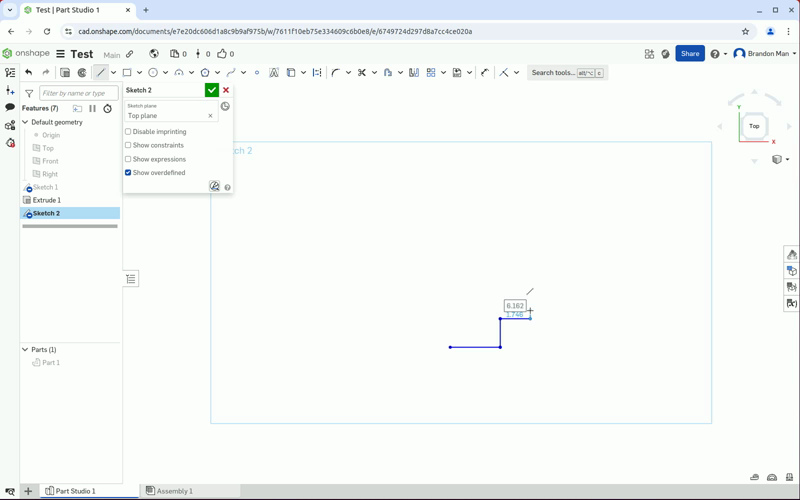
key_down(shift)
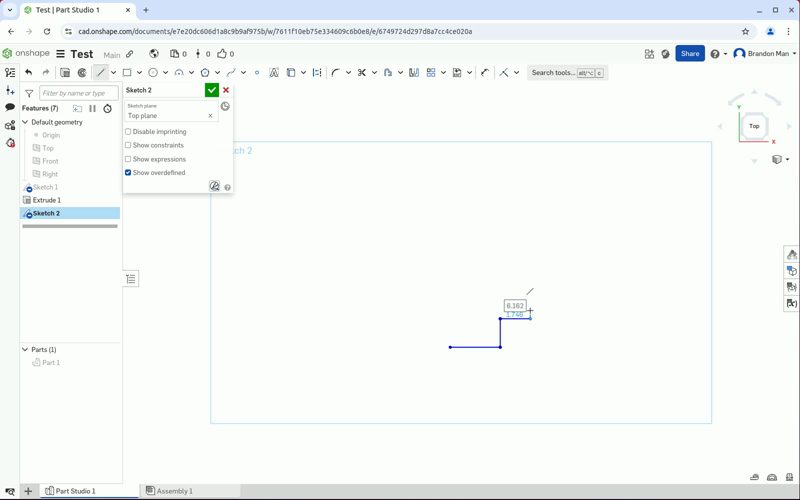
mouse_move(560, 310)
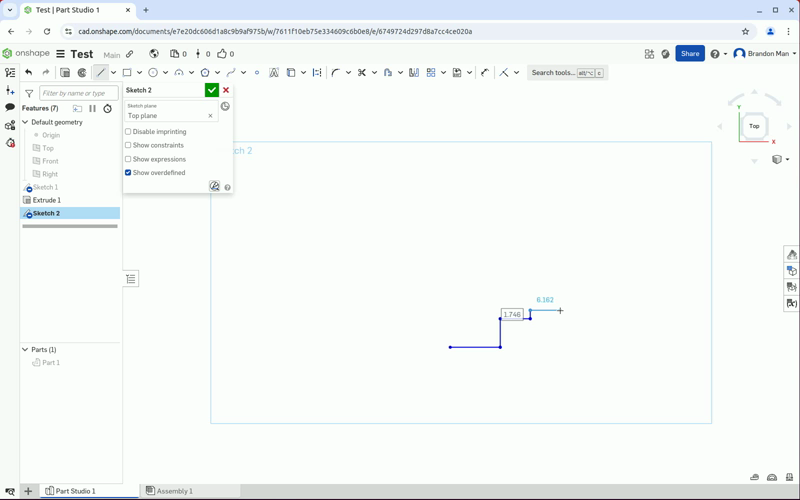
mouse_move(491, 310)
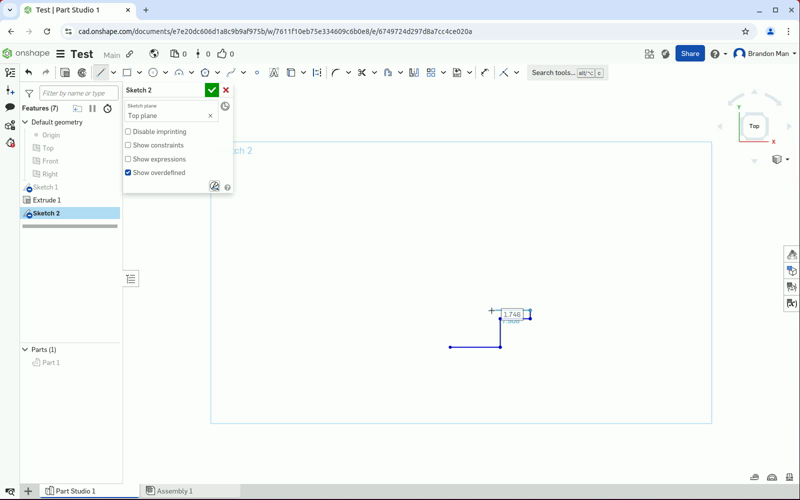
click(491, 310)
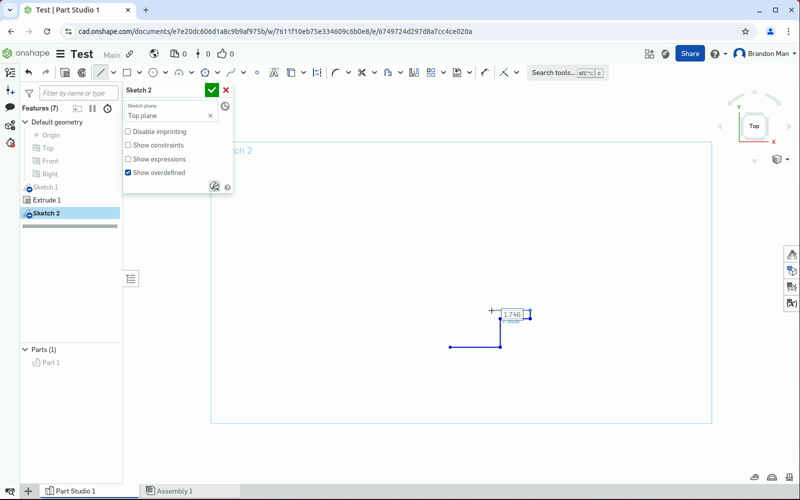
key_up(shift)
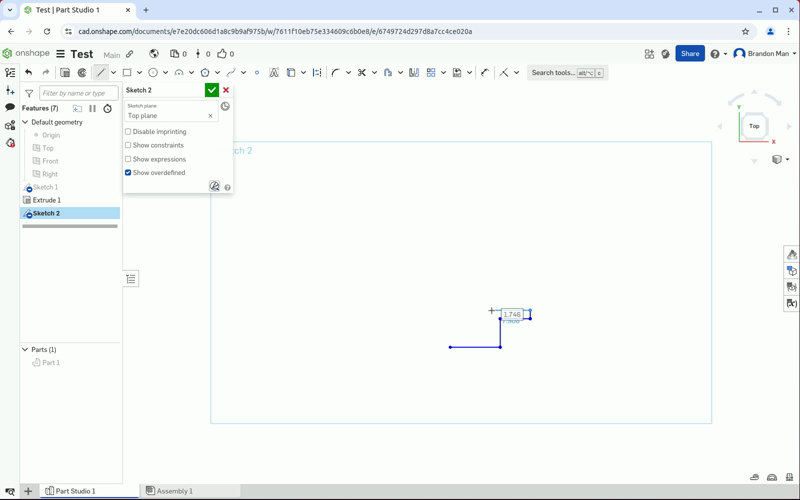
key_down(shift)
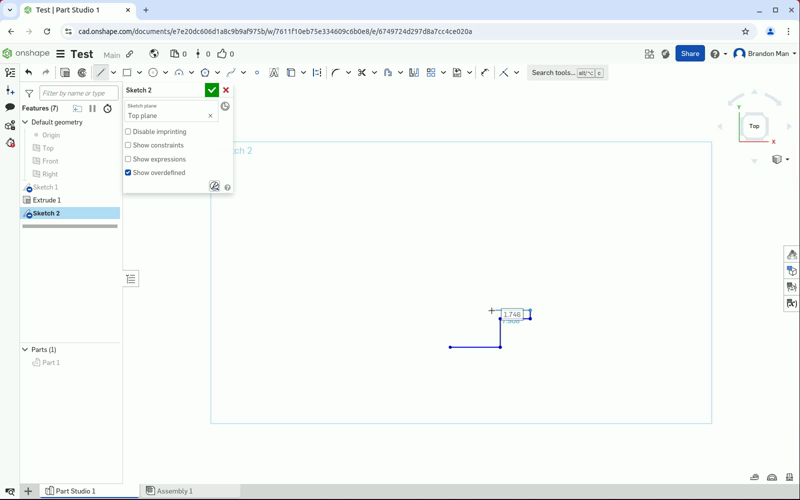
mouse_move(521, 310)
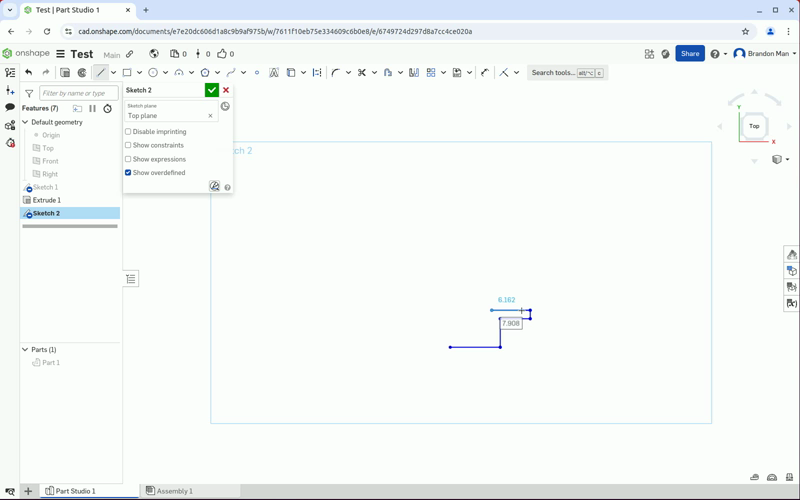
mouse_move(491, 339)
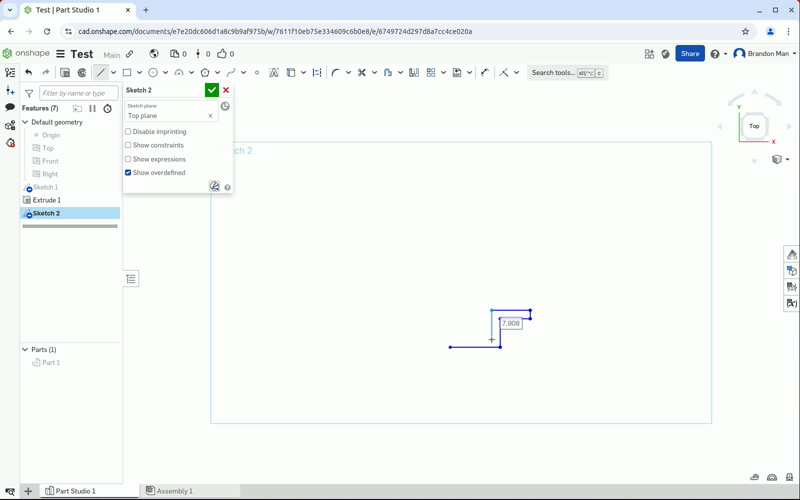
click(491, 339)
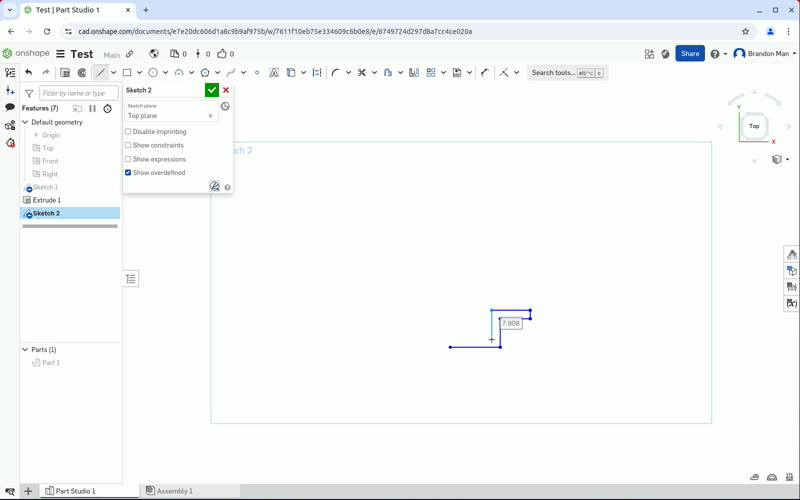
key_up(shift)
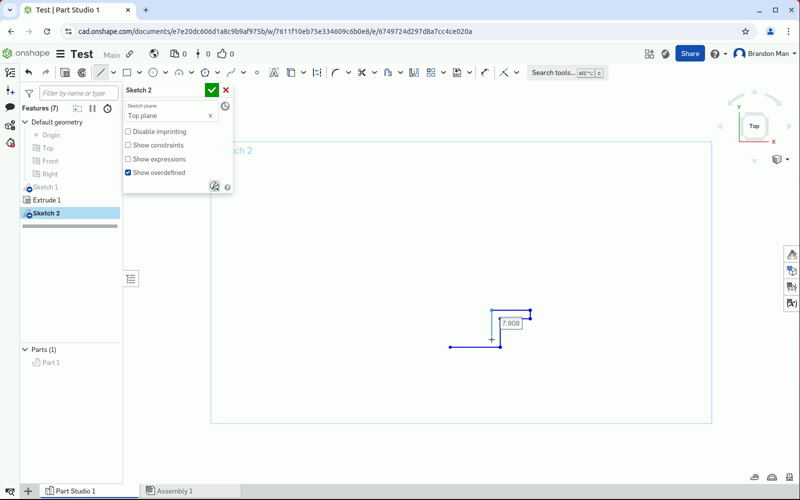
key_down(shift)
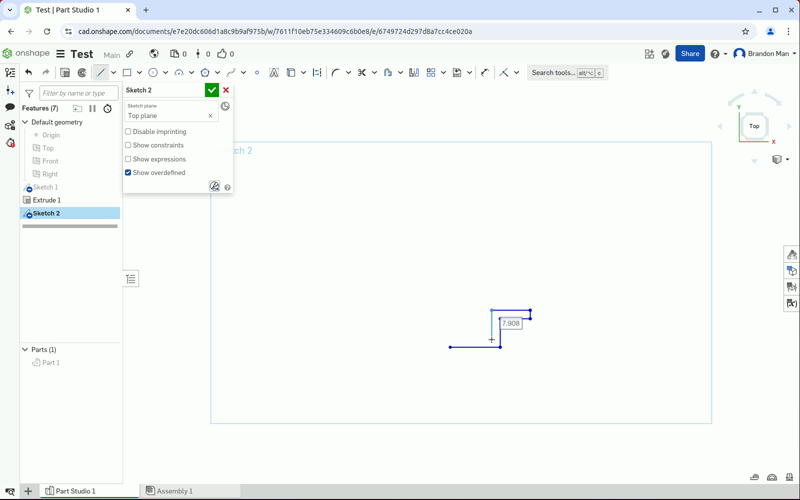
mouse_move(521, 339)
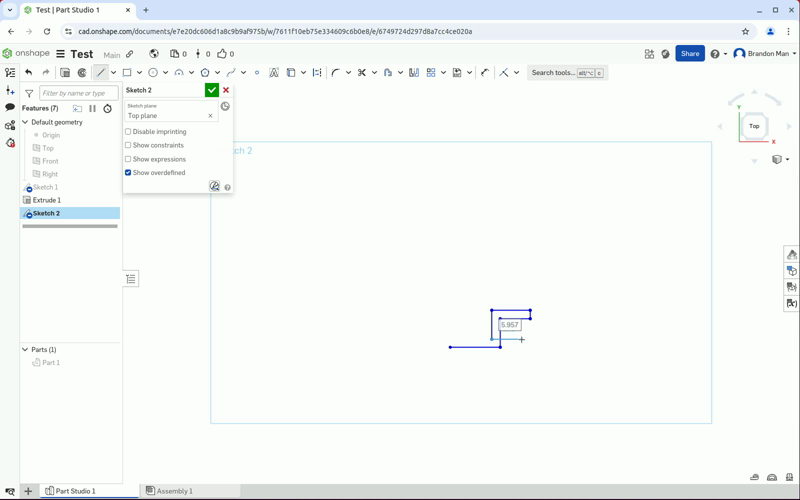
mouse_move(450, 339)
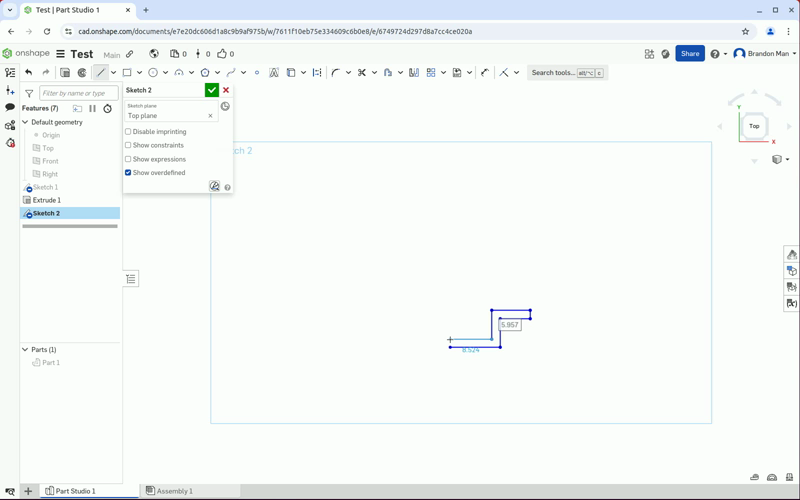
click(450, 339)
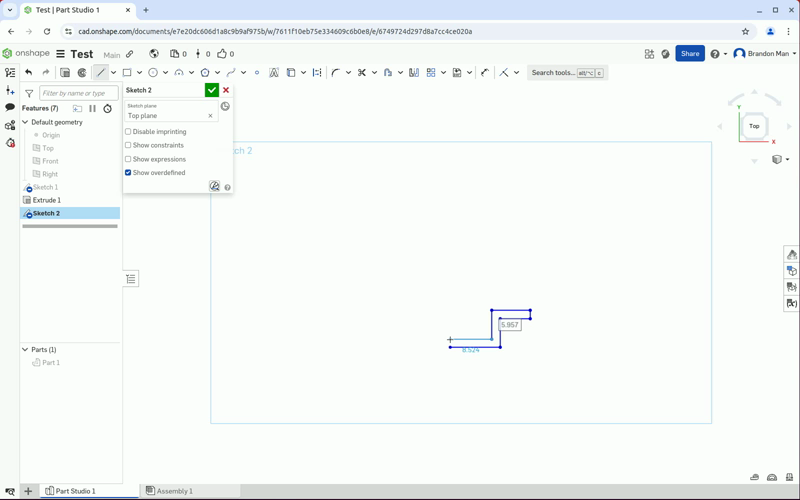
key_up(shift)
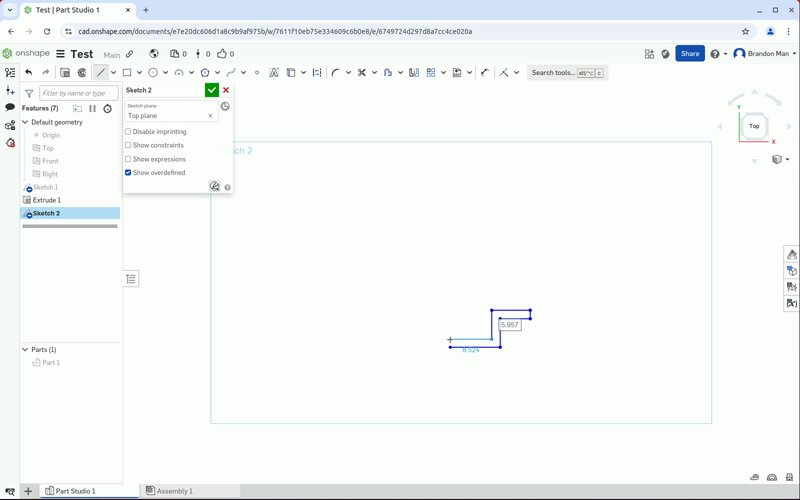
mouse_move(480, 339)
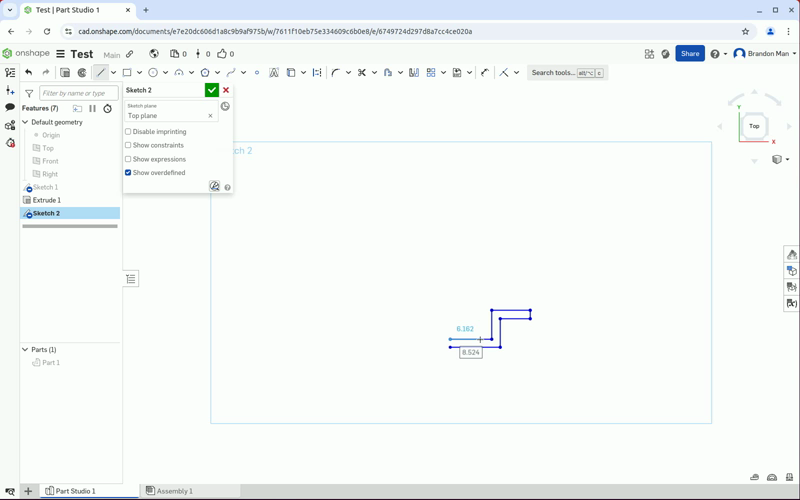
key_down(shift)
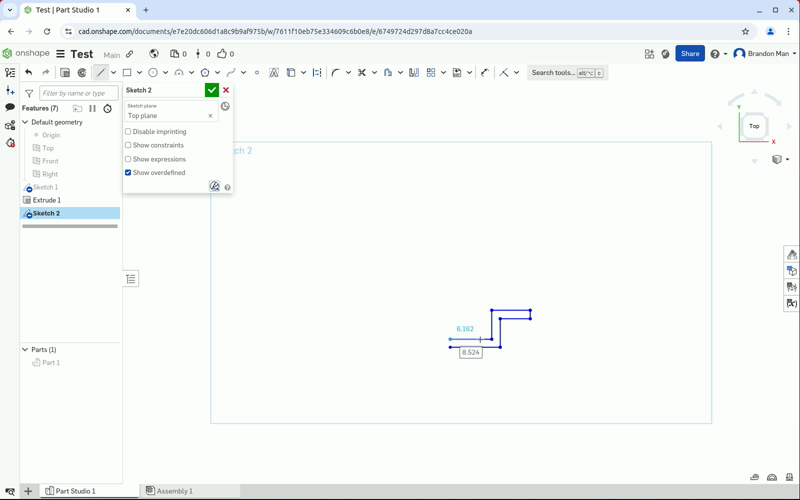
mouse_move(450, 347)
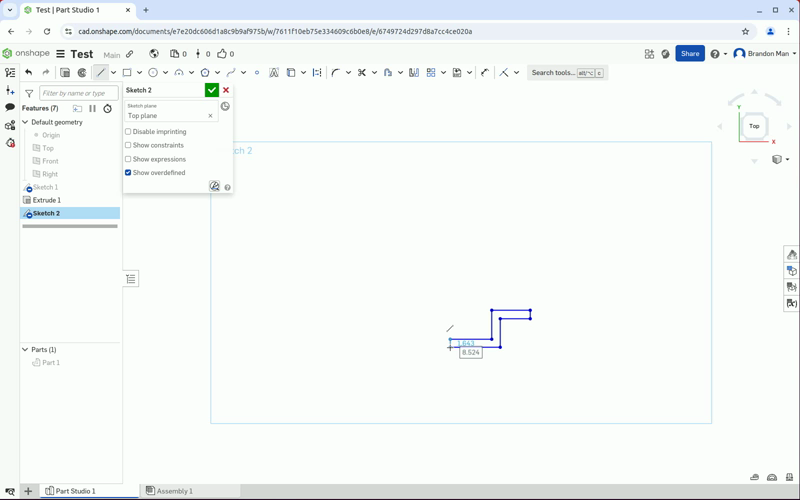
key_up(shift)
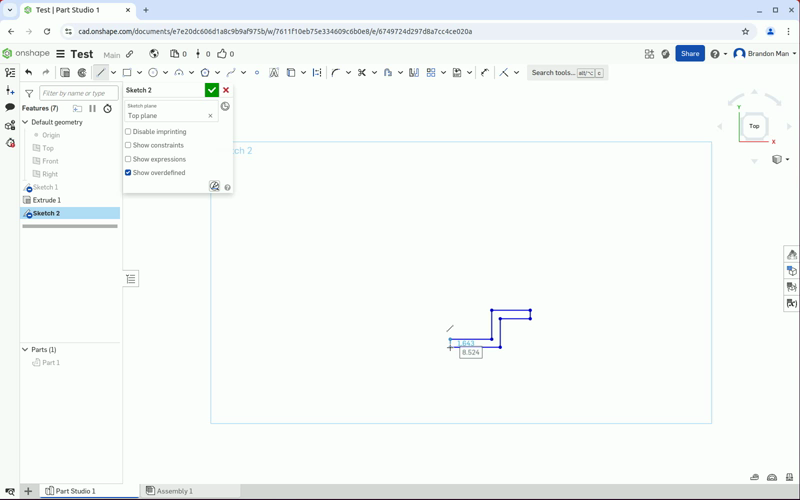
click(450, 347)
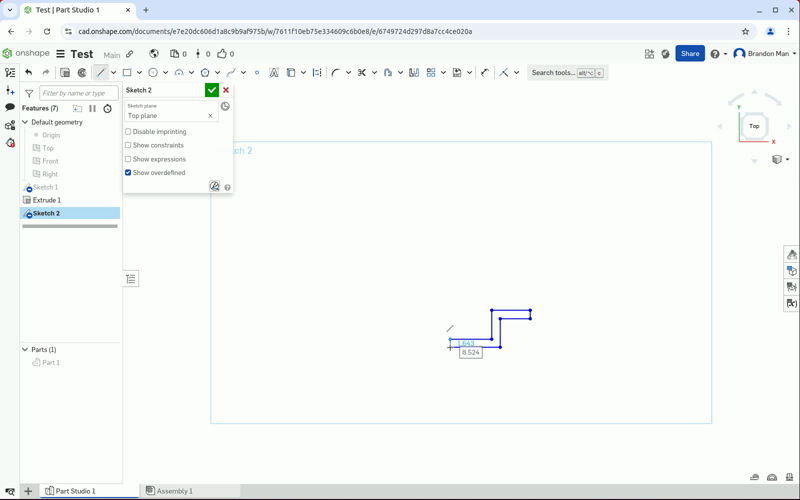
key(esc)
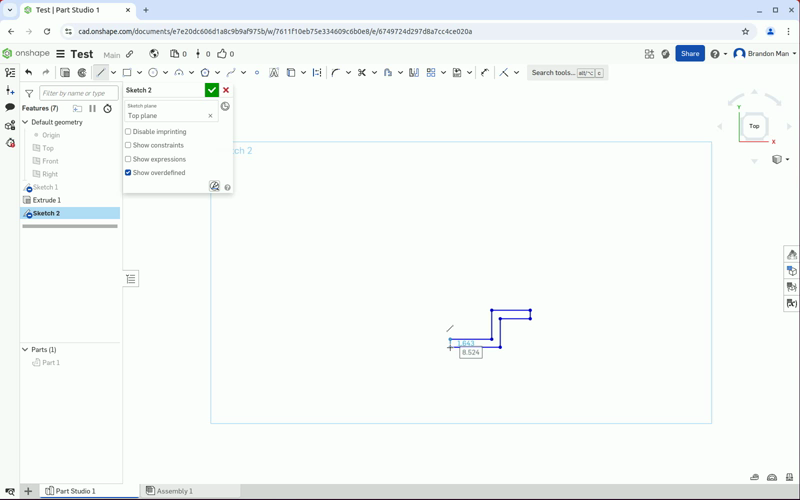
mouse_move(492, 334)
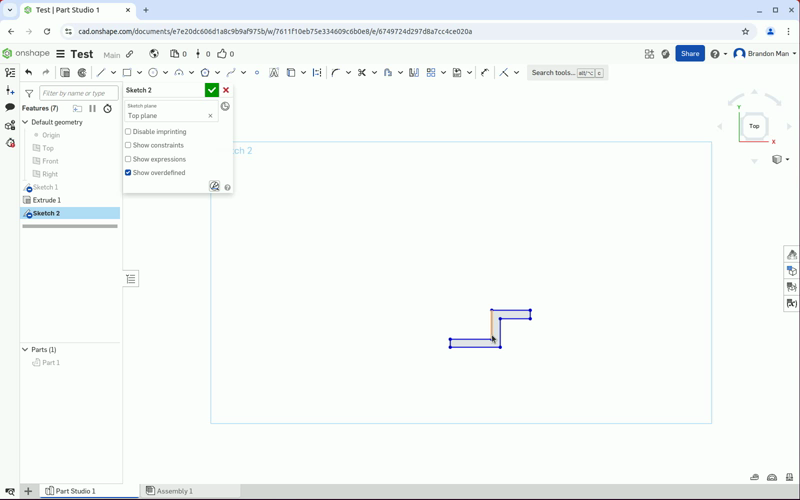
scroll(6)
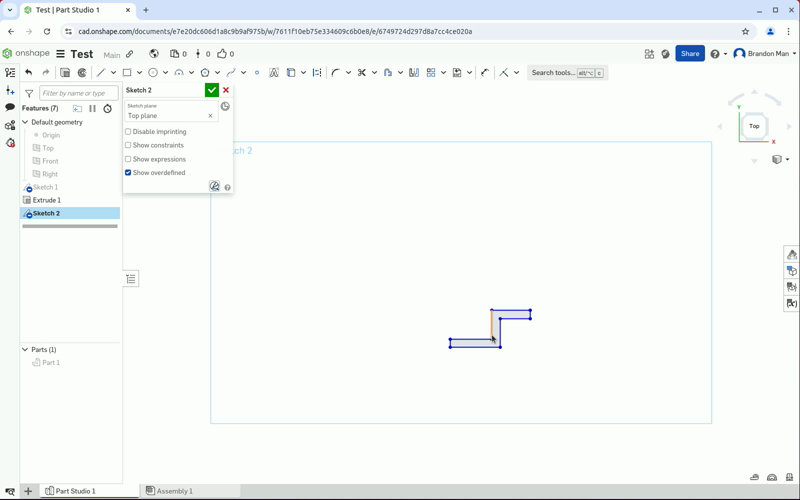
scroll(6)
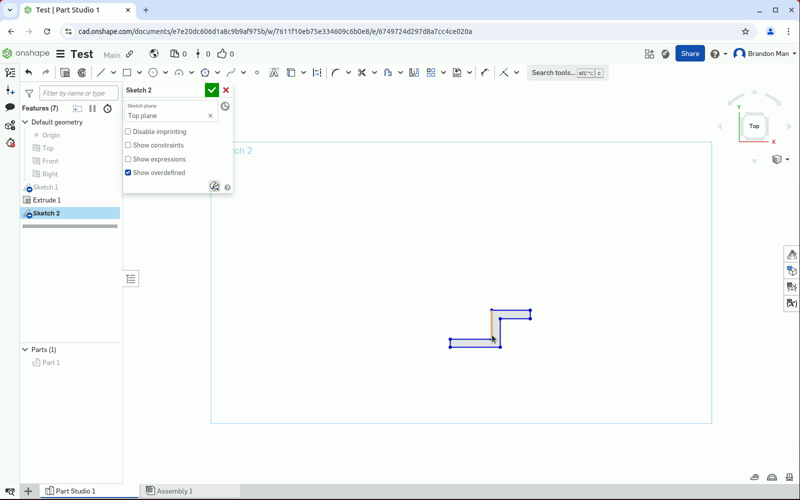
scroll(6)
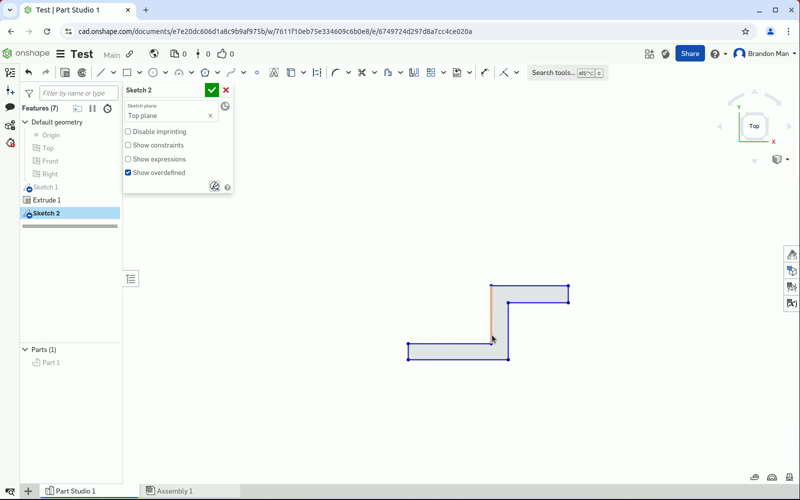
scroll(6)
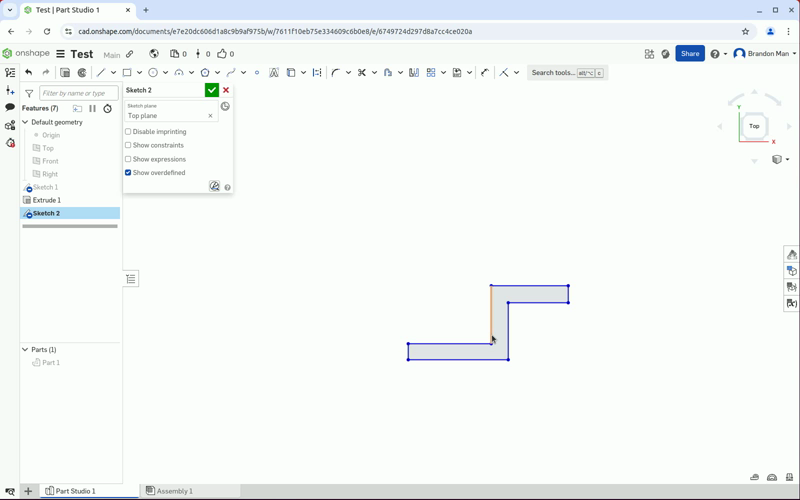
scroll(6)
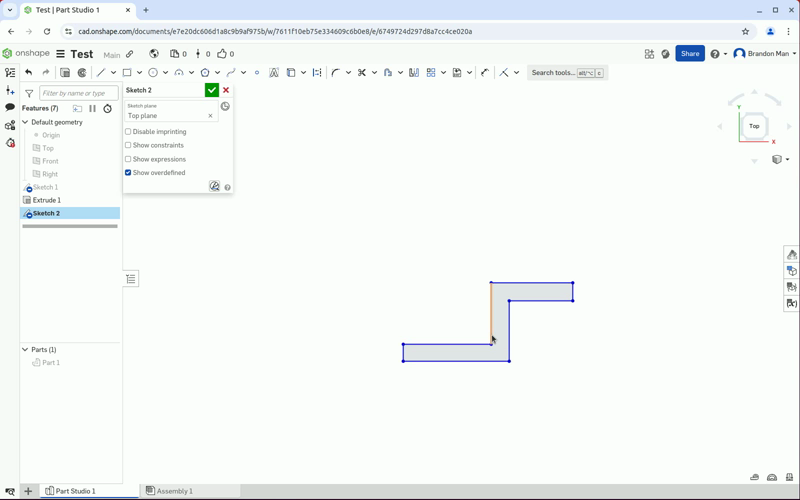
scroll(6)
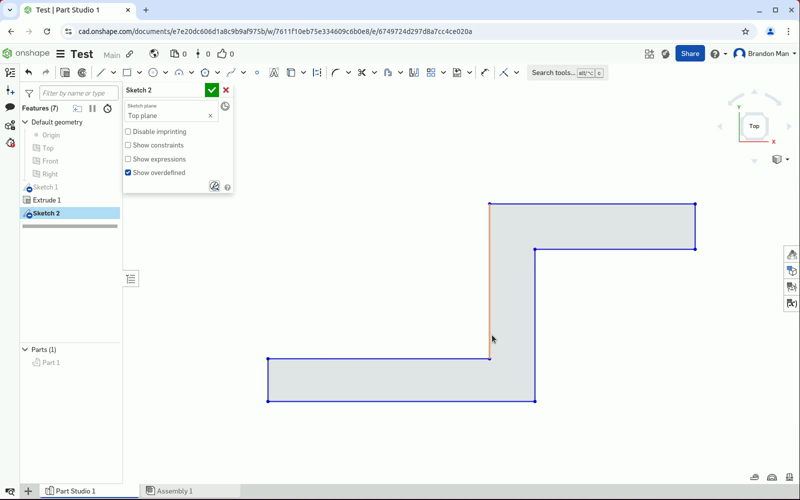
scroll(6)
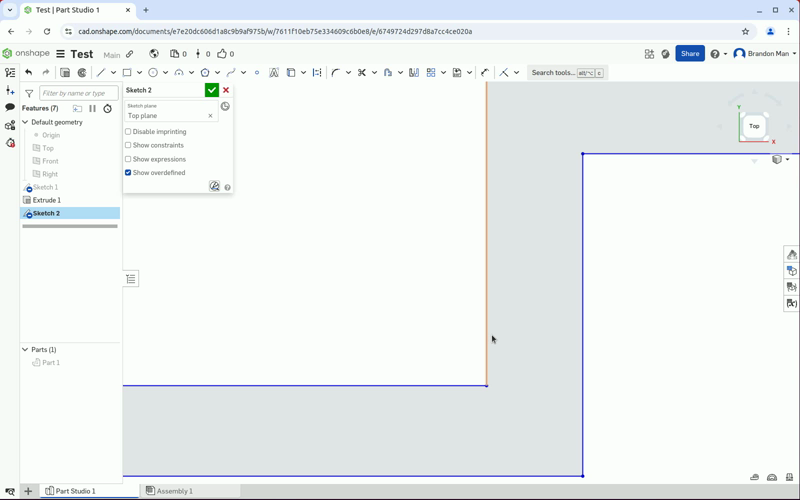
click(492, 334)
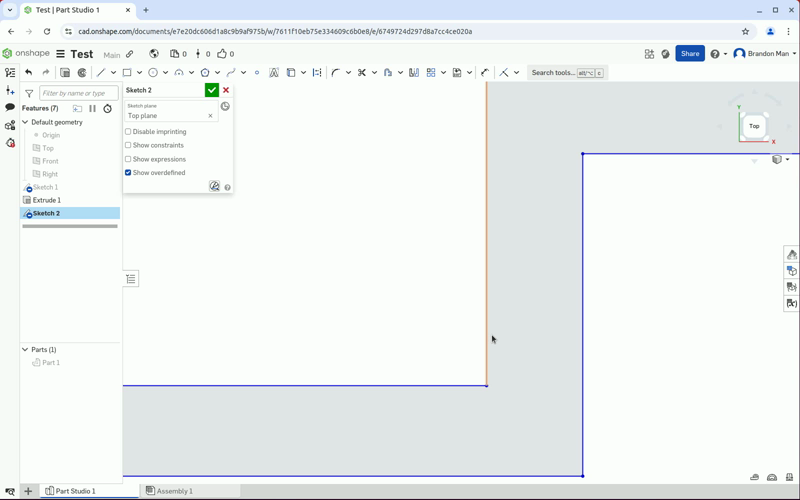
scroll(-6)
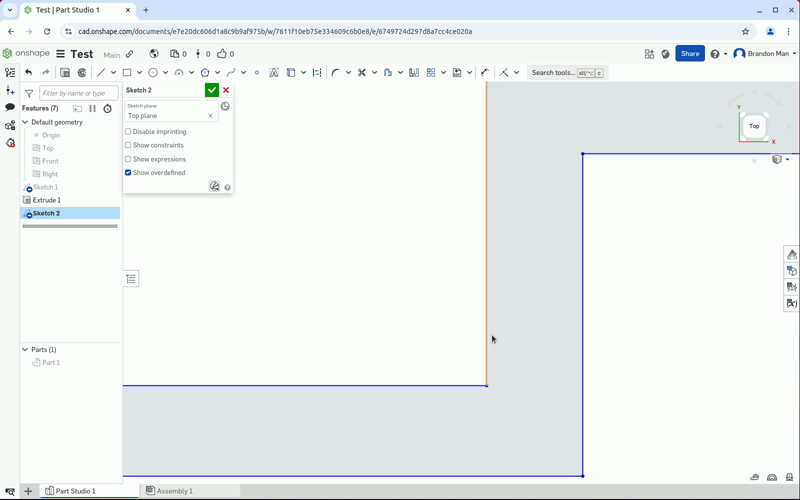
scroll(-6)
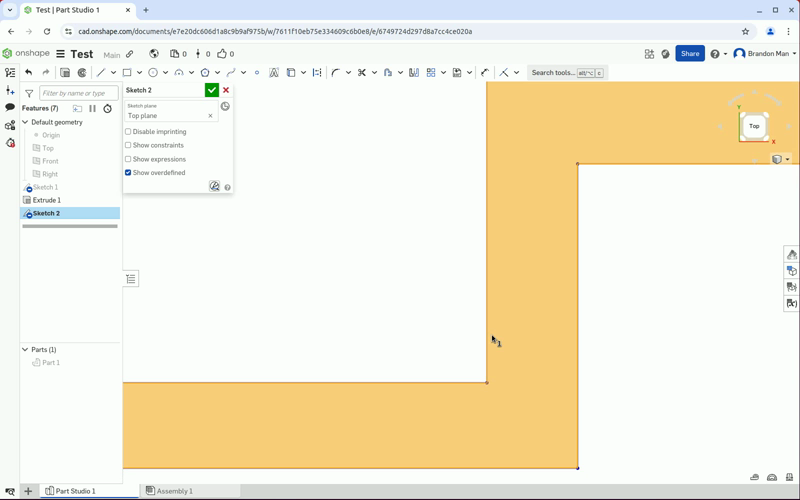
scroll(-6)
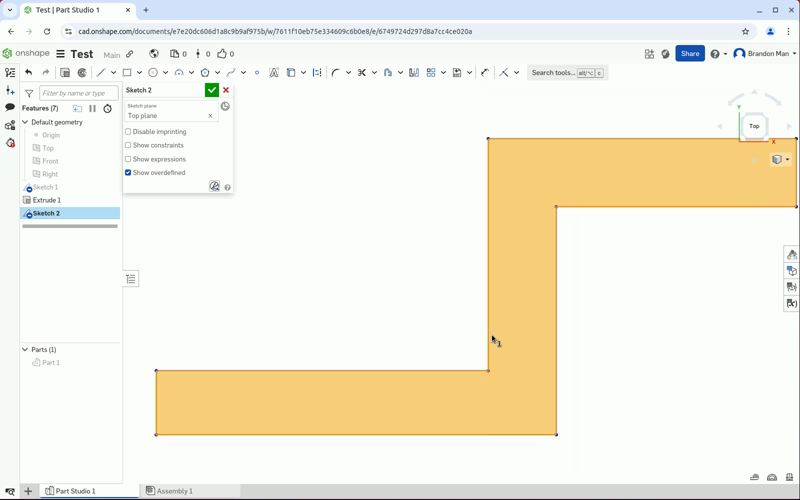
scroll(-6)
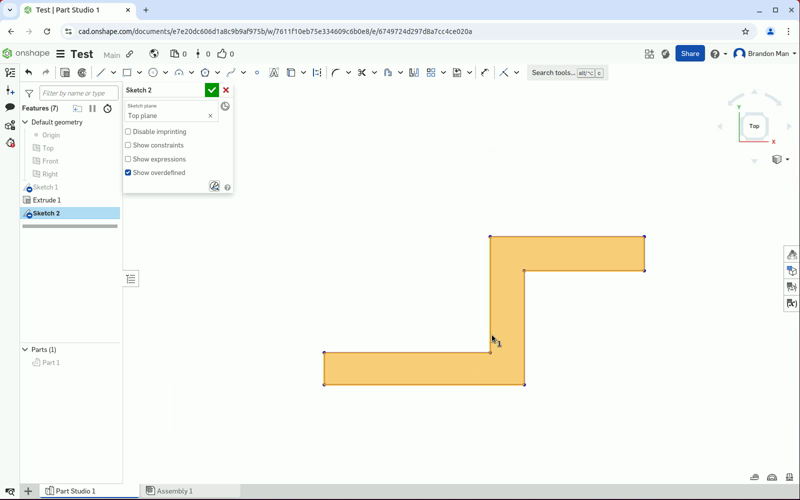
scroll(-6)
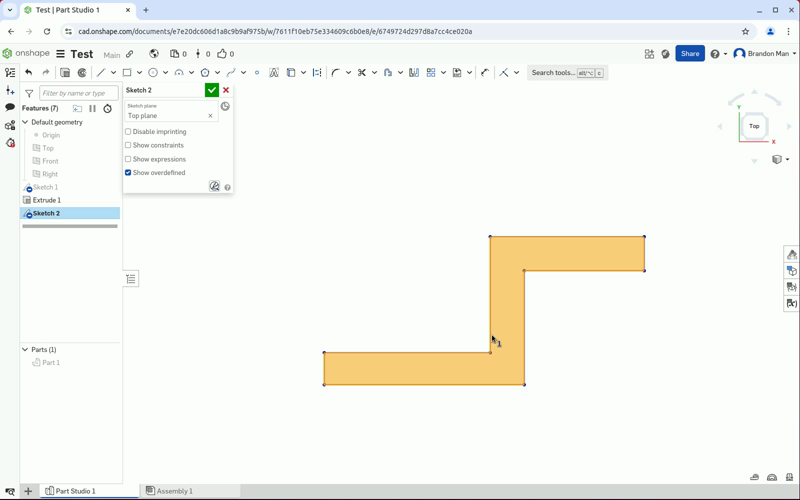
scroll(-6)
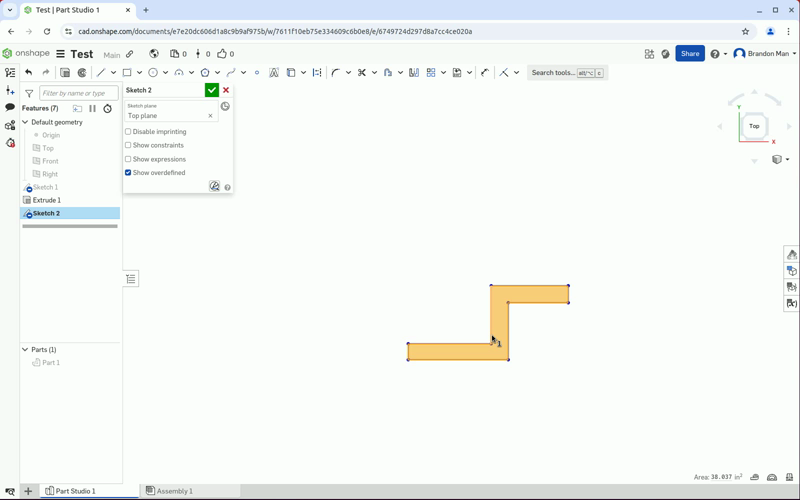
scroll(-6)
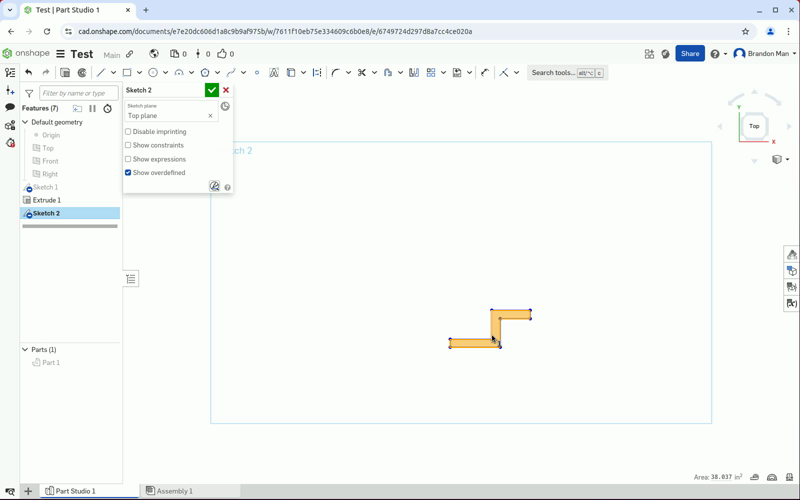
mouse_move(73, 352)
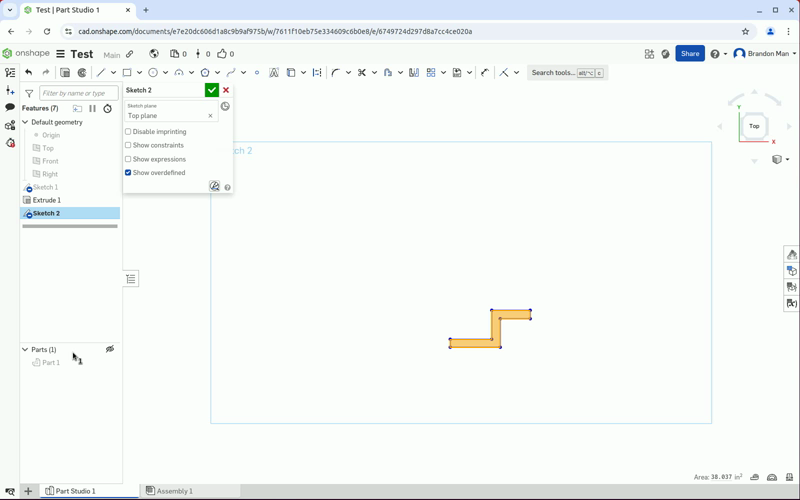
key(shift+y)
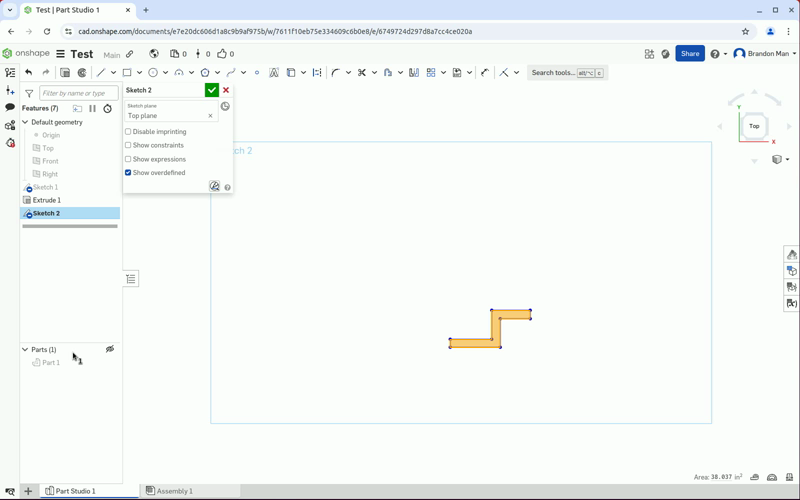
key(shift+e)
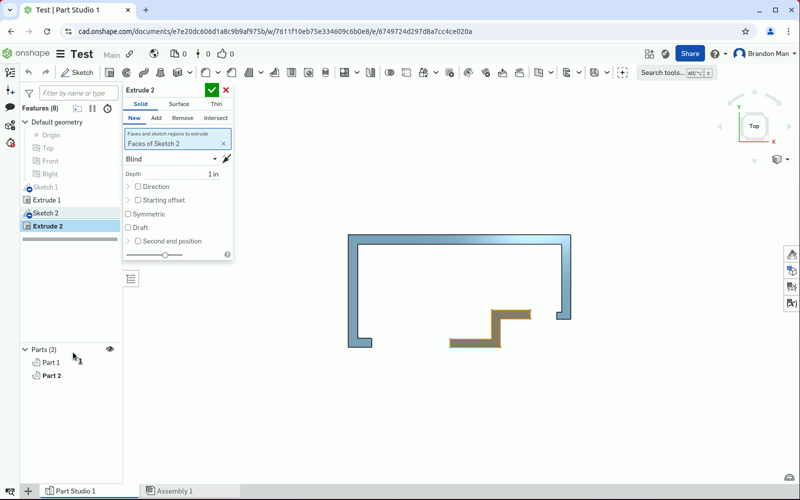
mouse_move(143, 106)
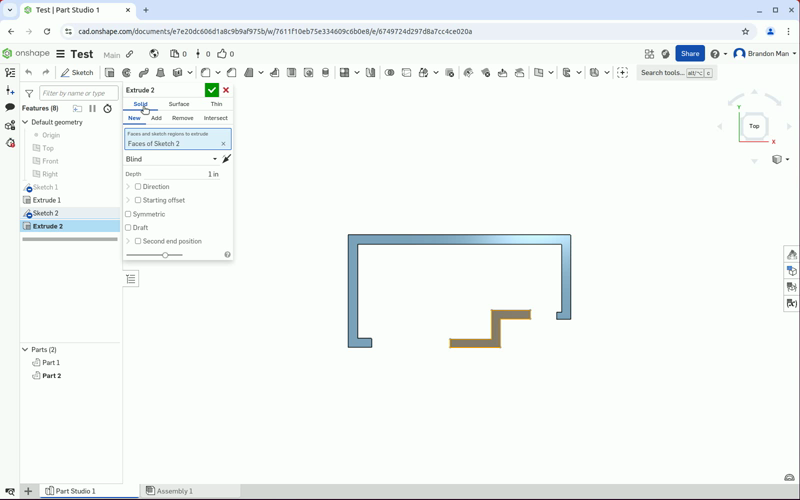
click(143, 106)
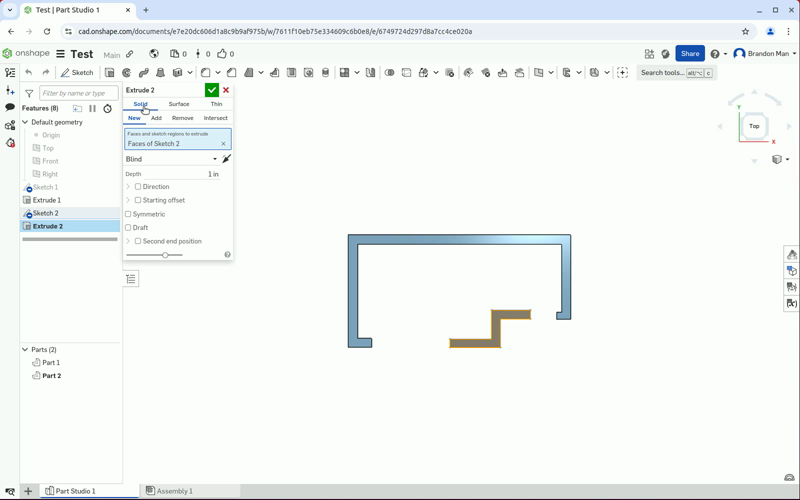
mouse_move(137, 120)
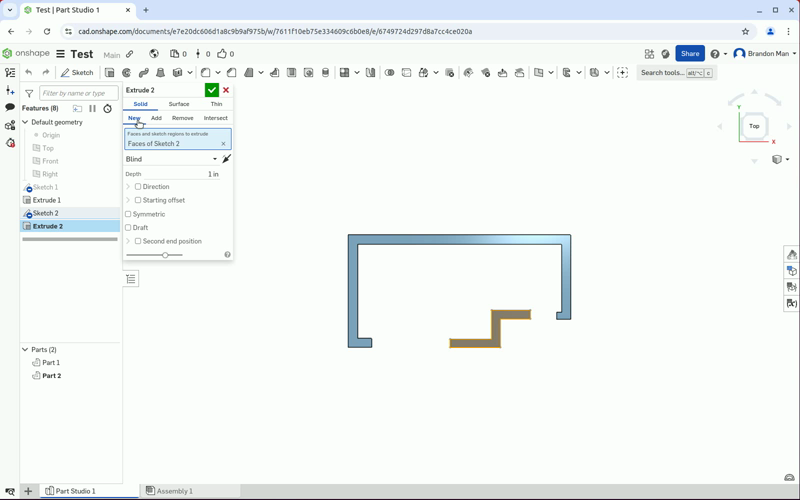
click(137, 120)
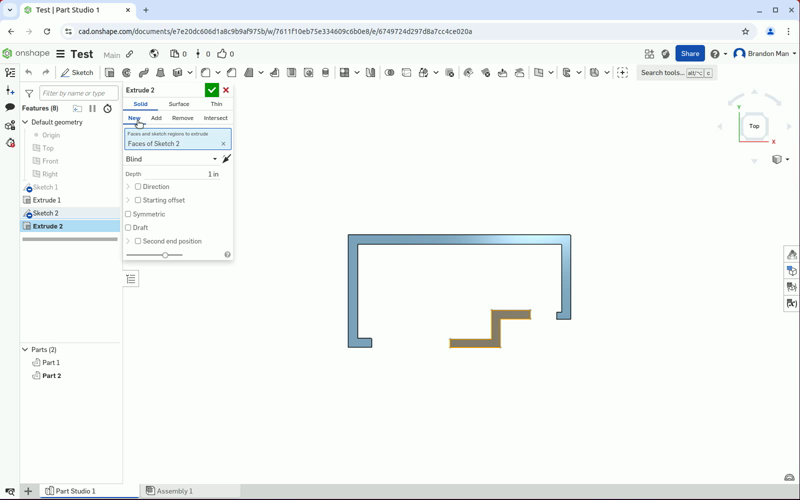
key(tab, 4)
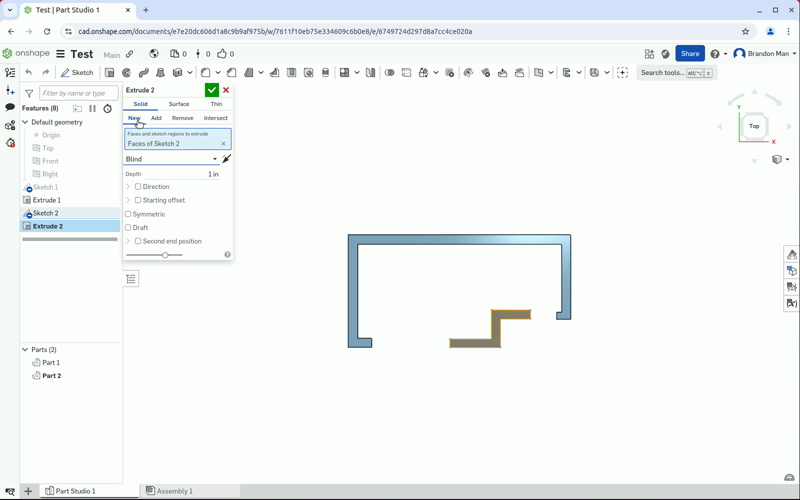
text(14.443)
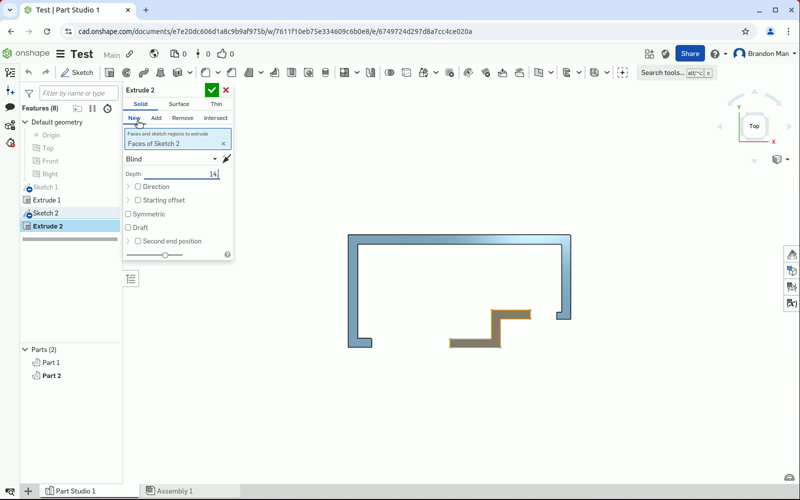
key(enter)
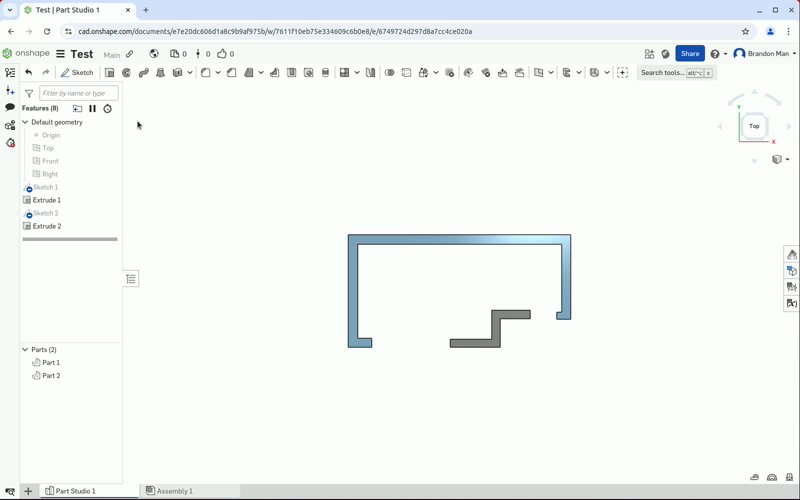
key(shift+h)
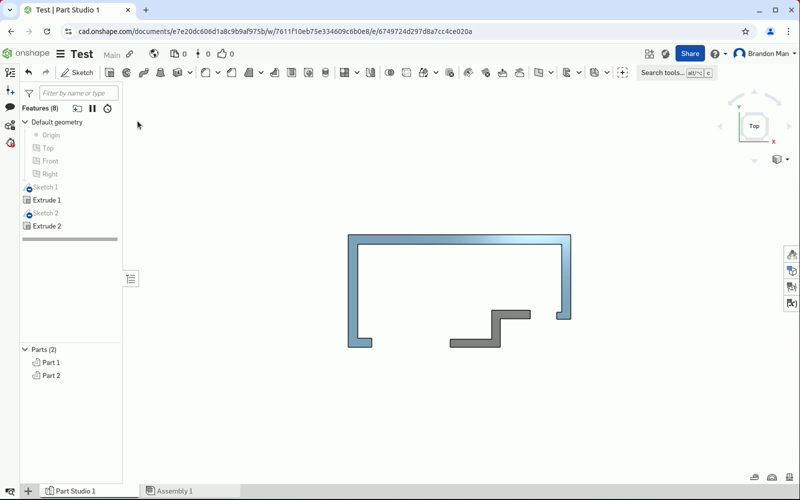
key(shift+h)
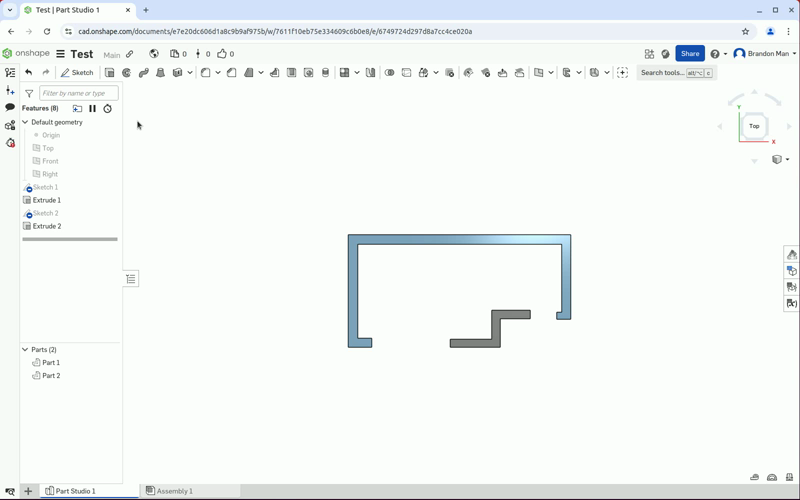
mouse_move(73, 189)
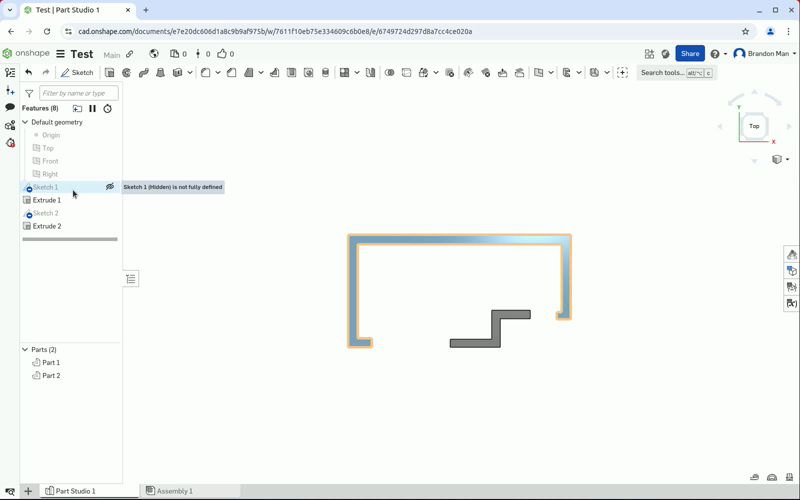
click(73, 189)
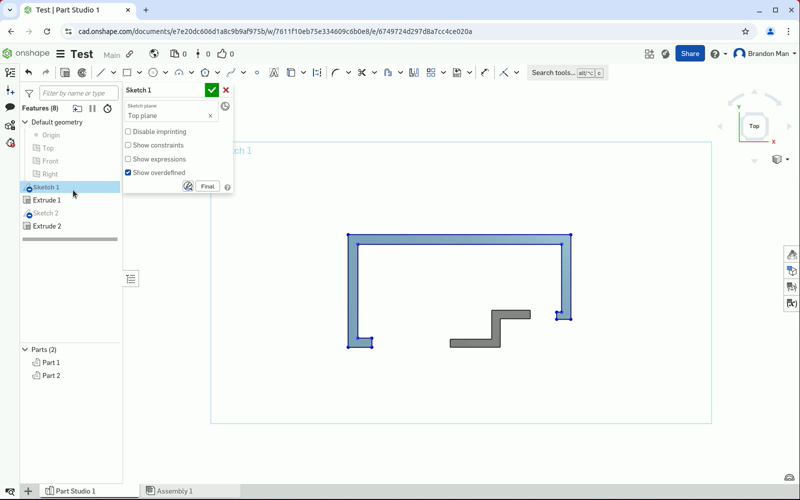
mouse_move(229, 92)
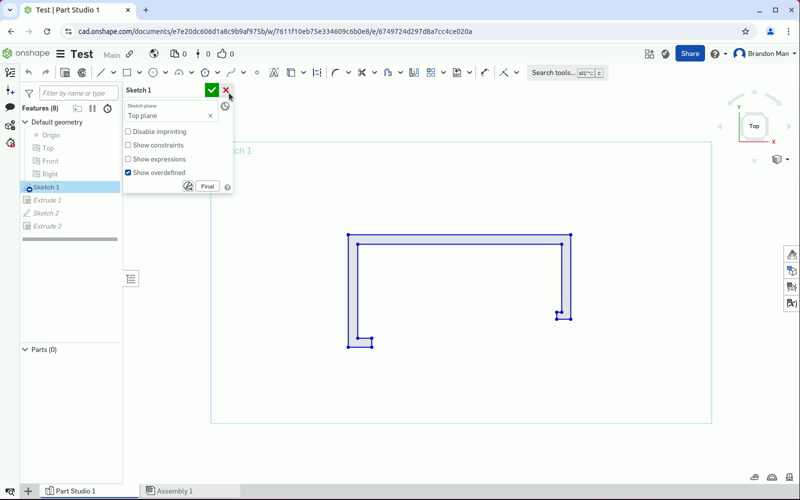
click(229, 92)
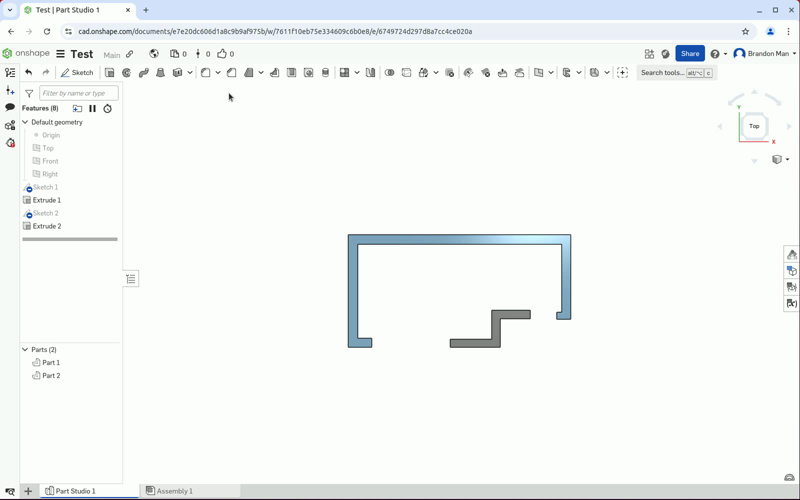
mouse_move(541, 75)
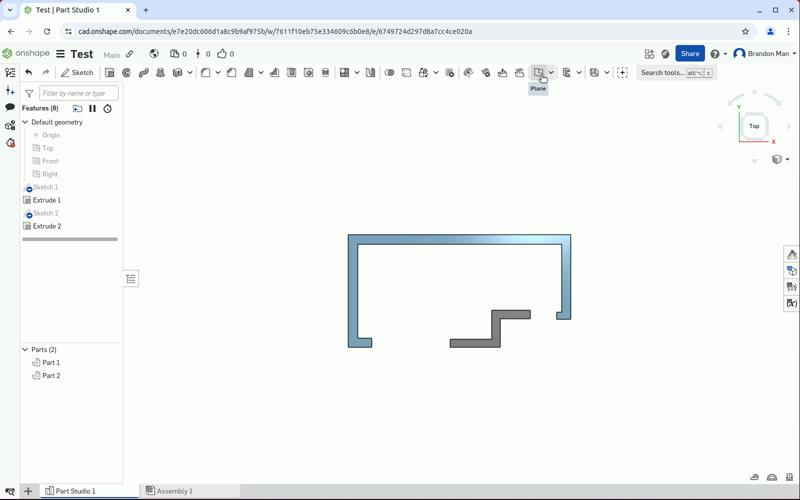
click(541, 75)
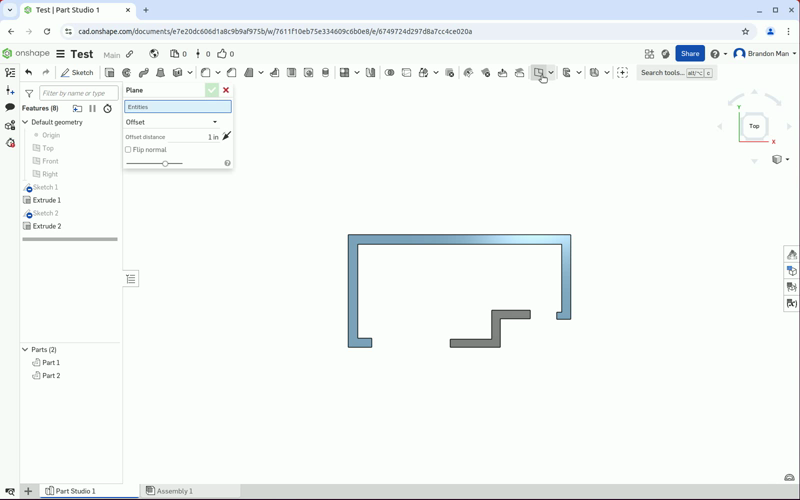
mouse_move(73, 150)
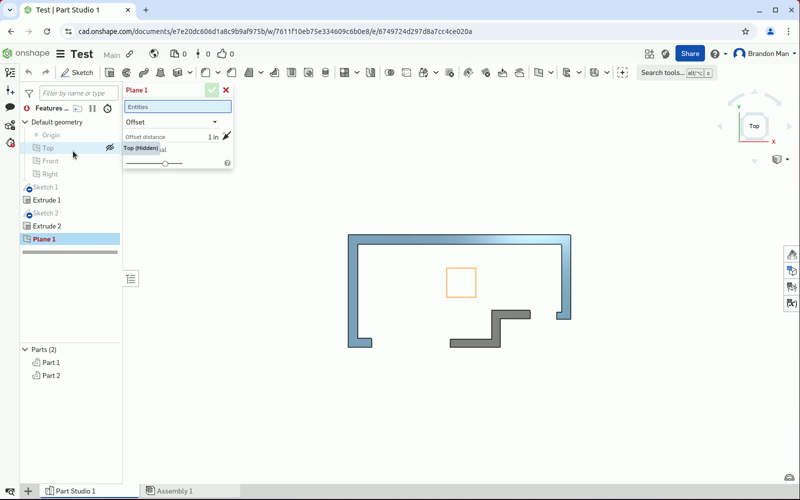
click(73, 150)
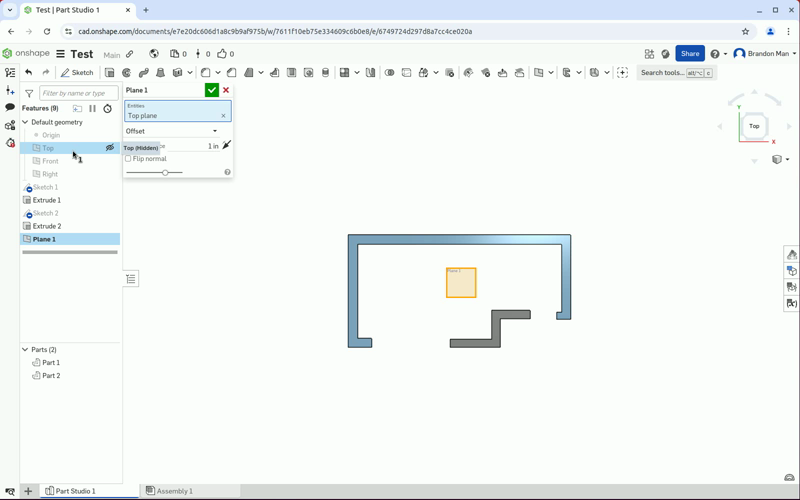
key(tab, 2)
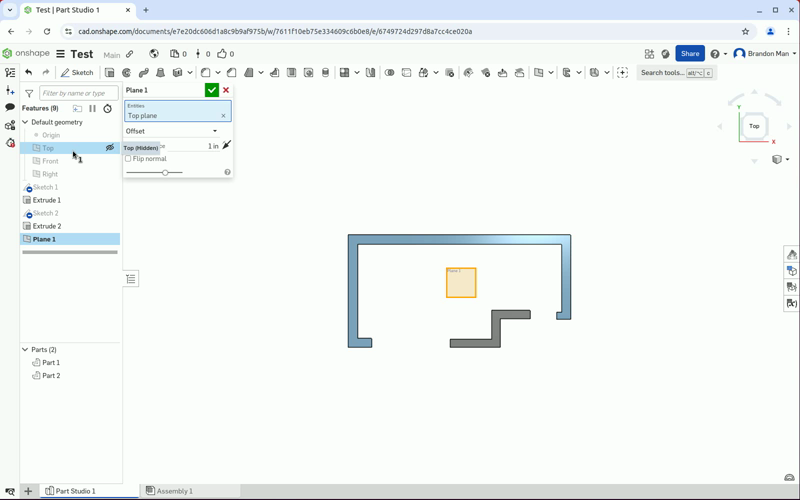
text(14.45)
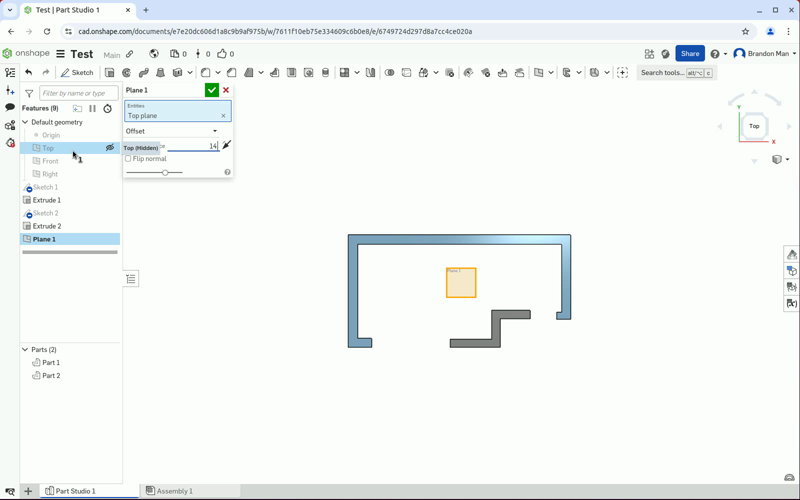
key(enter, 2)
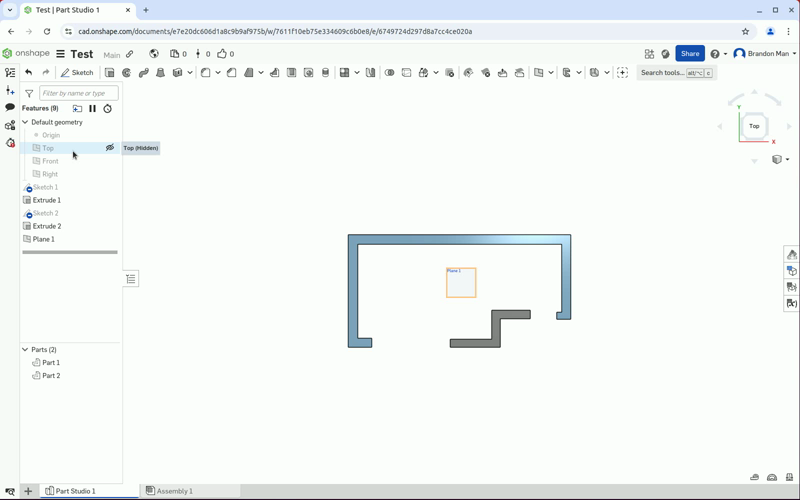
key(shift+s)
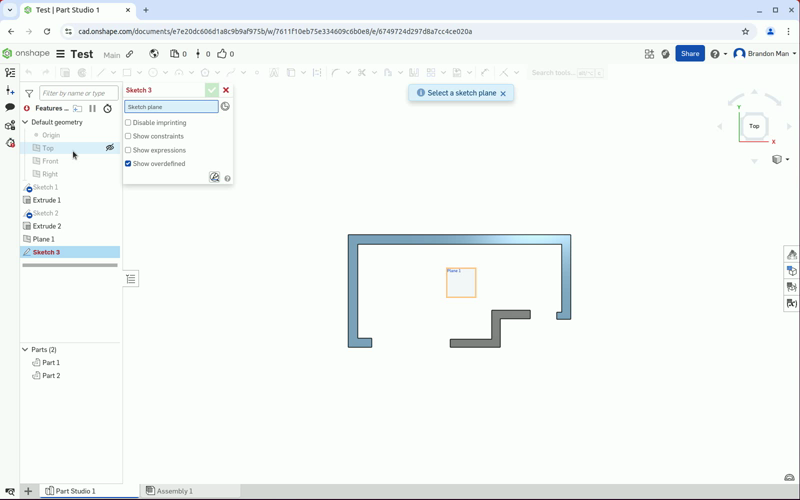
mouse_move(73, 241)
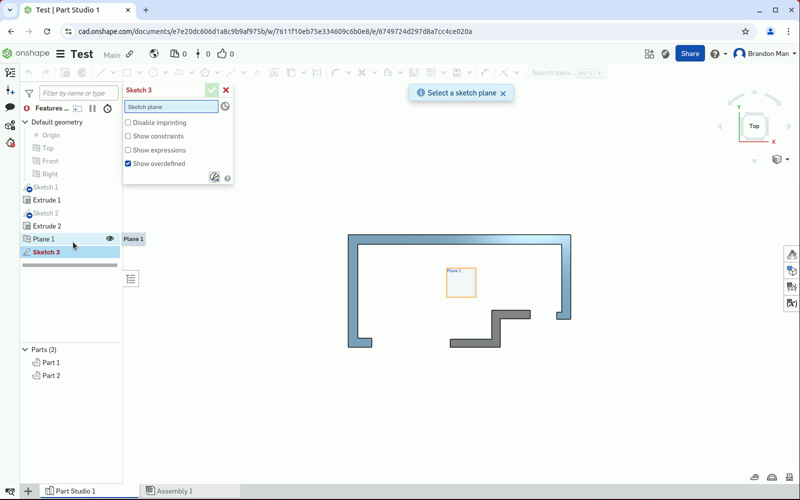
click(73, 241)
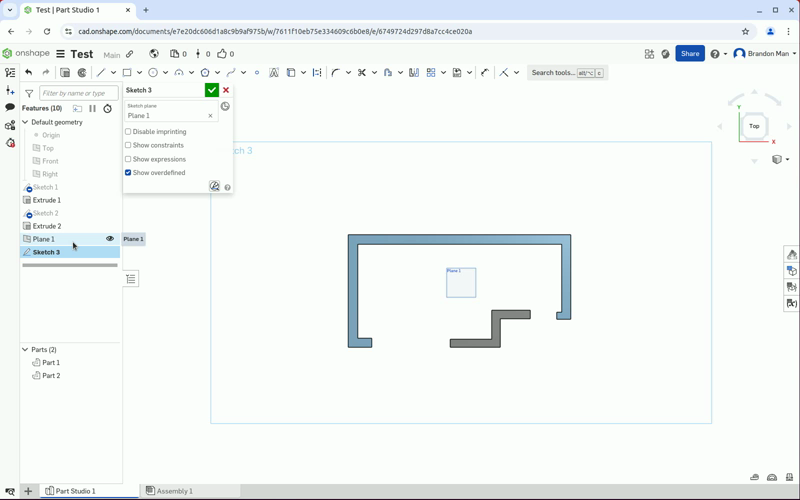
mouse_move(73, 352)
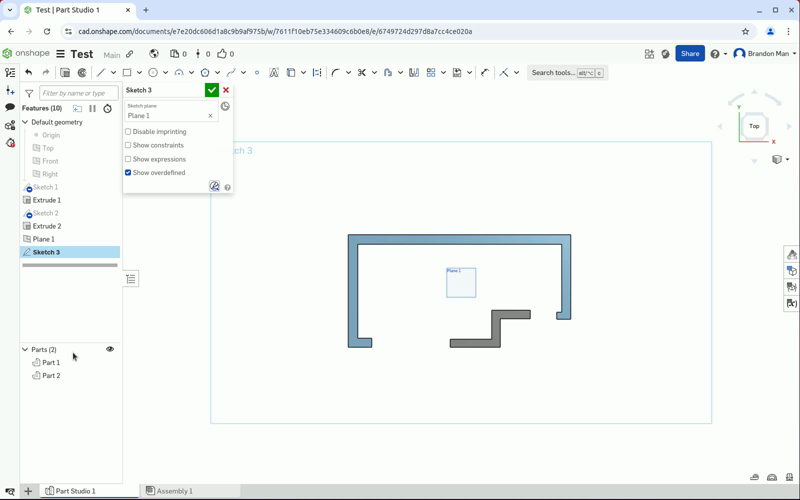
key(y)
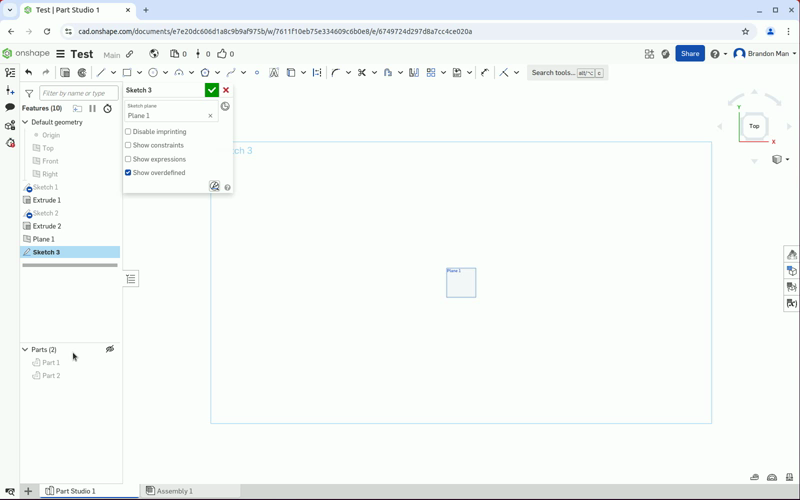
key(l)
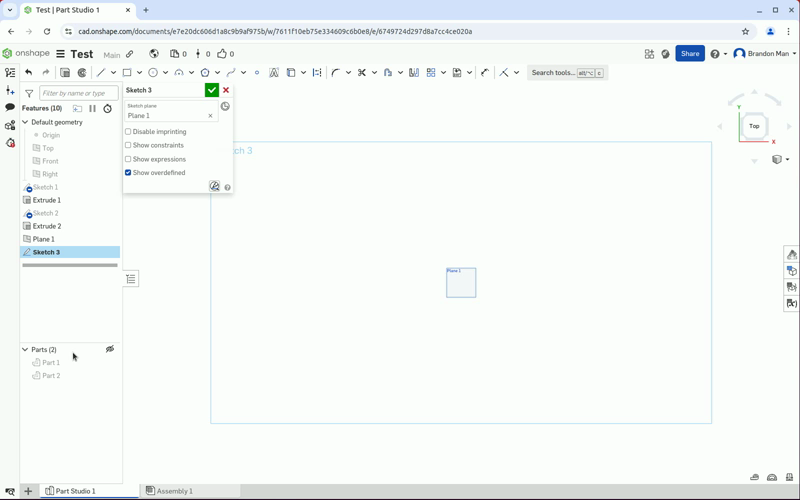
key_down(shift)
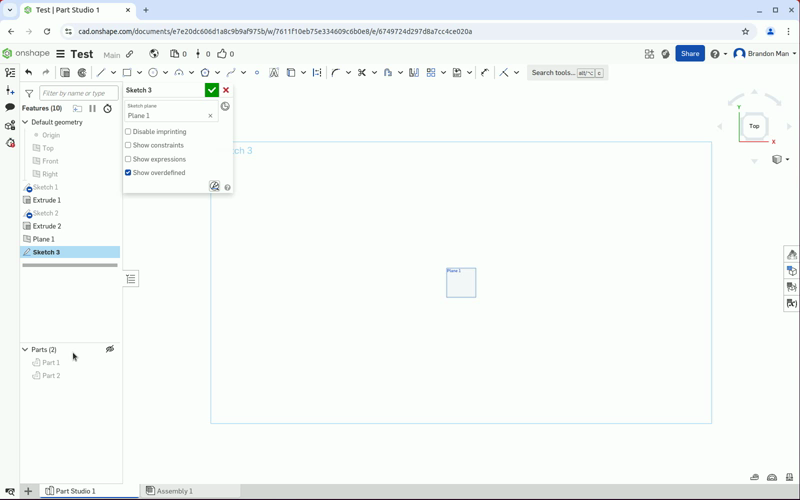
mouse_move(348, 347)
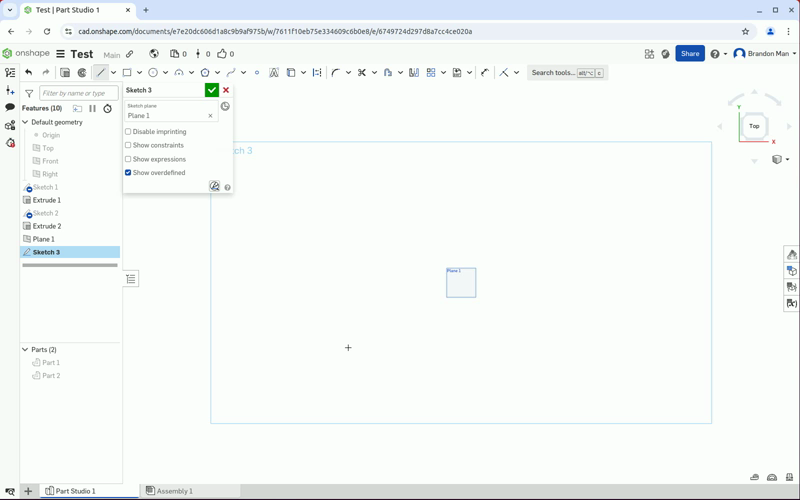
click(348, 347)
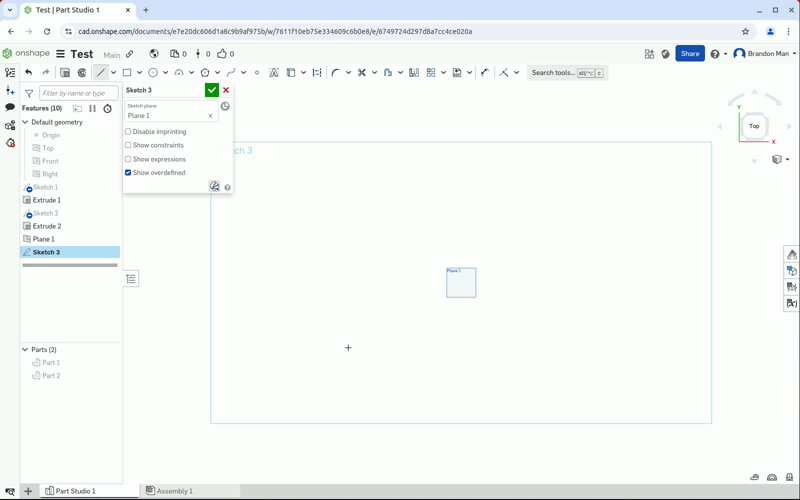
key_up(shift)
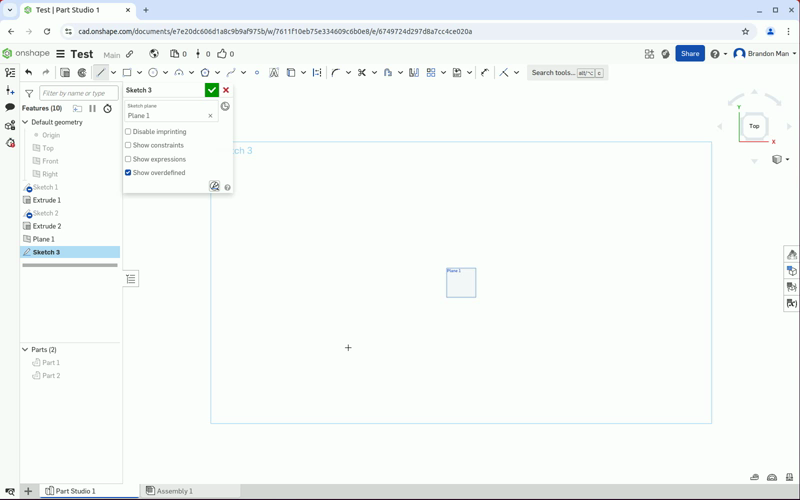
key_down(shift)
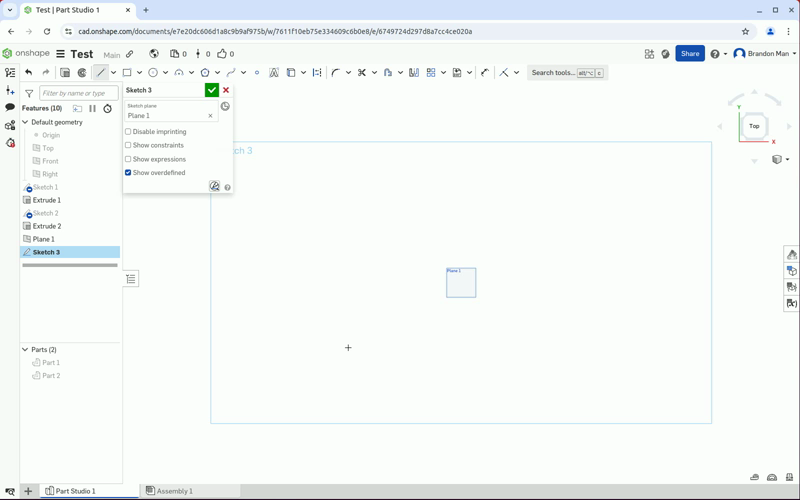
mouse_move(378, 347)
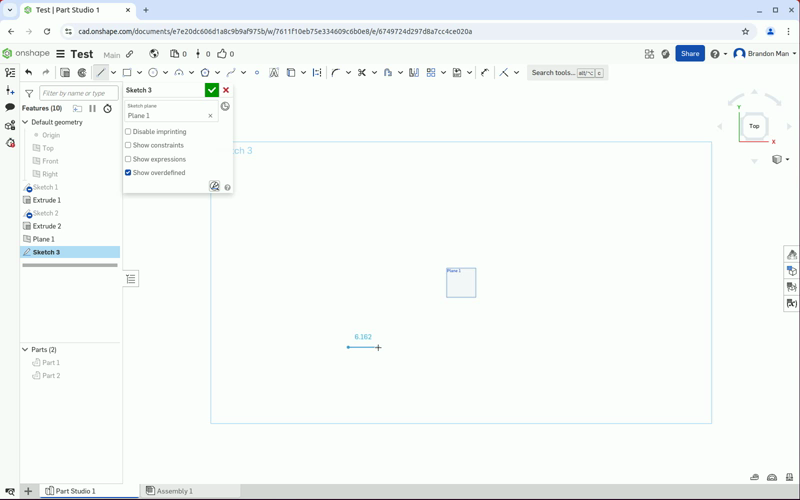
mouse_move(371, 347)
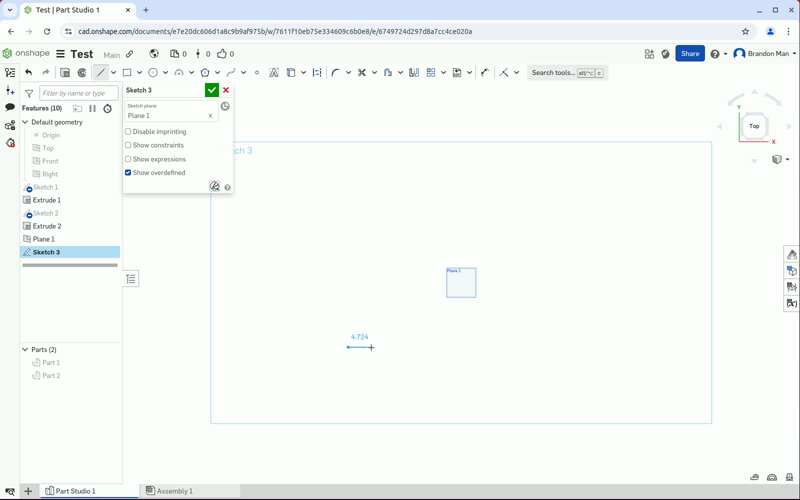
click(371, 347)
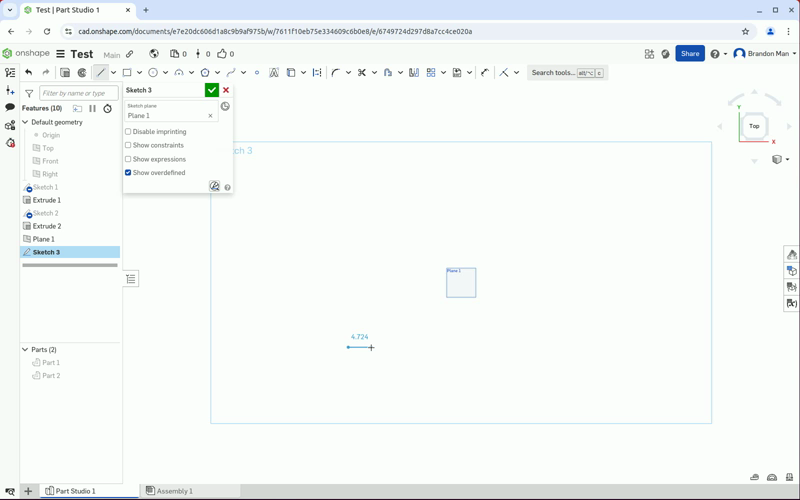
key_up(shift)
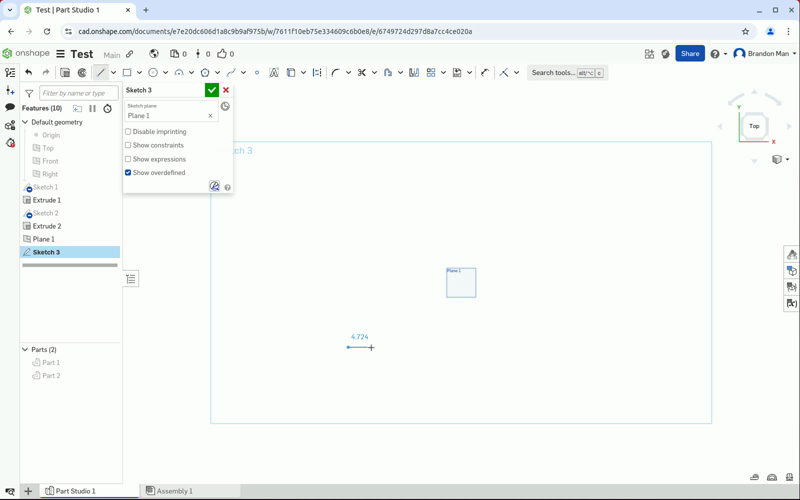
key_down(shift)
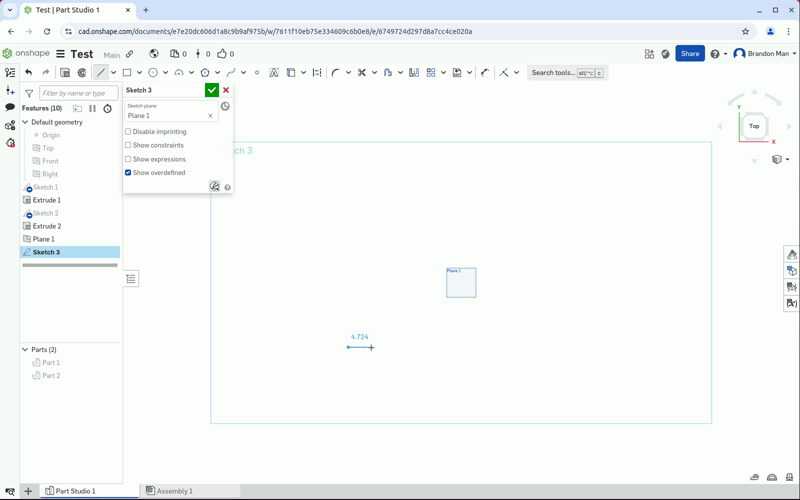
mouse_move(401, 347)
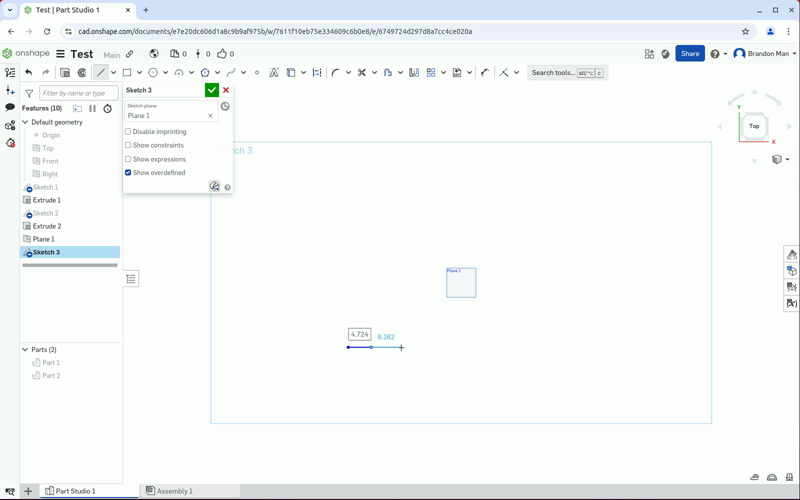
mouse_move(371, 338)
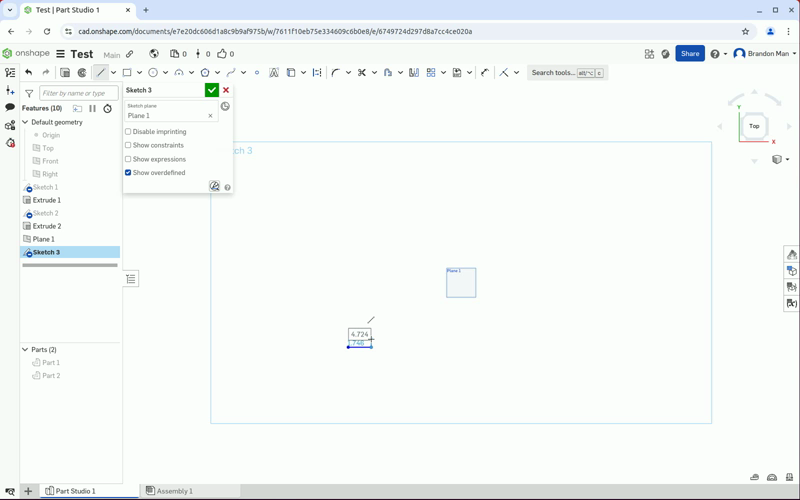
click(371, 338)
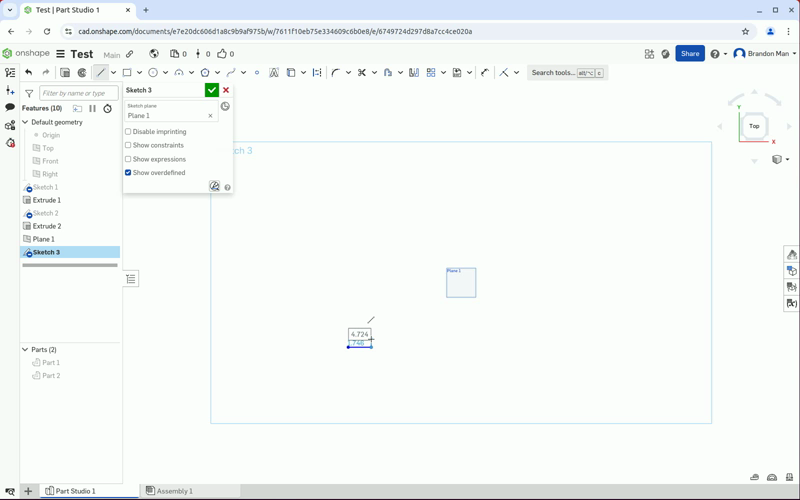
key_up(shift)
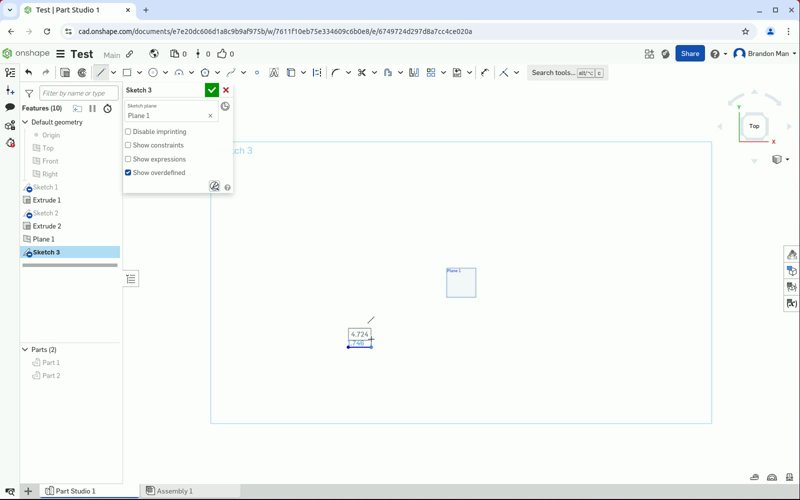
key_down(shift)
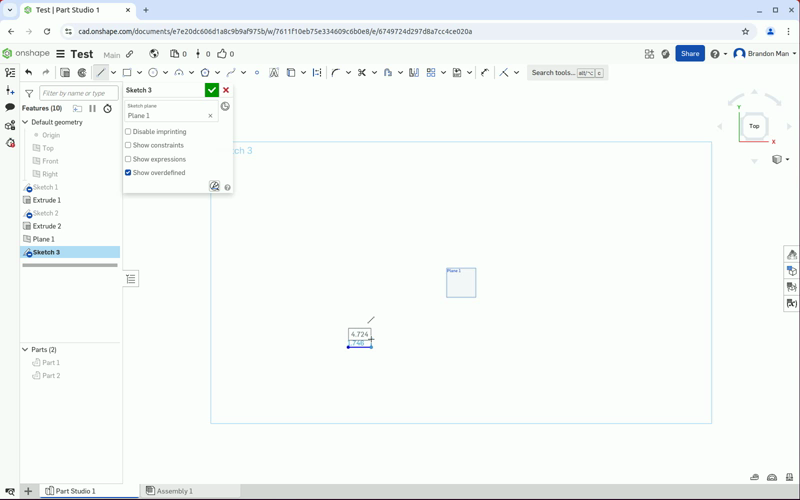
mouse_move(401, 338)
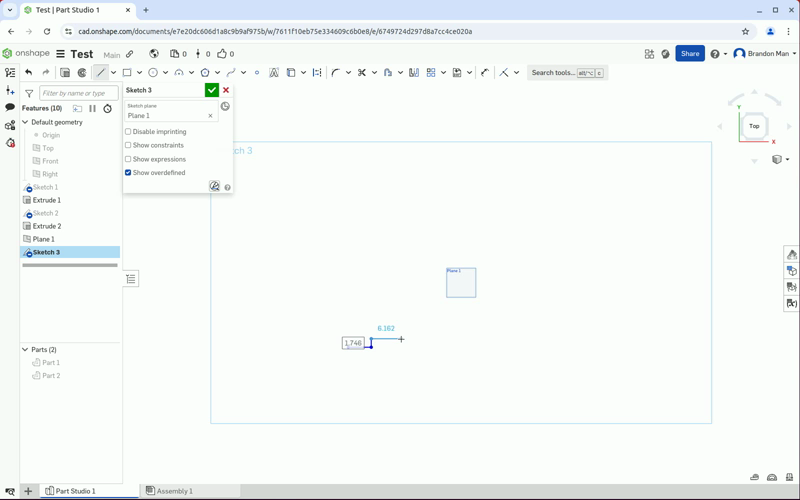
mouse_move(356, 338)
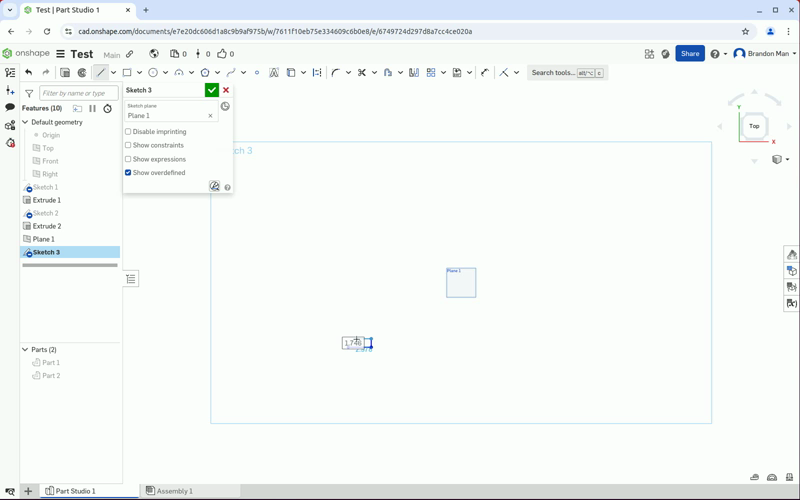
click(356, 338)
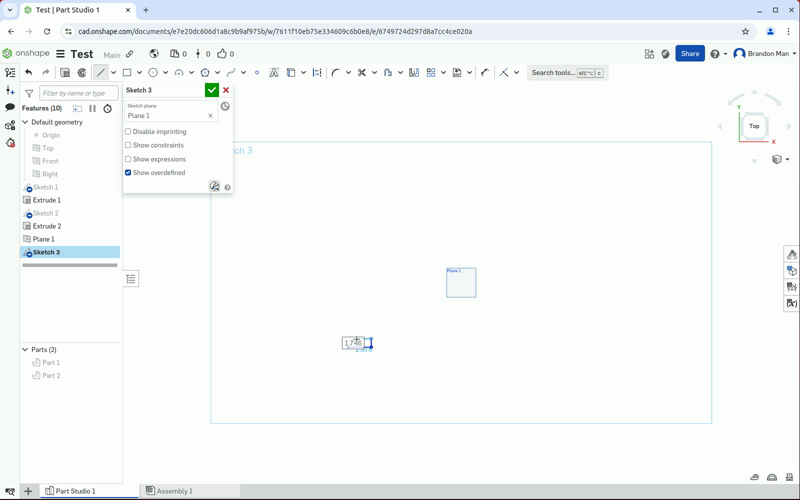
key_up(shift)
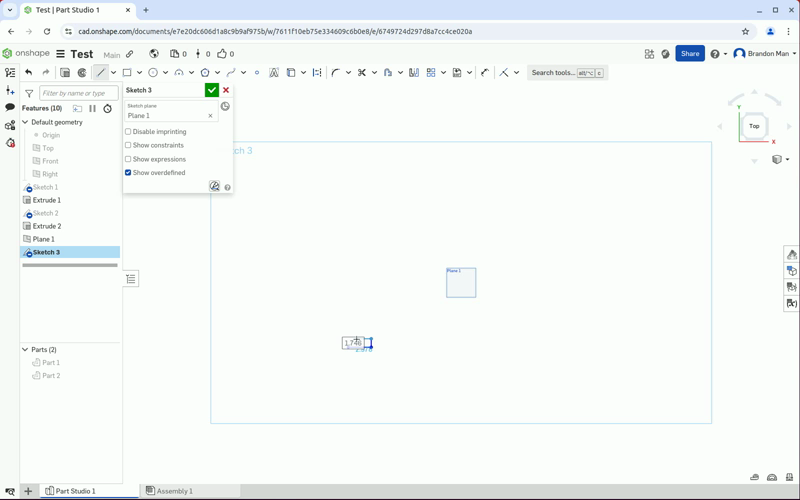
key_down(shift)
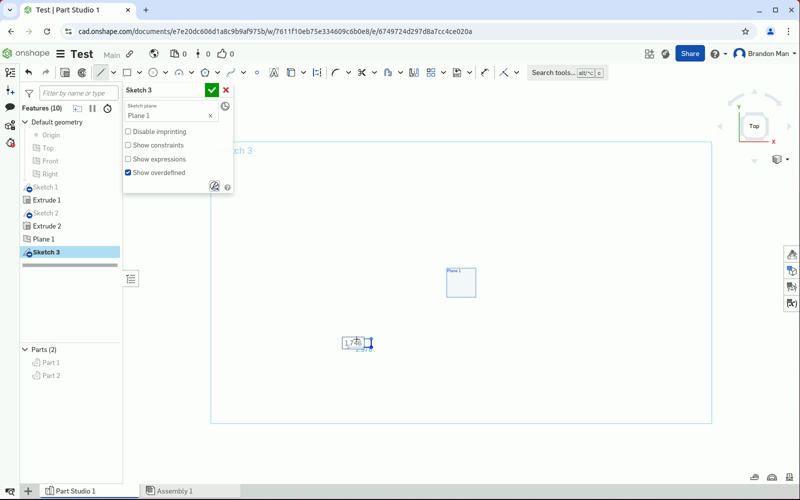
mouse_move(356, 244)
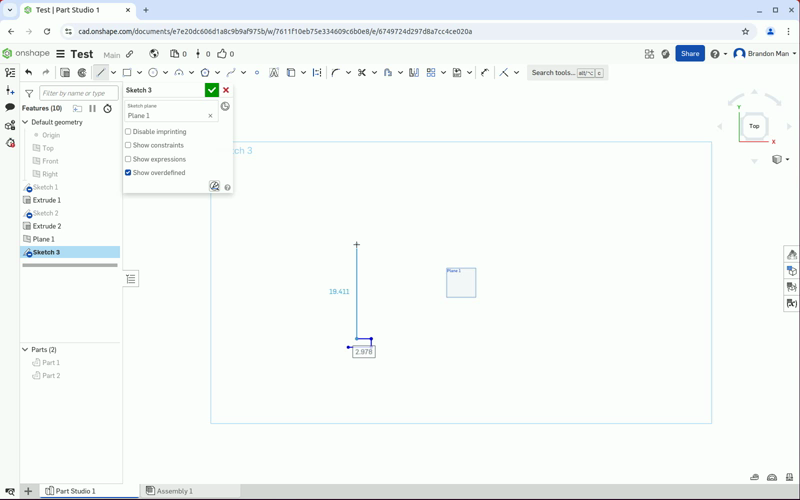
click(356, 244)
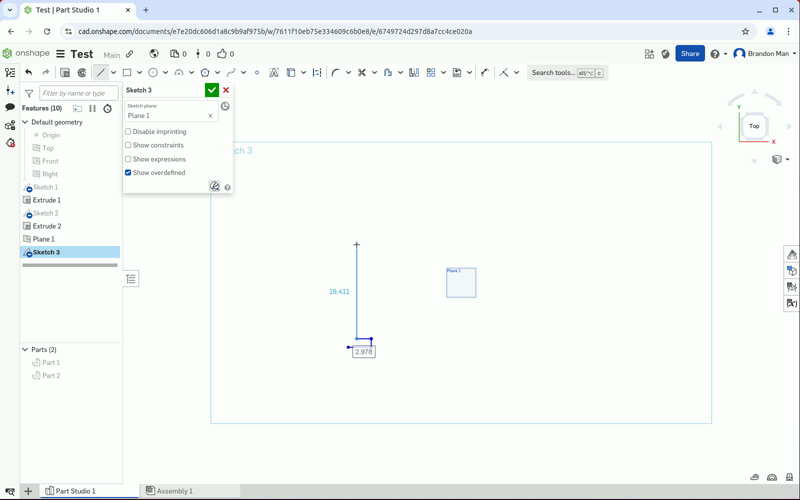
key_up(shift)
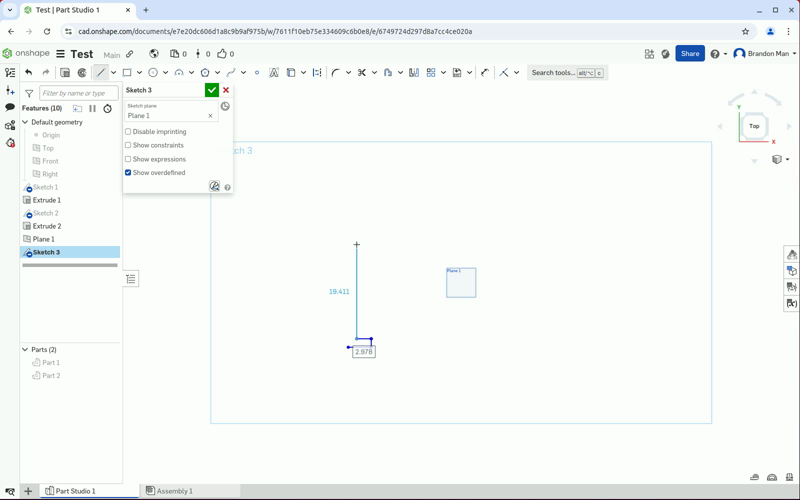
key_down(shift)
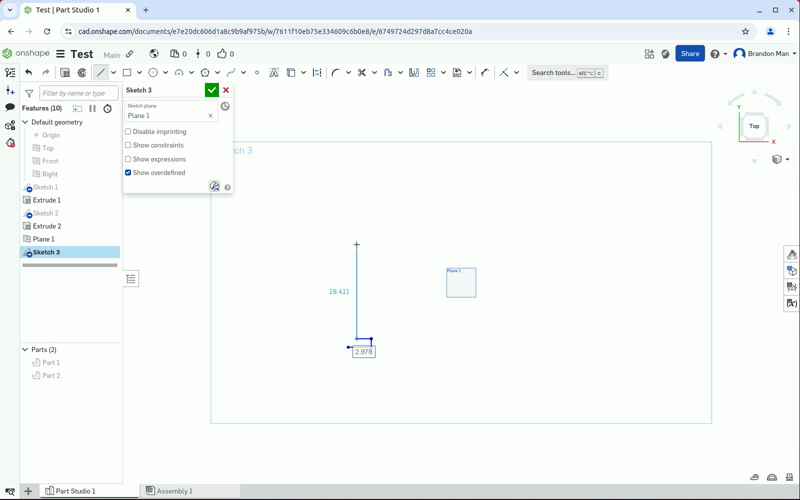
mouse_move(451, 244)
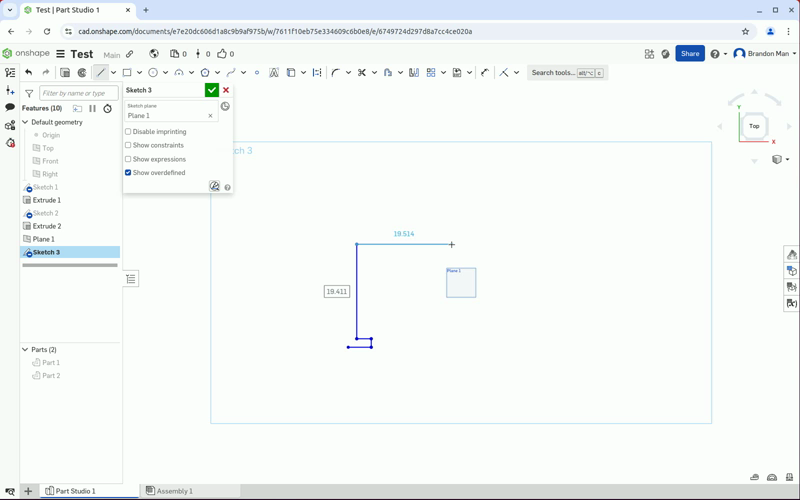
click(451, 244)
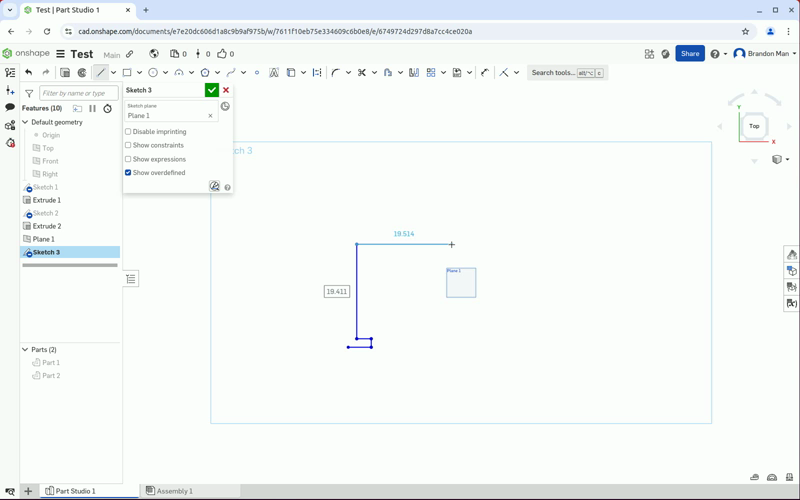
key_up(shift)
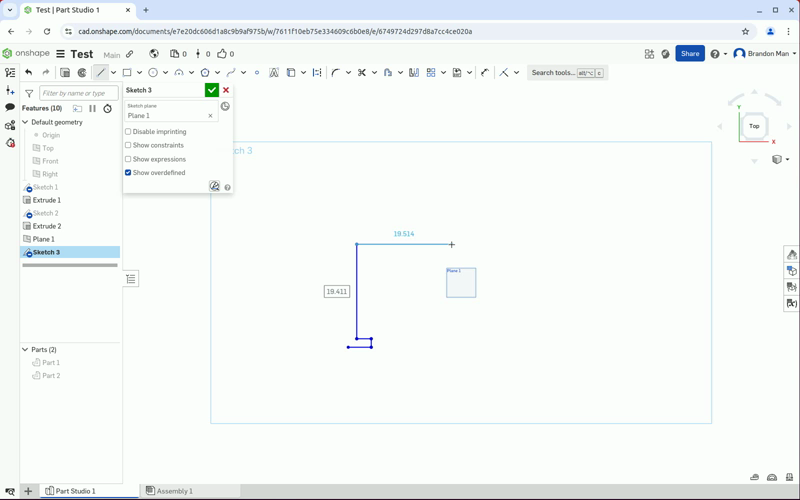
key_down(shift)
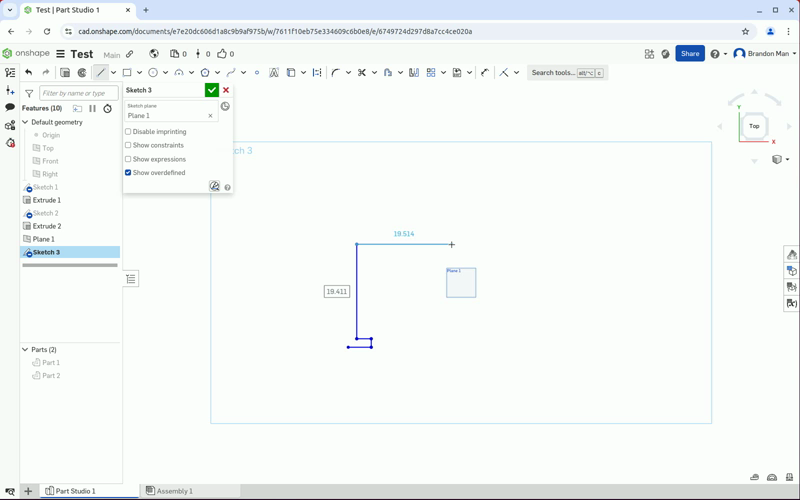
mouse_move(451, 347)
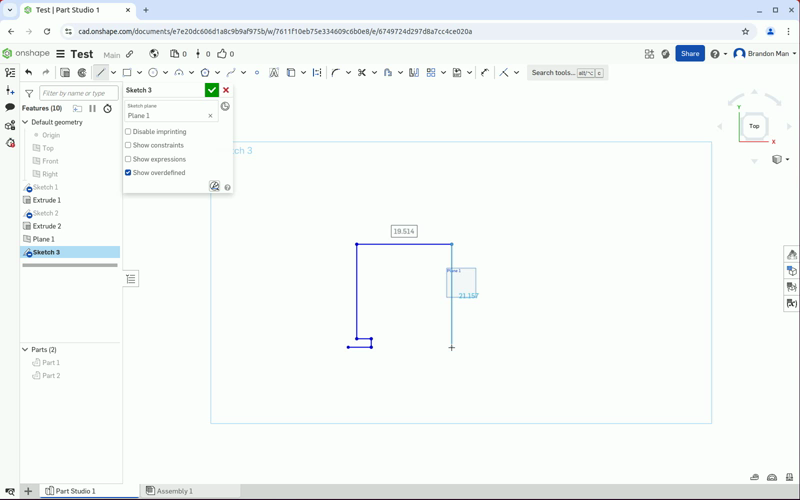
click(451, 347)
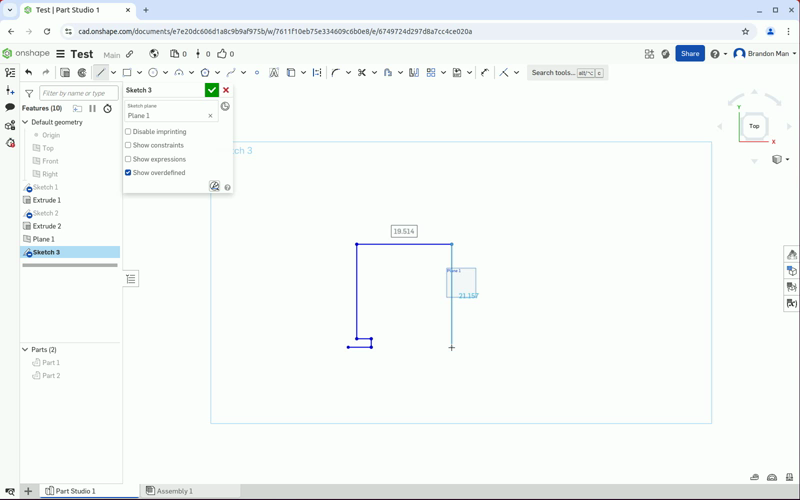
key_up(shift)
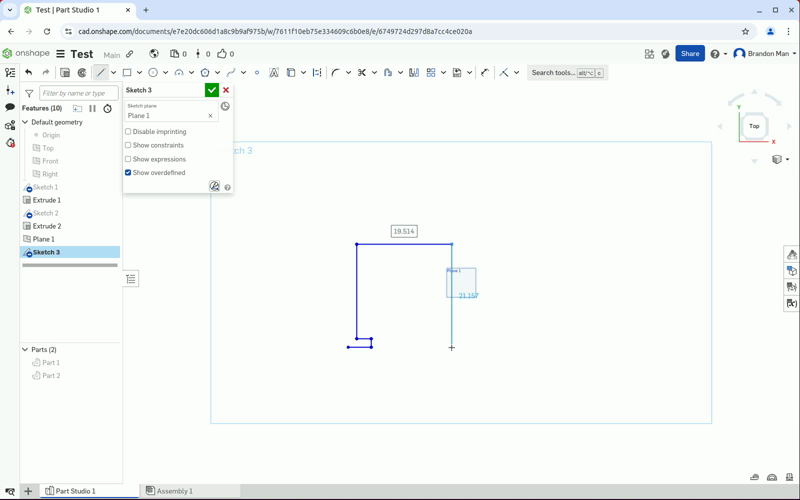
key_down(shift)
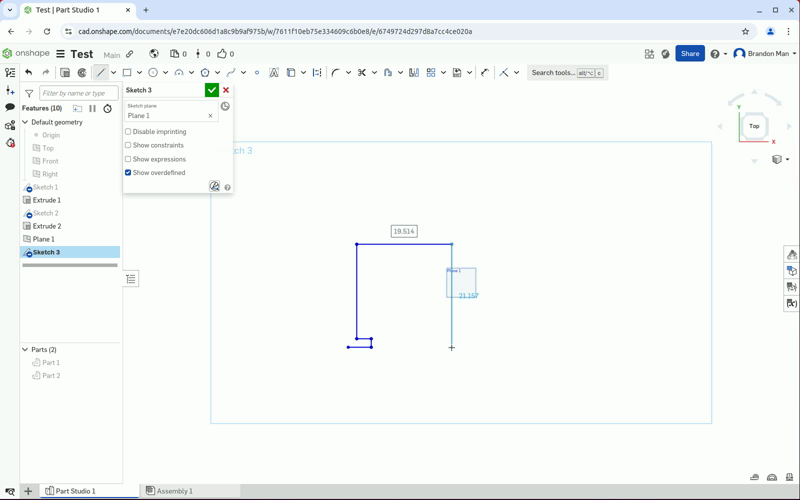
mouse_move(348, 347)
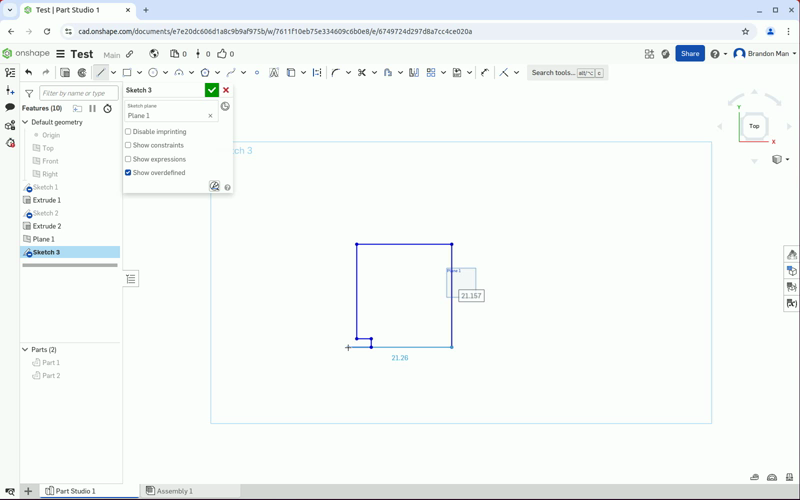
key_up(shift)
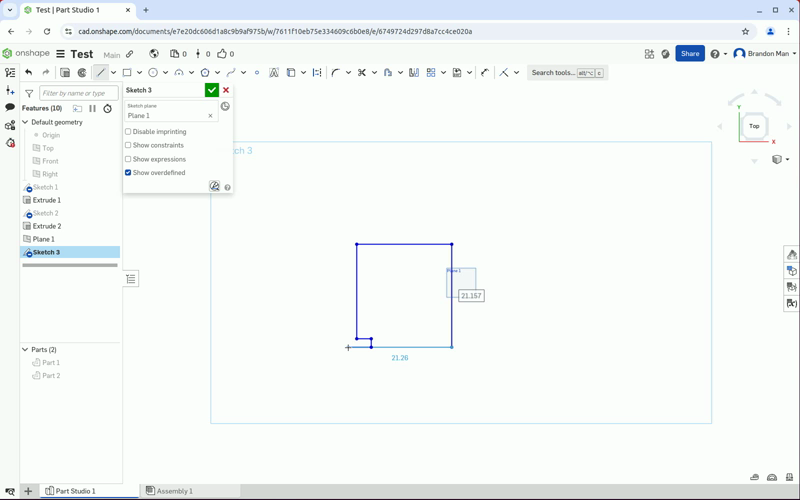
click(348, 347)
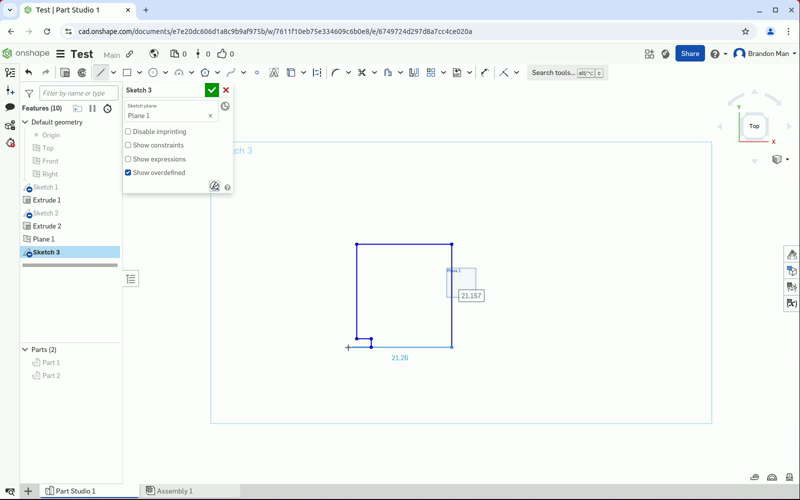
key(esc)
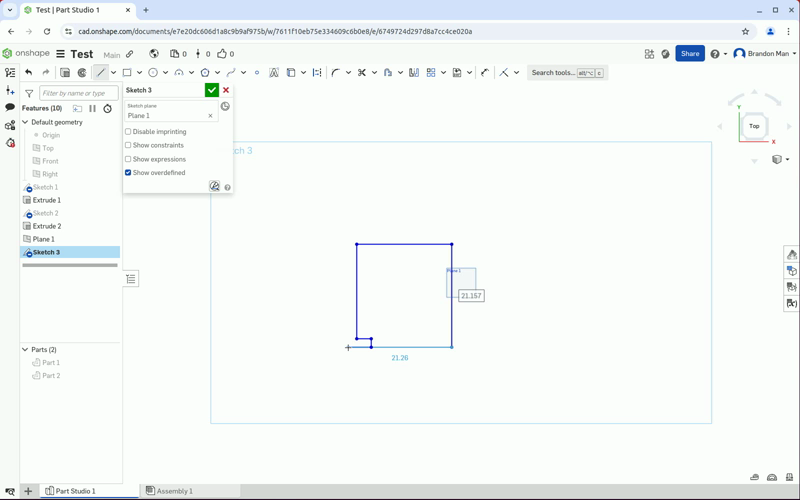
mouse_move(429, 340)
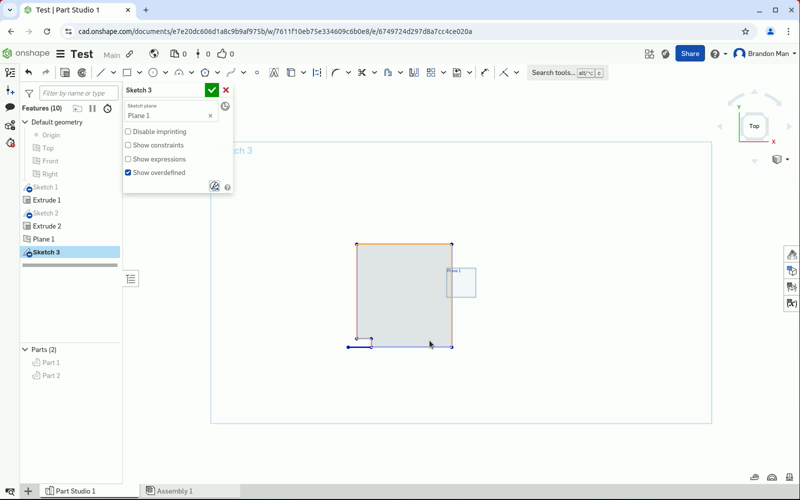
scroll(6)
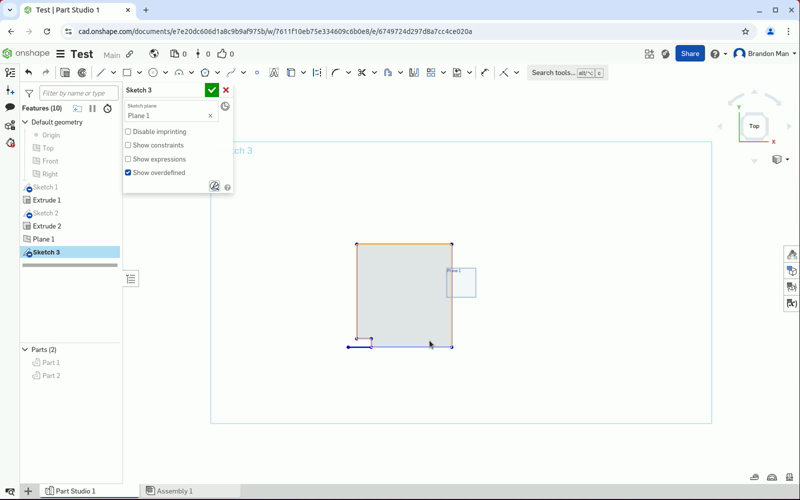
scroll(6)
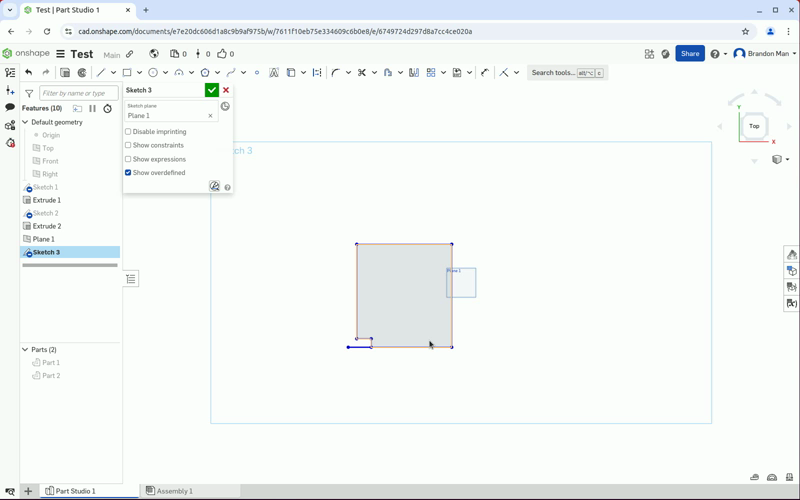
scroll(6)
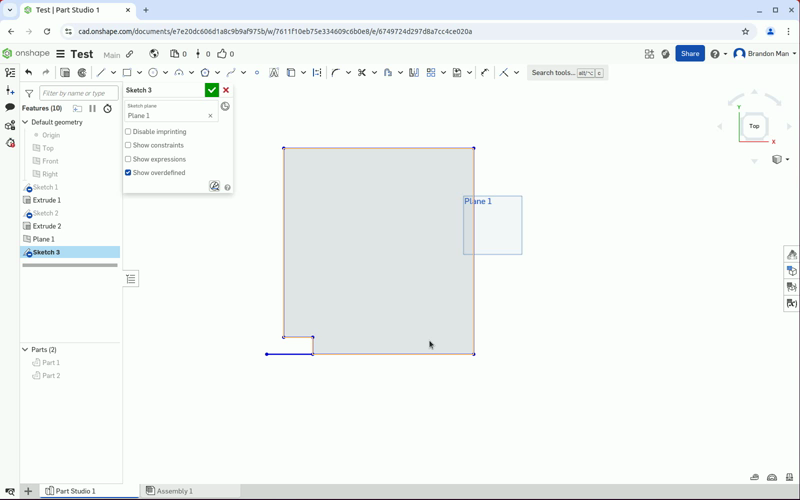
scroll(6)
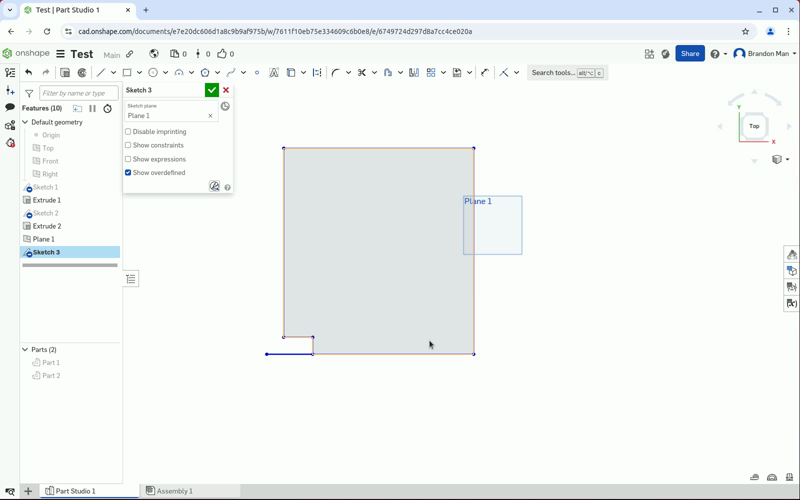
scroll(6)
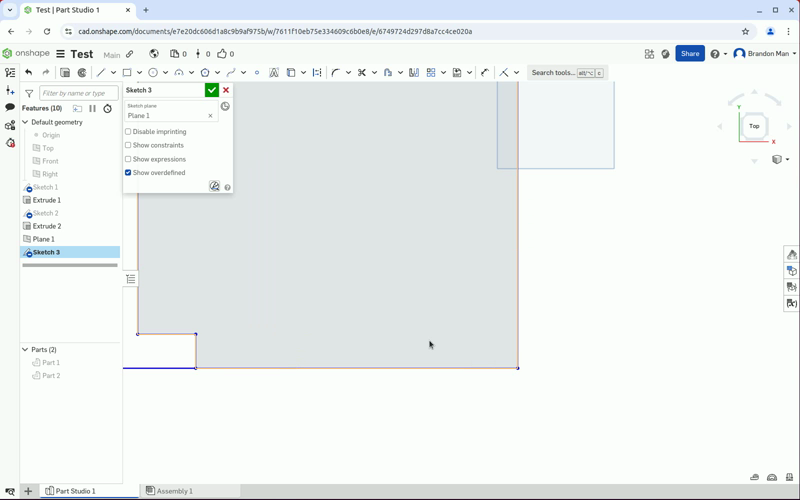
scroll(6)
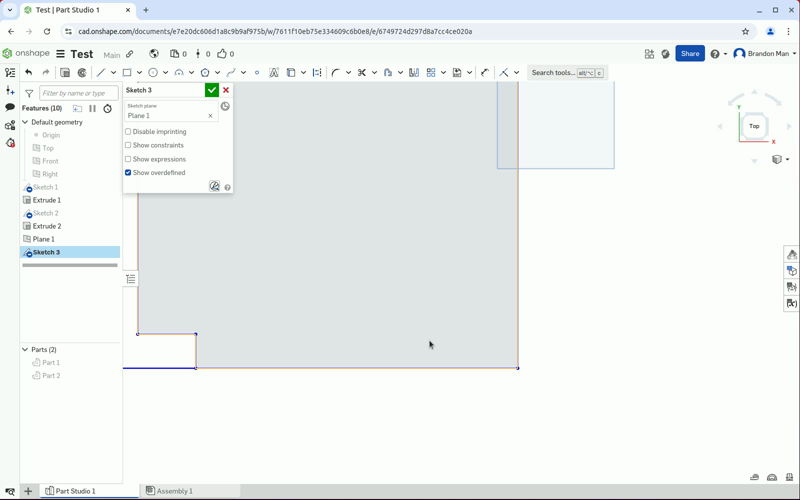
scroll(6)
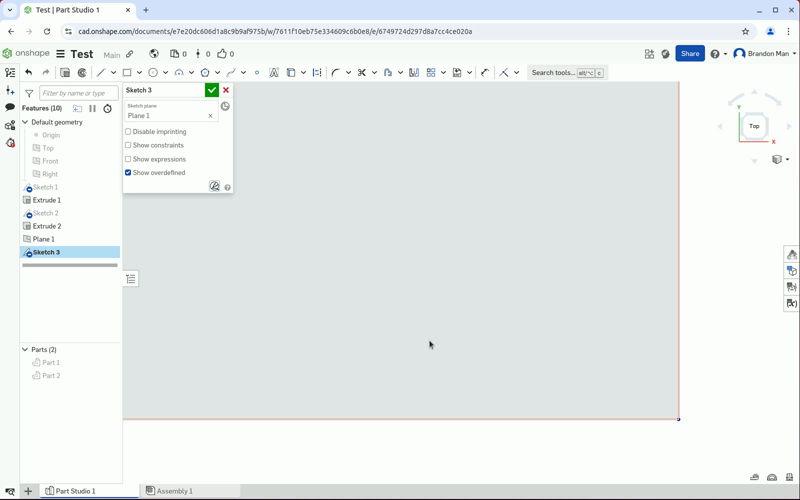
click(429, 340)
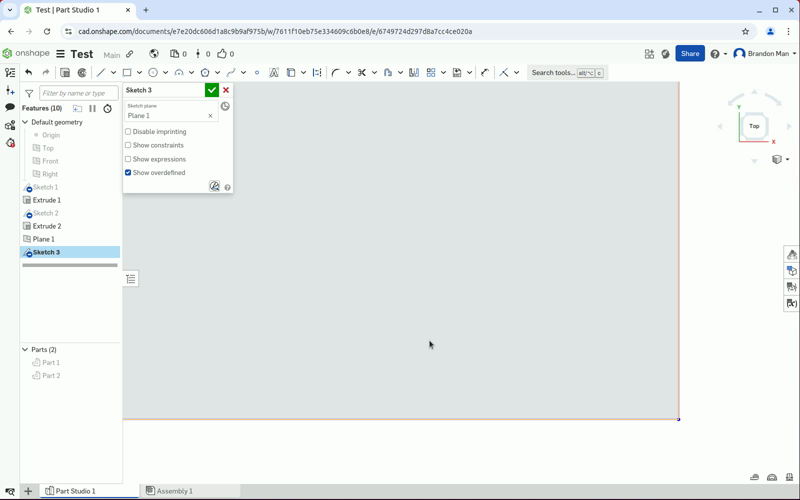
scroll(-6)
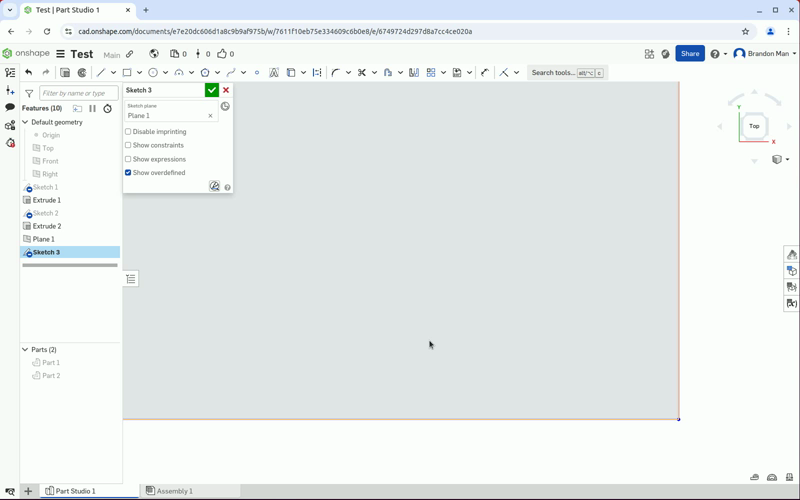
scroll(-6)
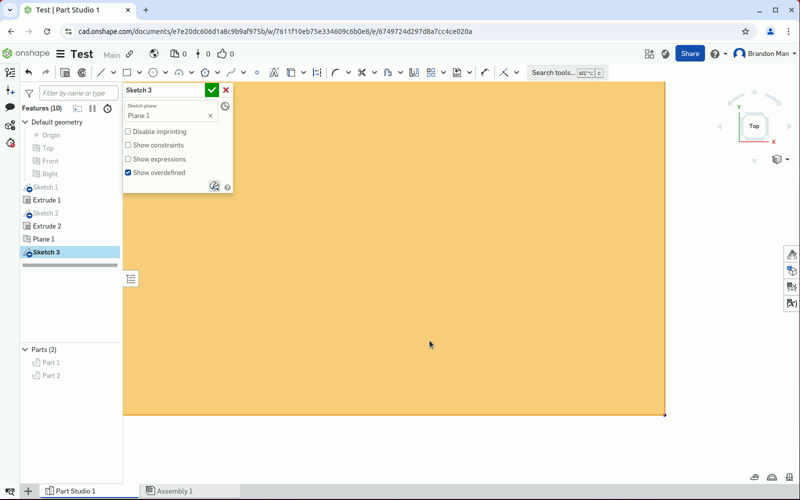
scroll(-6)
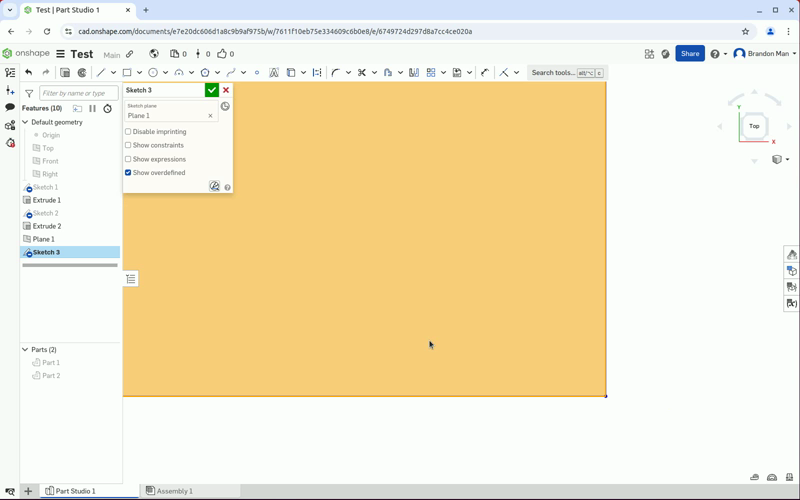
scroll(-6)
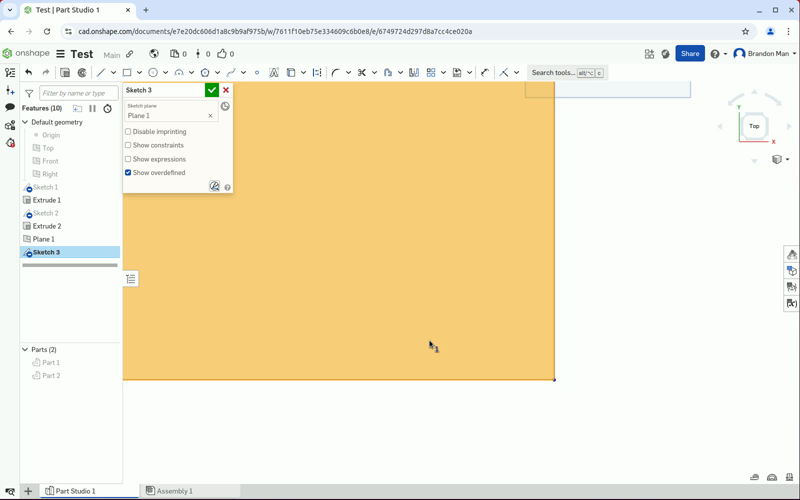
scroll(-6)
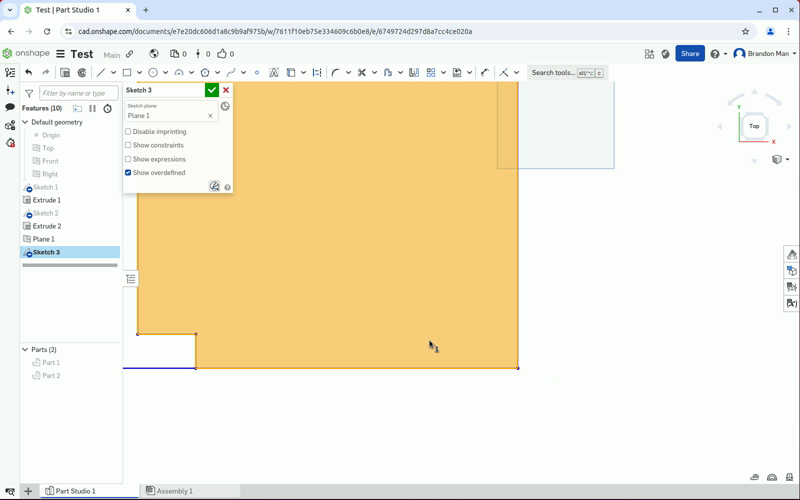
scroll(-6)
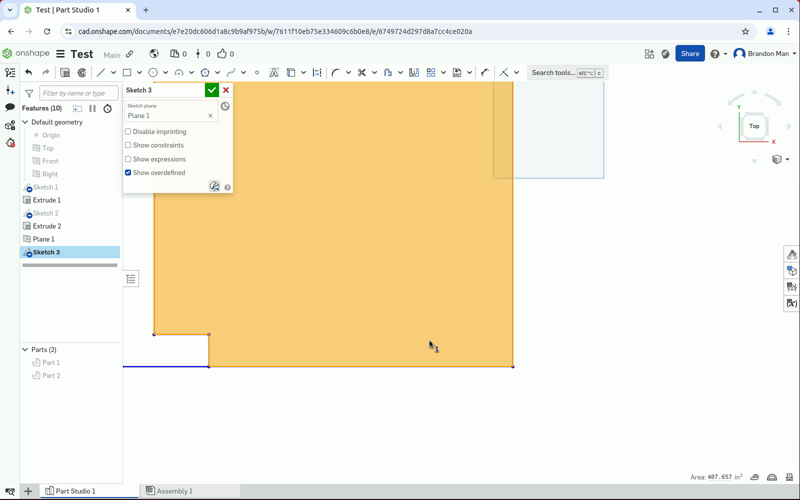
scroll(-6)
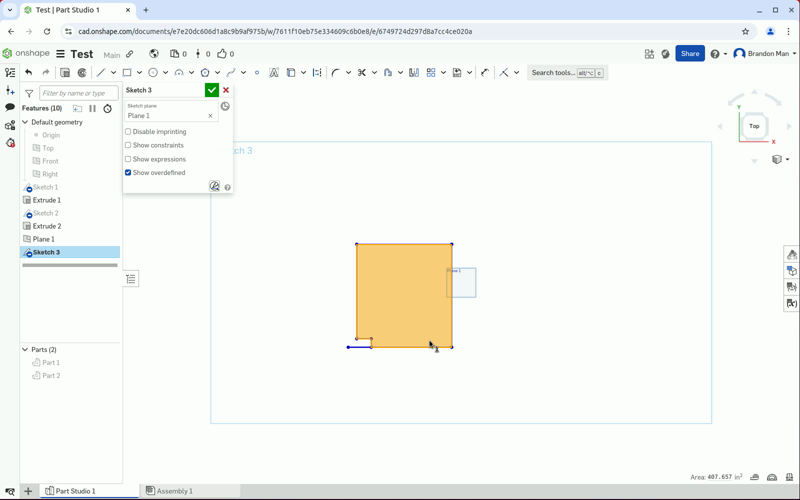
mouse_move(73, 352)
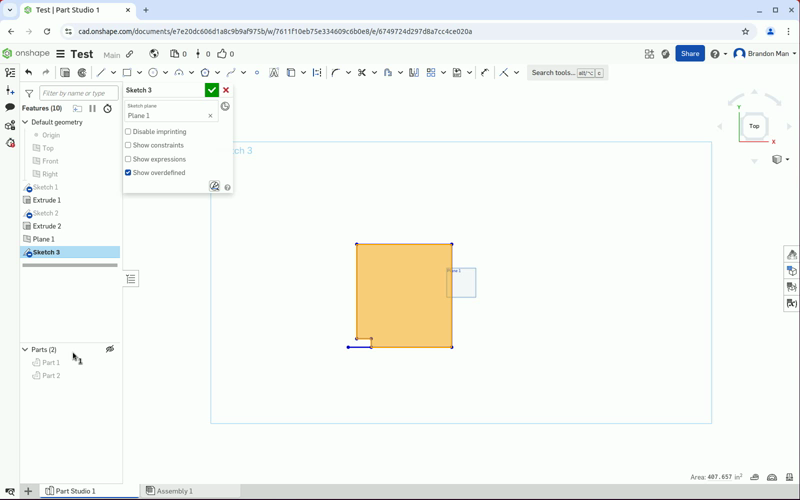
key(shift+y)
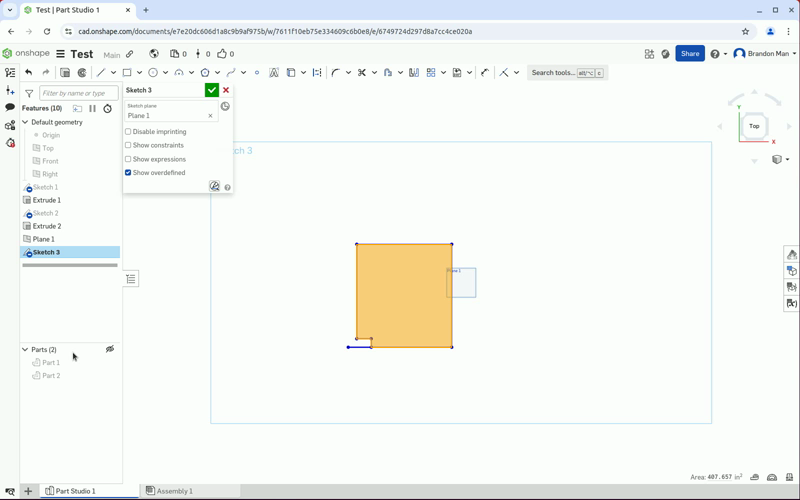
key(shift+e)
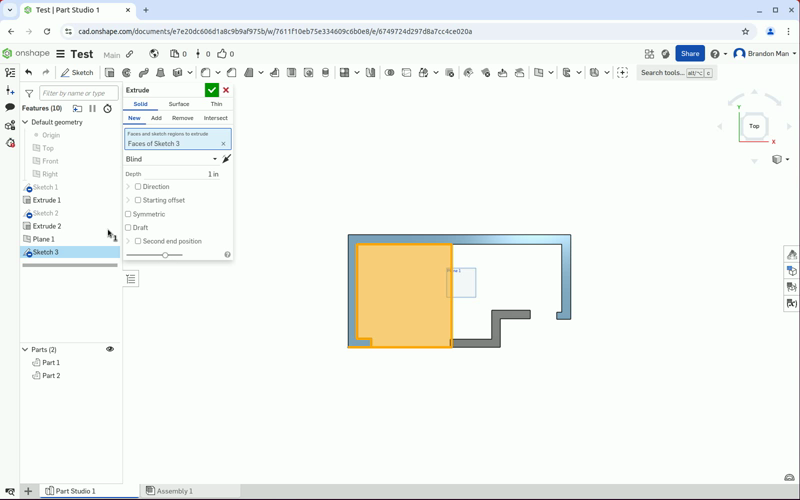
mouse_move(143, 106)
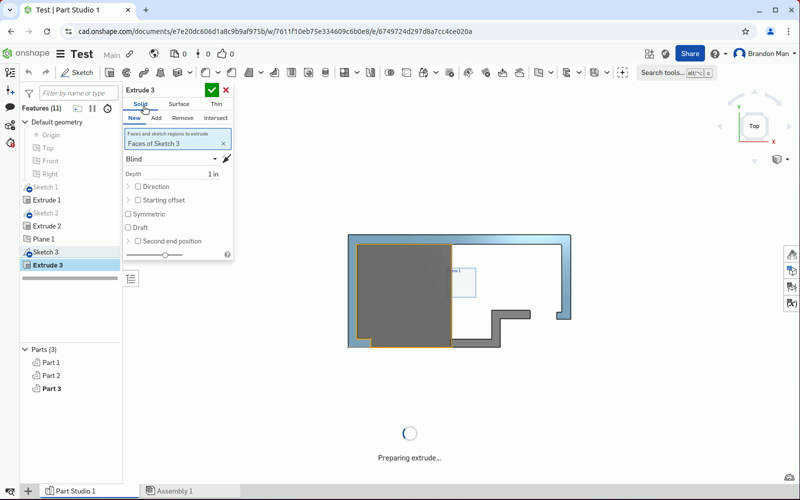
click(143, 106)
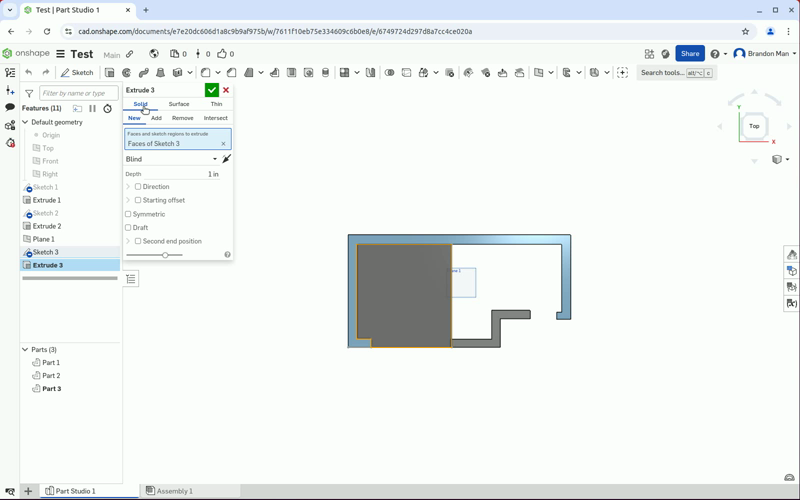
mouse_move(137, 120)
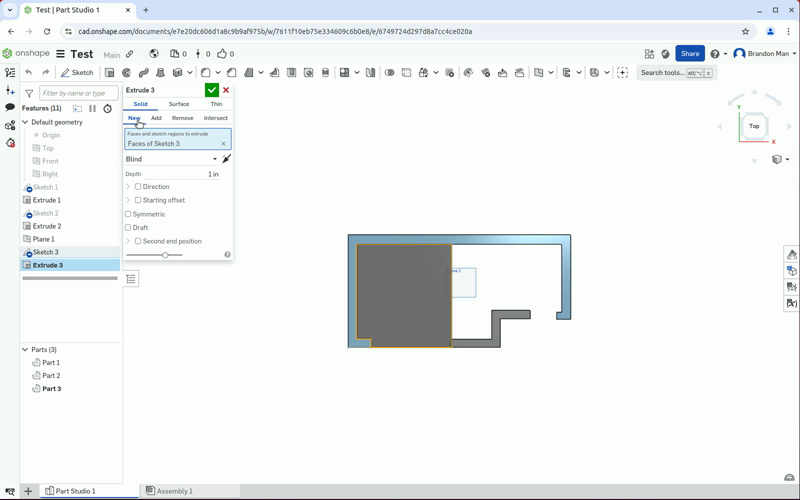
click(137, 120)
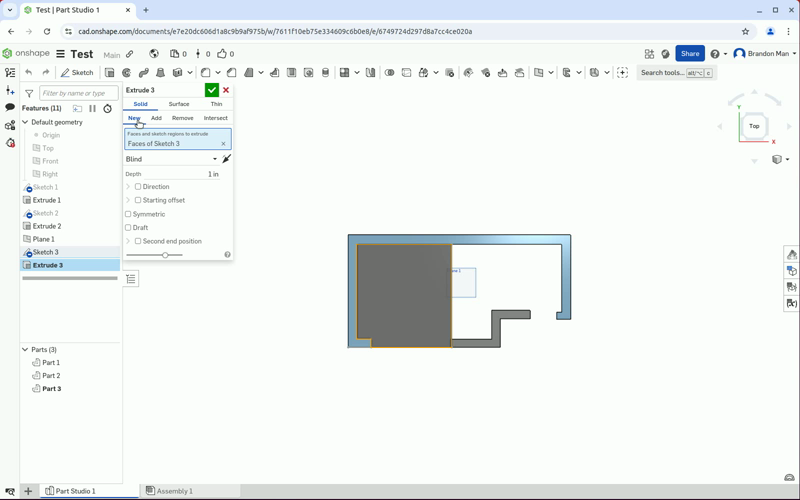
key(tab, 4)
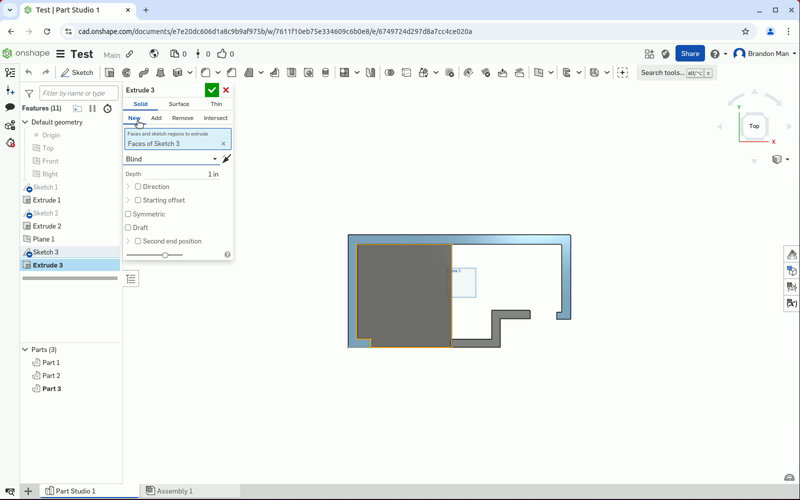
text(1.685)
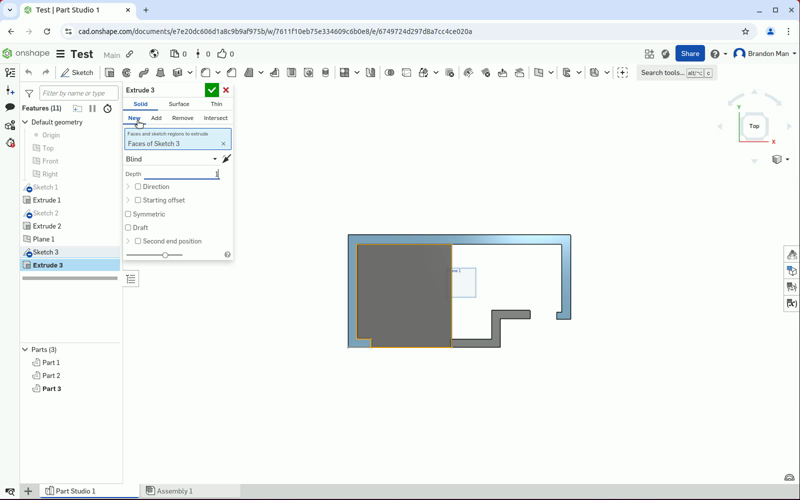
key(tab, 3)
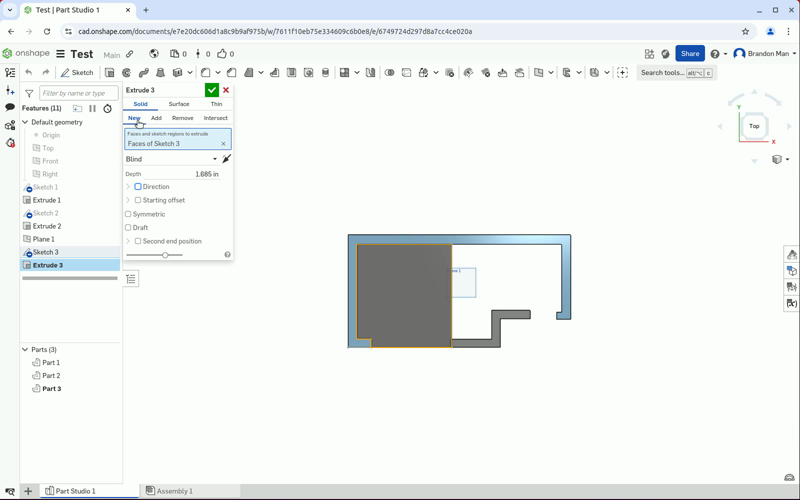
key(tab, 2)
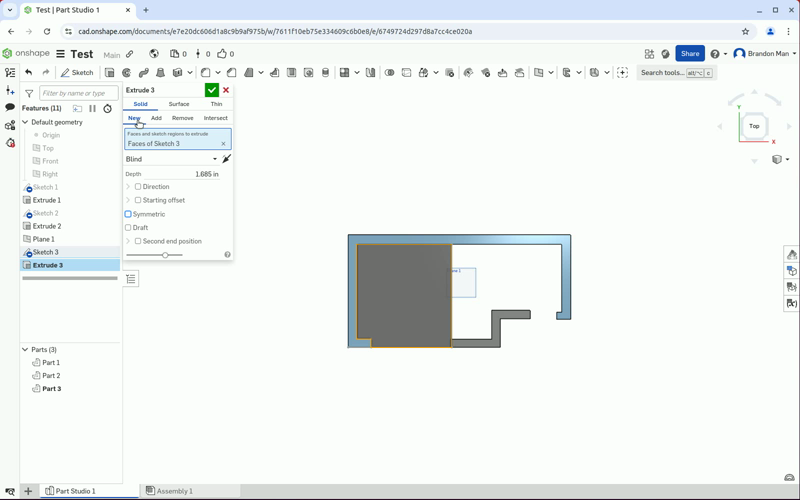
key(space)
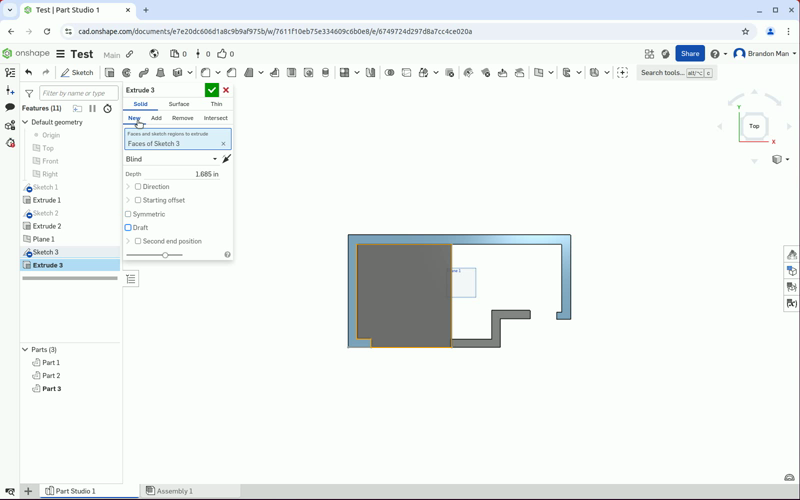
key(tab, 3)
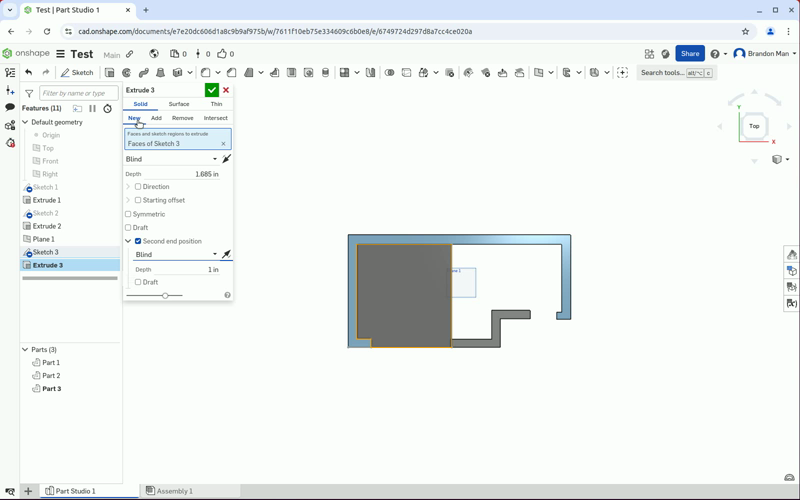
text(0.241)
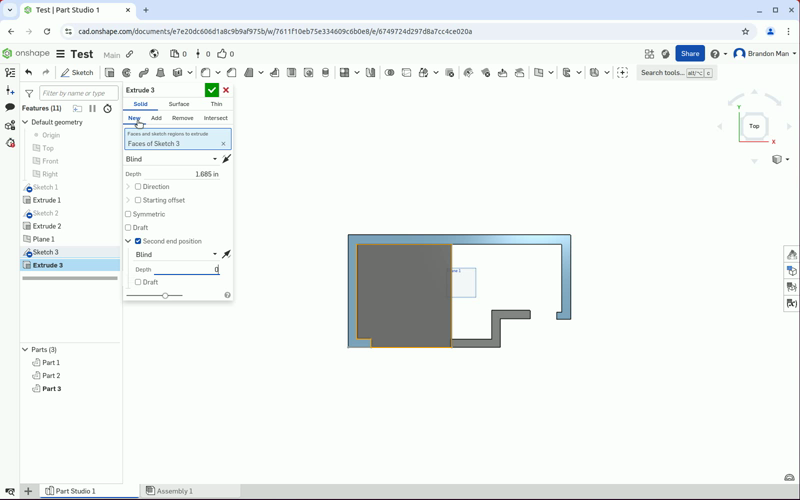
key(enter)
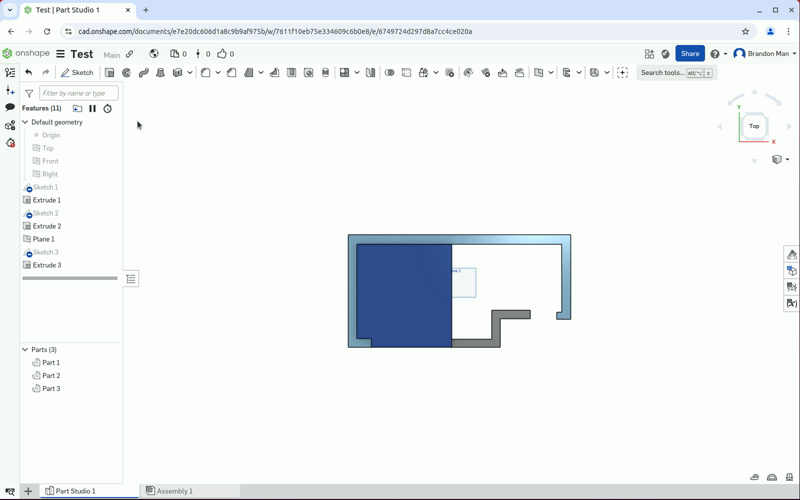
key(shift+h)
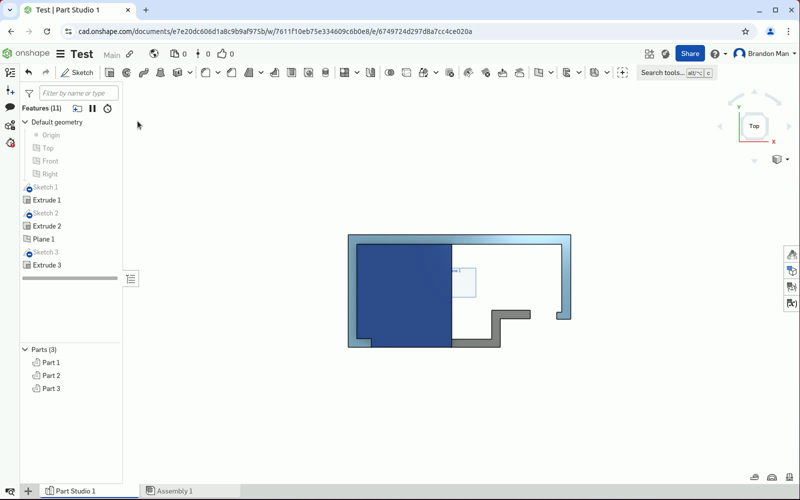
key(shift+h)
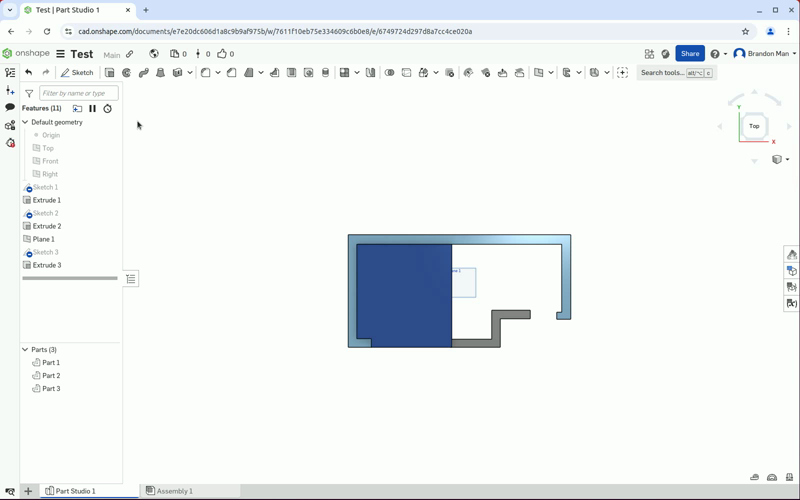
key(shift+7)
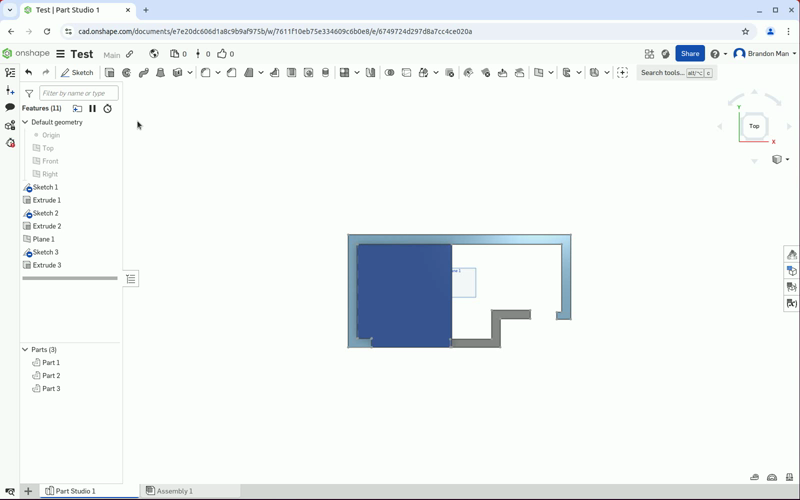
key(up, 3)
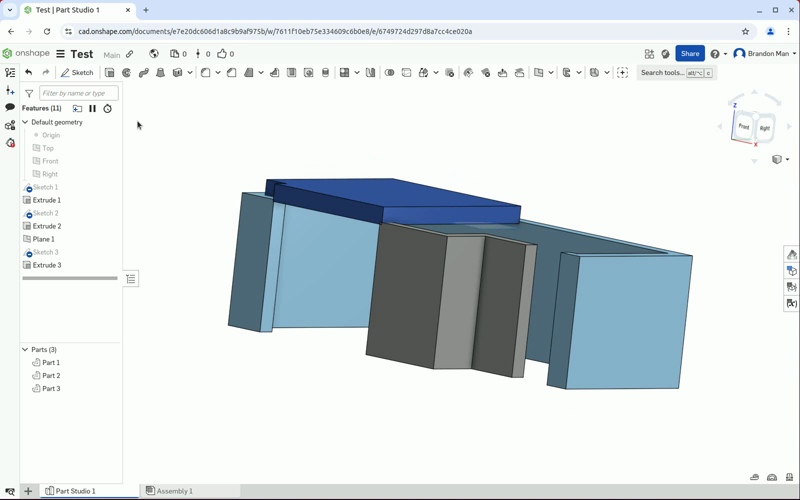
key(left, 3)
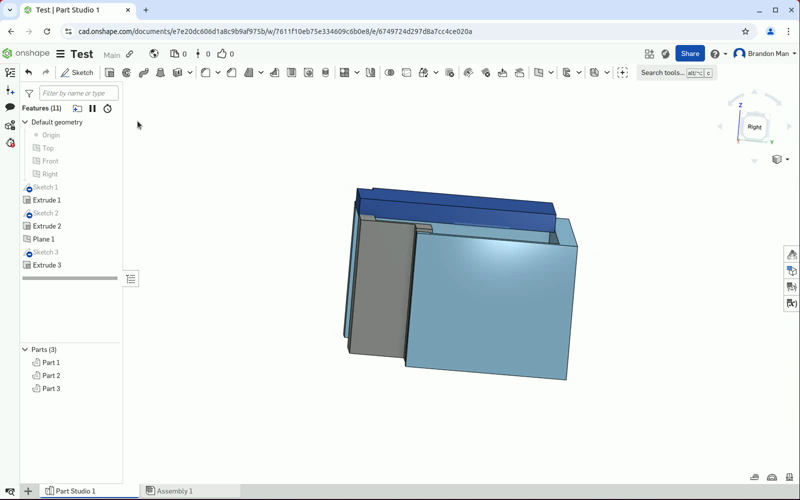
key(right, 3)
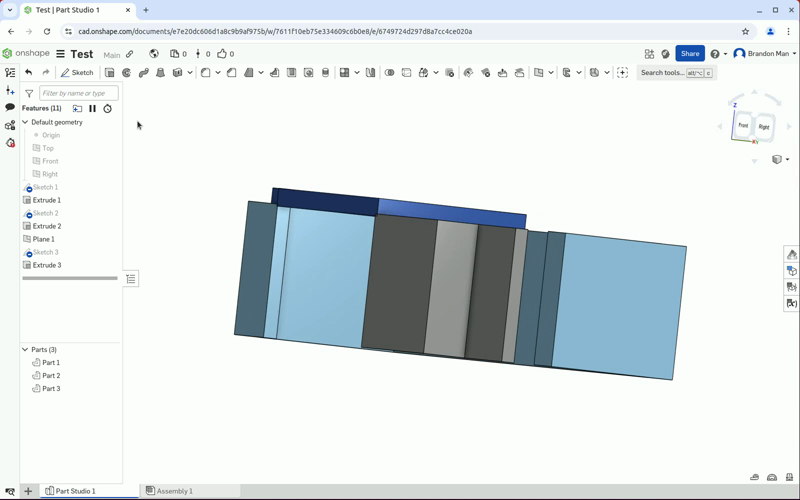
key(down, 3)
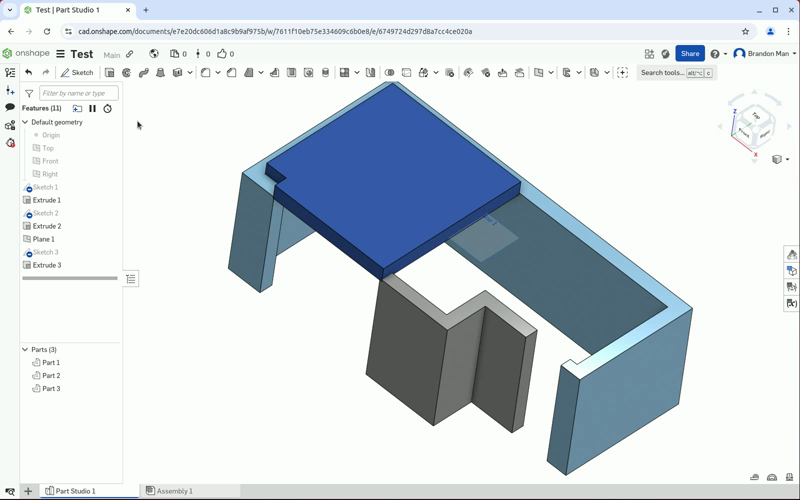
mouse_move(73, 189)
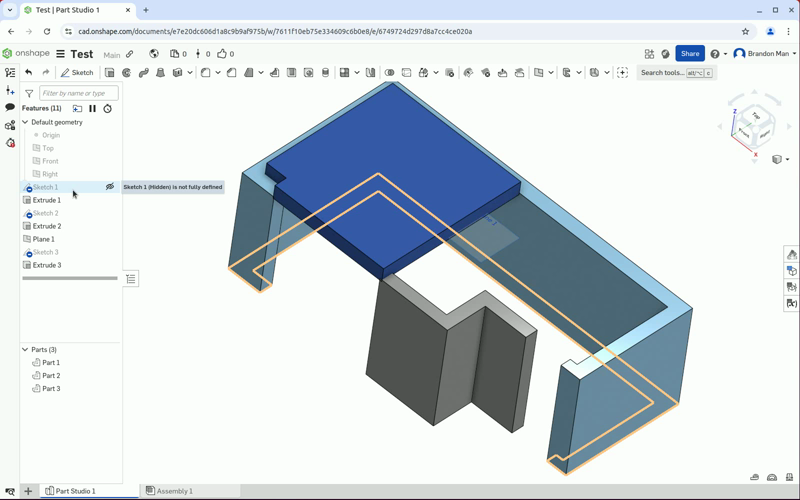
click(73, 189)